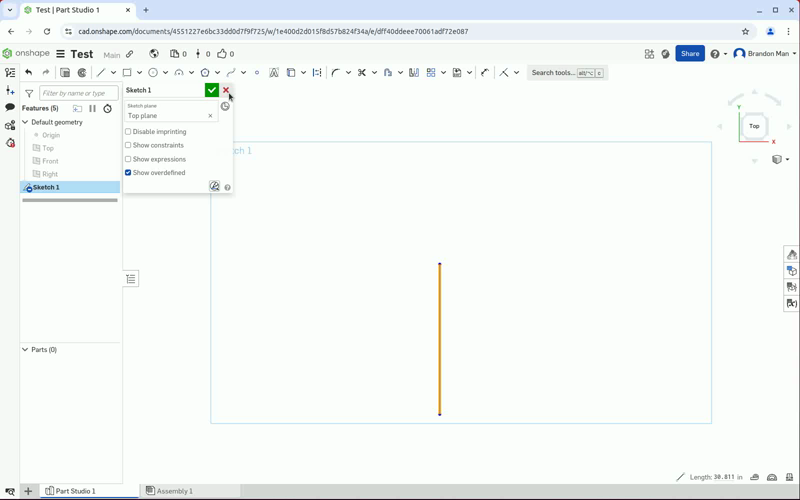
key(shift+h)
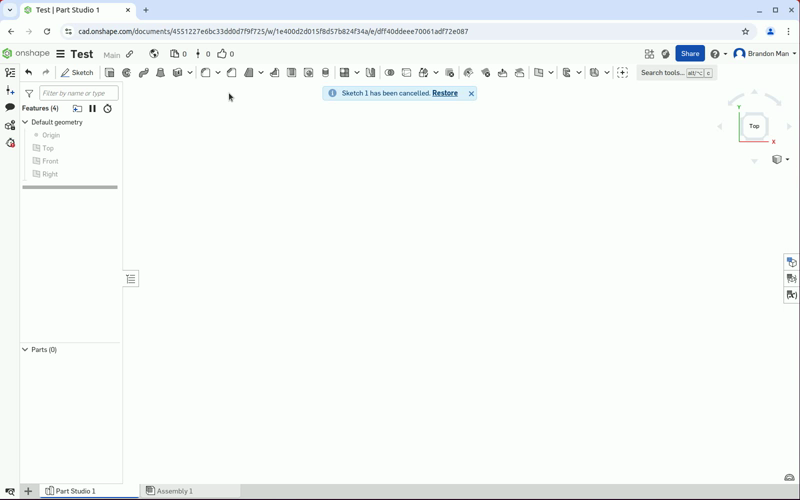
mouse_move(73, 352)
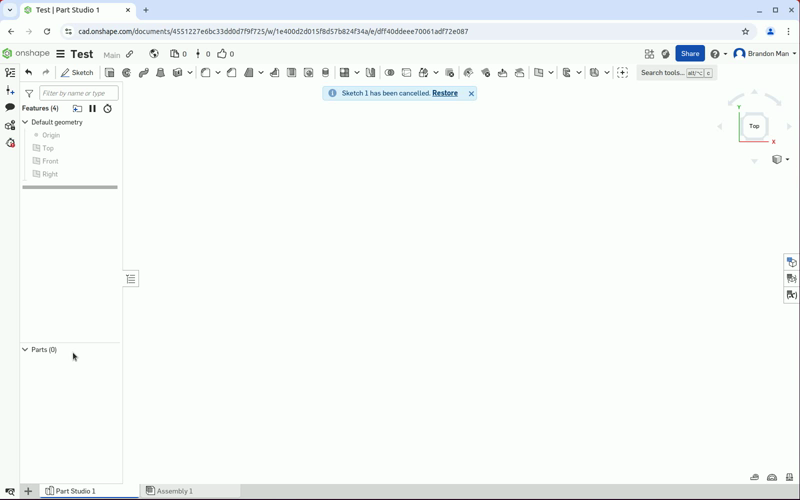
key(y)
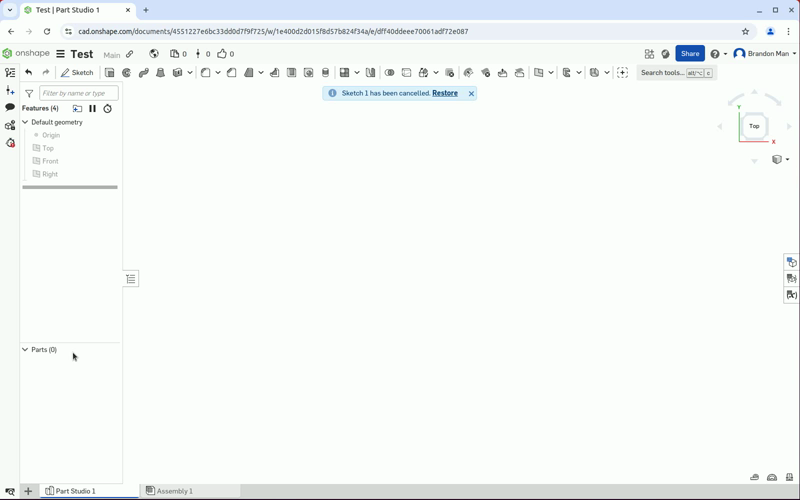
key(shift+p)
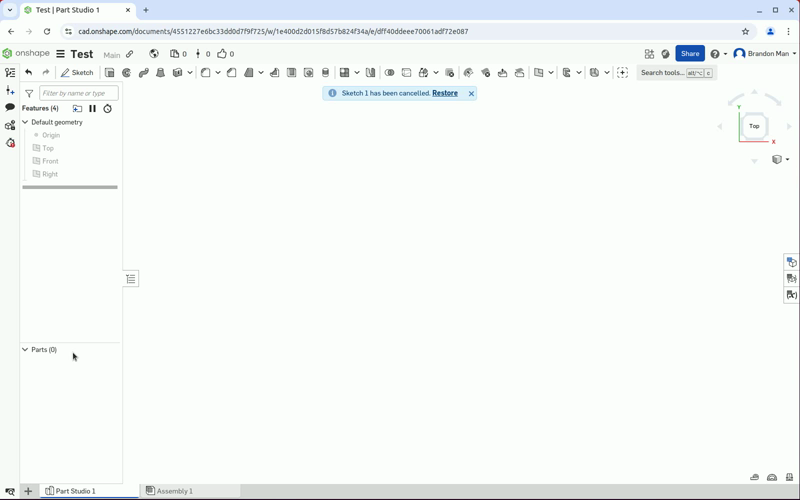
key(space)
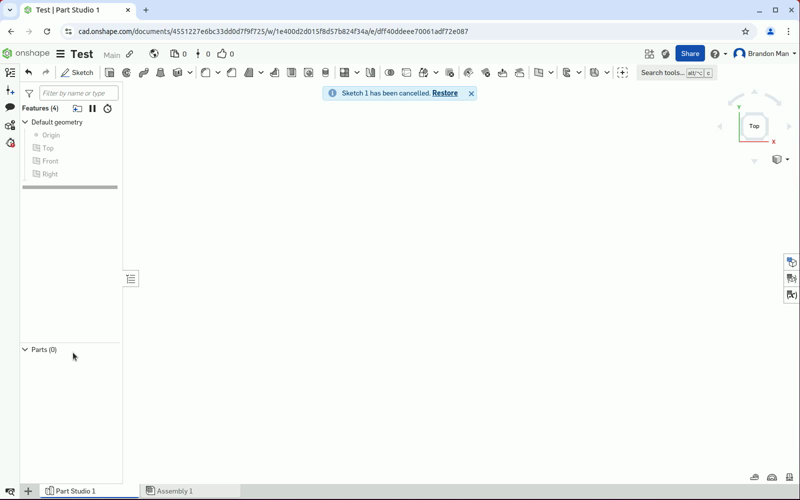
key_down(shift)
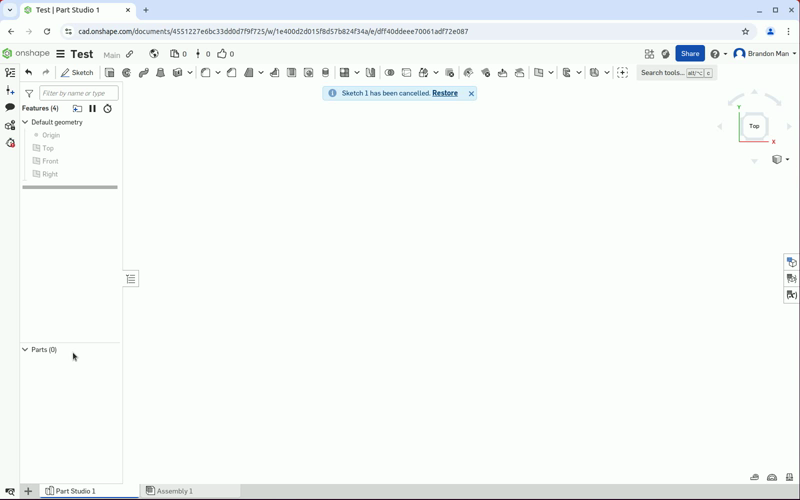
key(up)
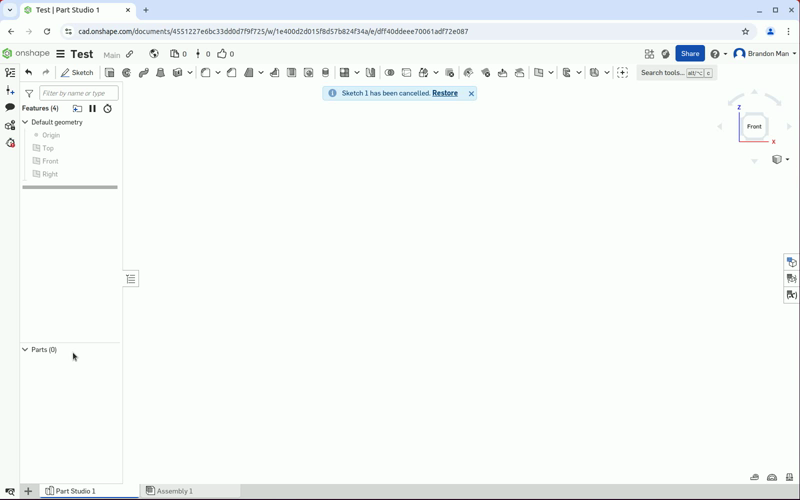
key_up(shift)
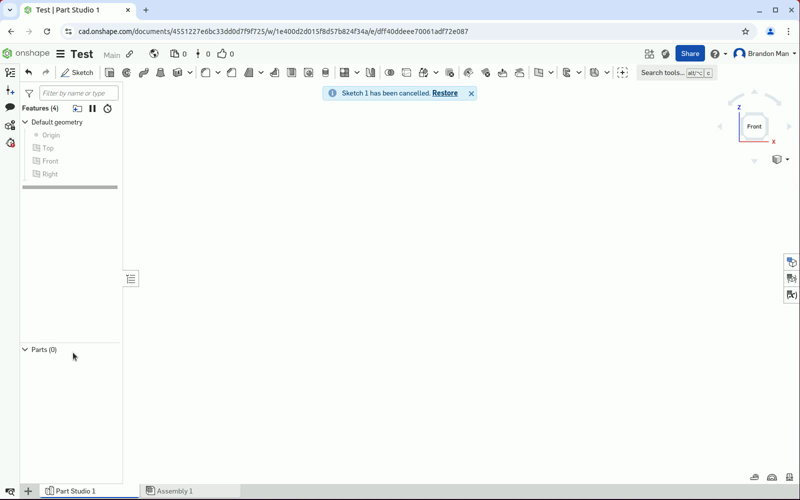
mouse_move(73, 352)
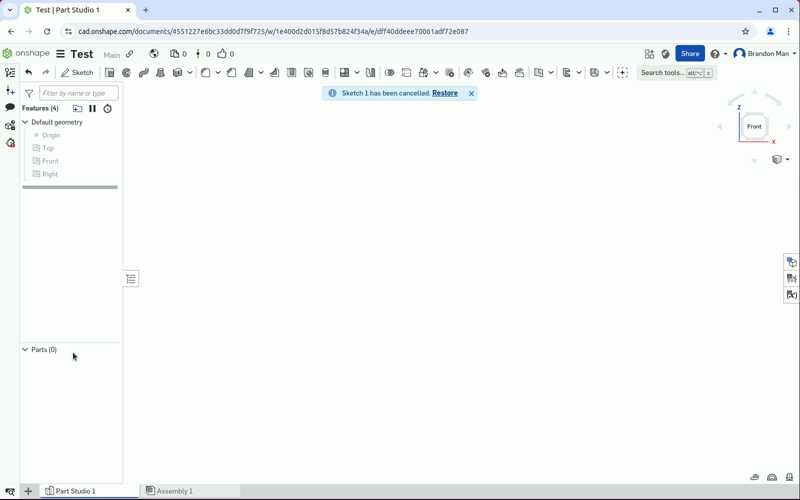
key(shift+y)
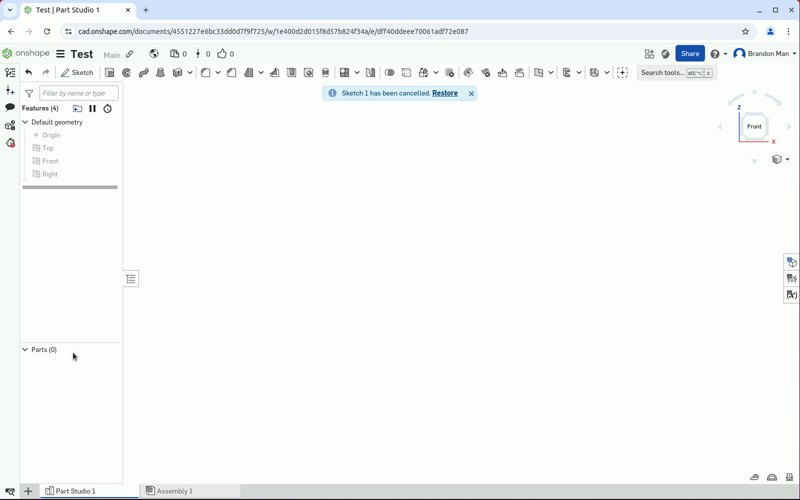
key(shift+s)
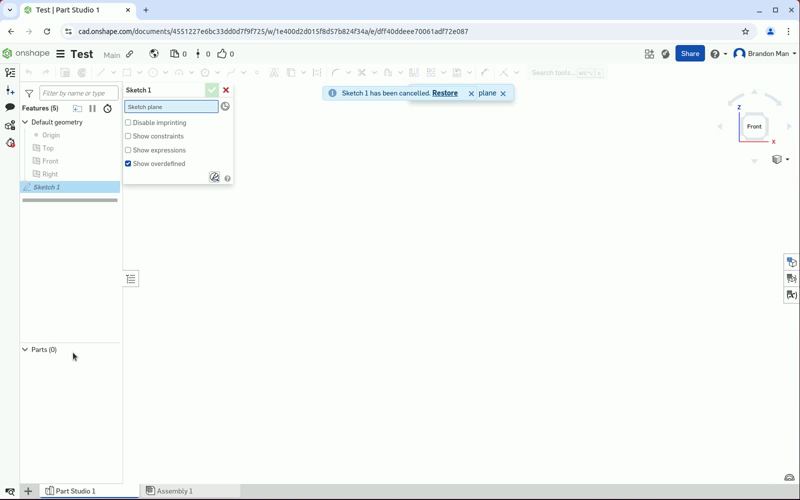
mouse_move(73, 163)
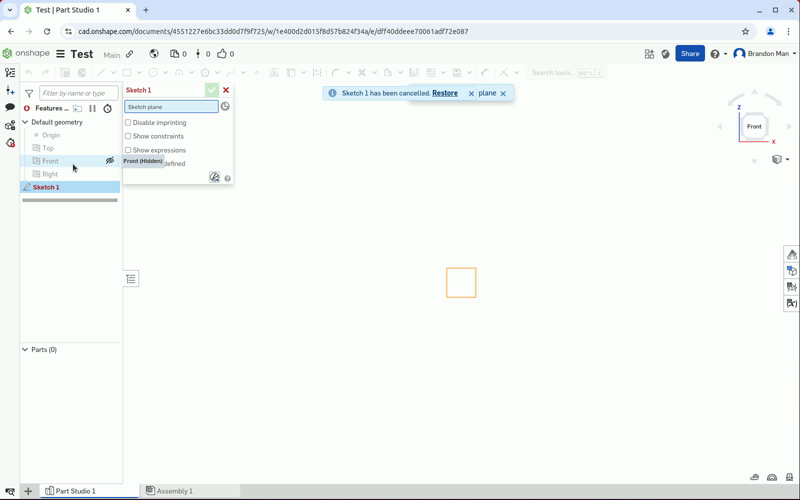
click(73, 163)
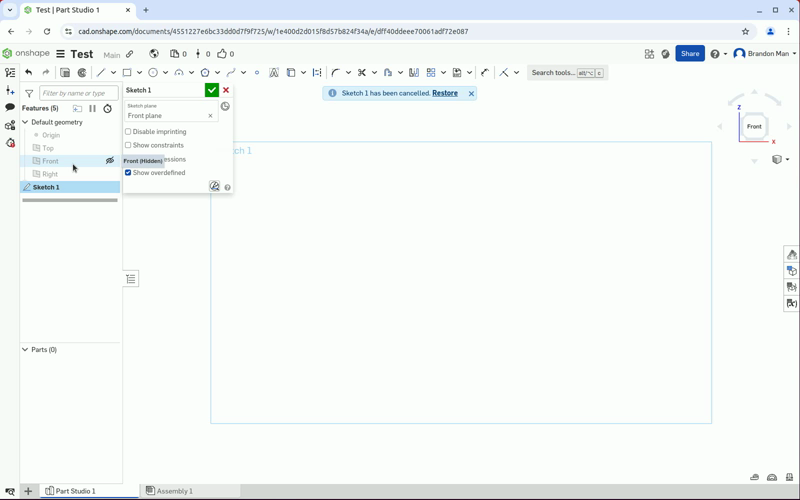
mouse_move(73, 352)
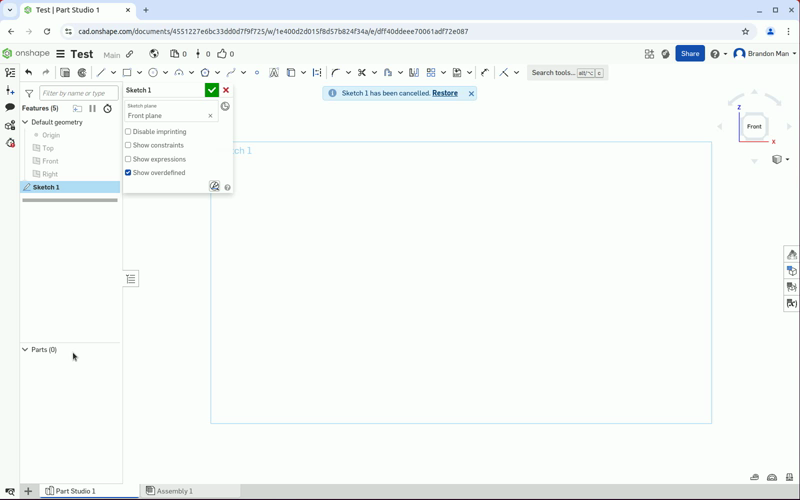
key(y)
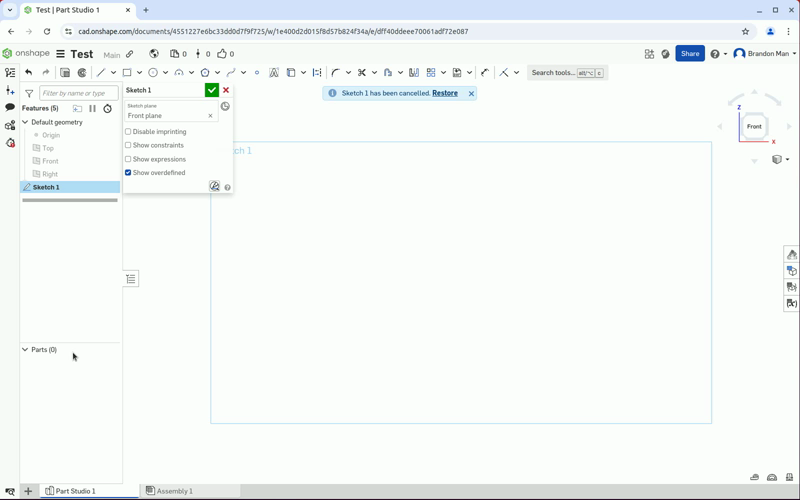
key(l)
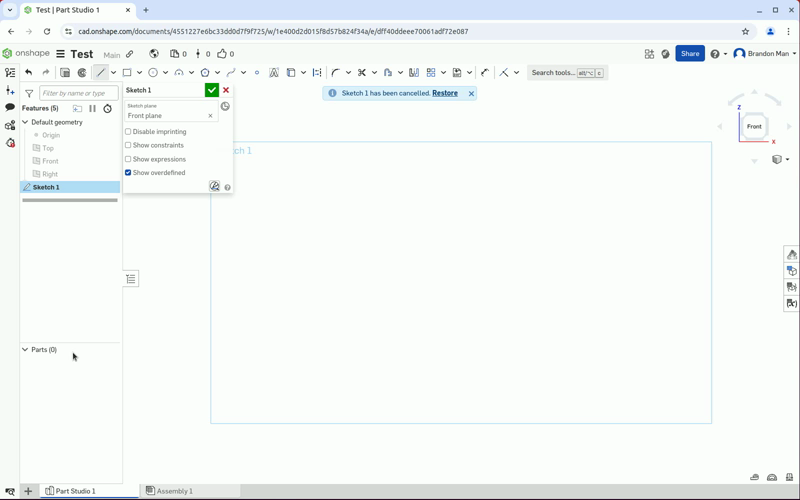
key_down(shift)
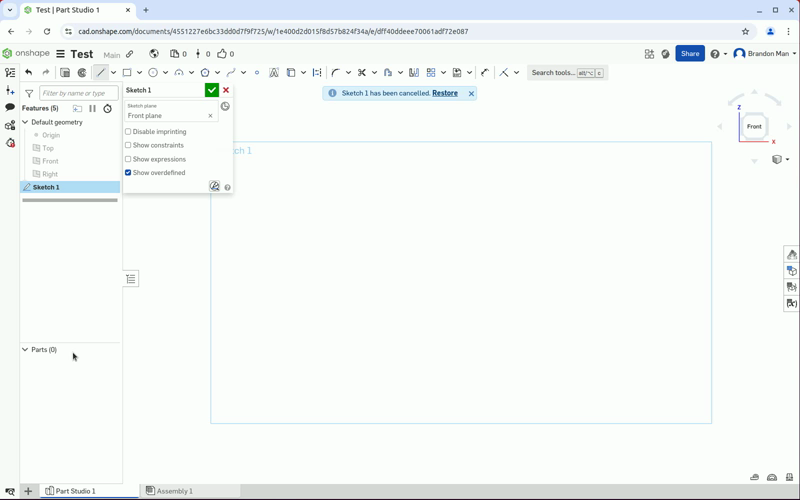
mouse_move(376, 282)
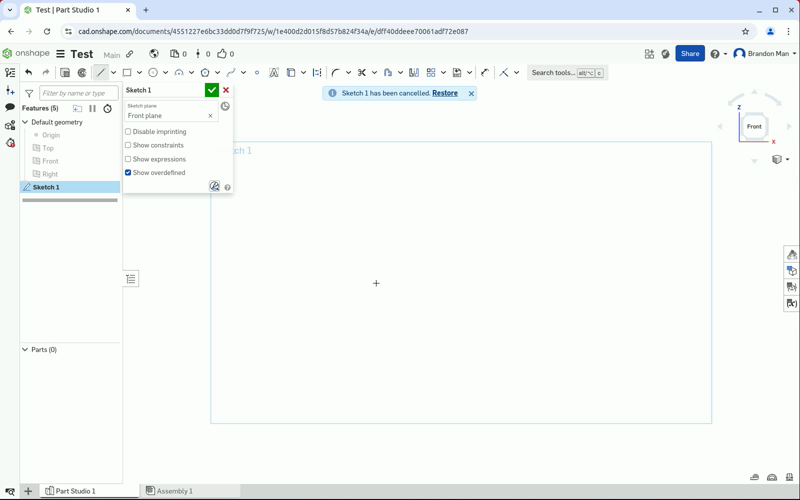
click(376, 282)
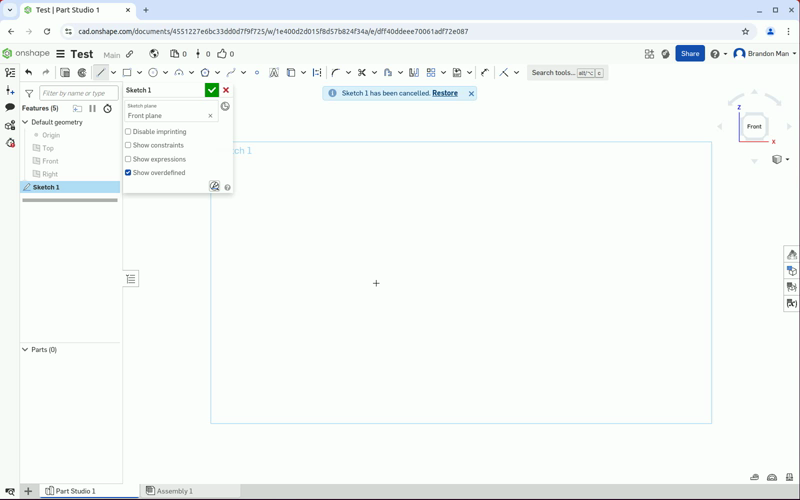
key_up(shift)
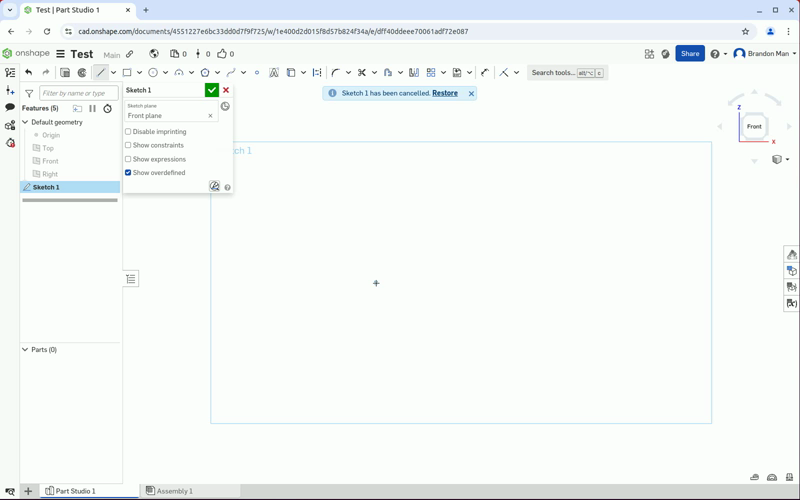
key_down(shift)
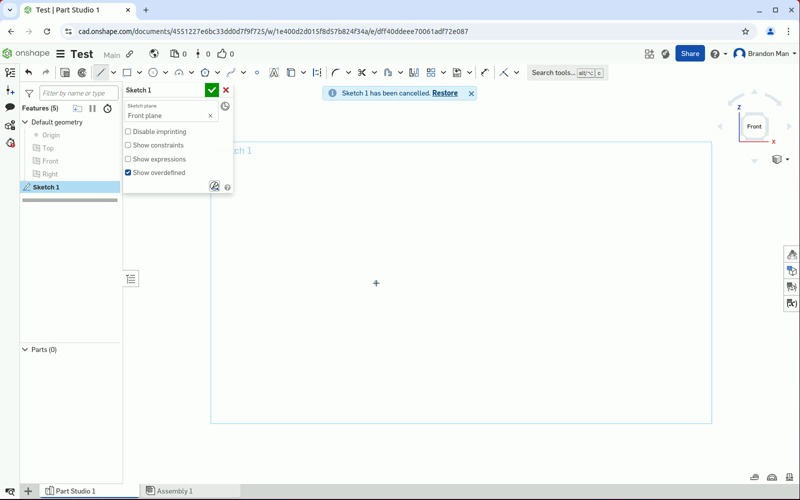
mouse_move(406, 282)
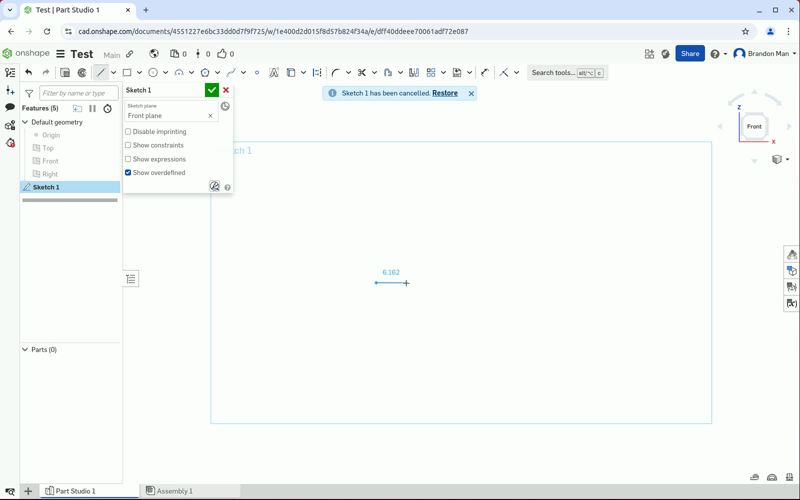
mouse_move(433, 282)
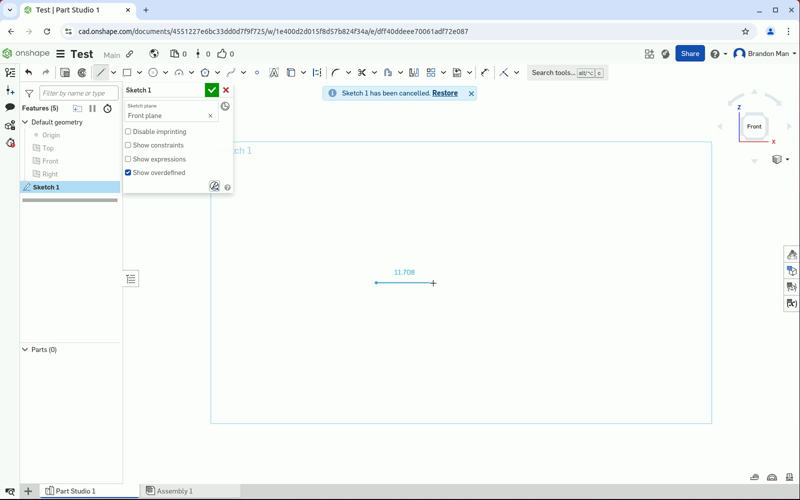
click(433, 282)
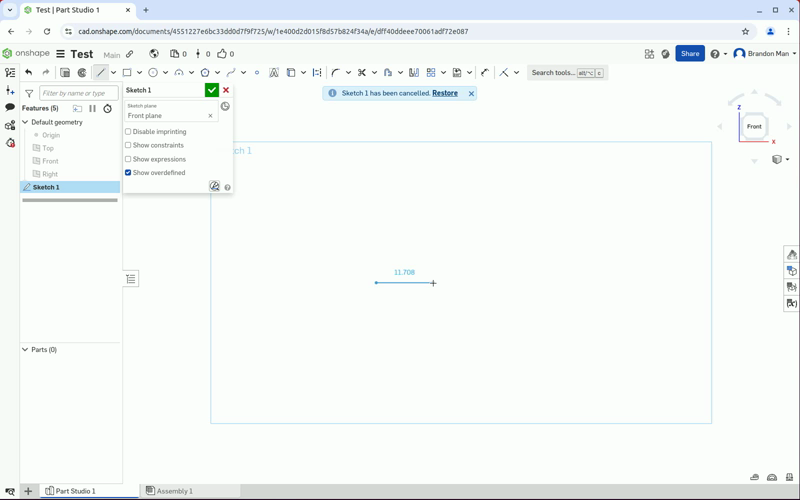
key_up(shift)
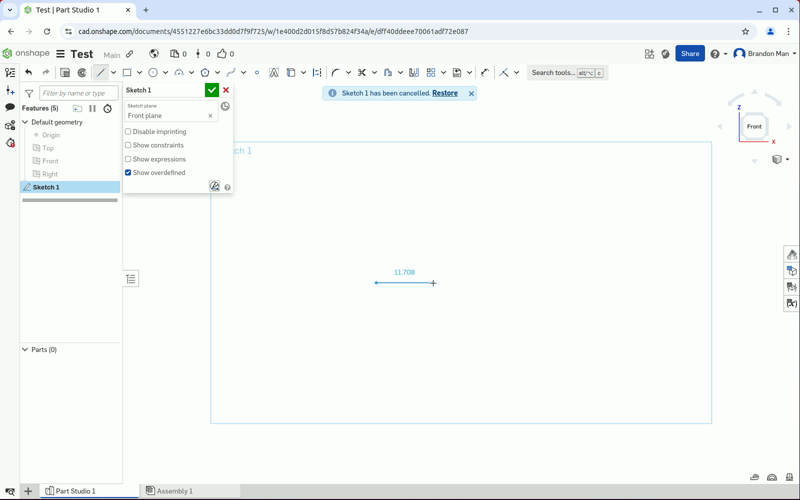
key_down(shift)
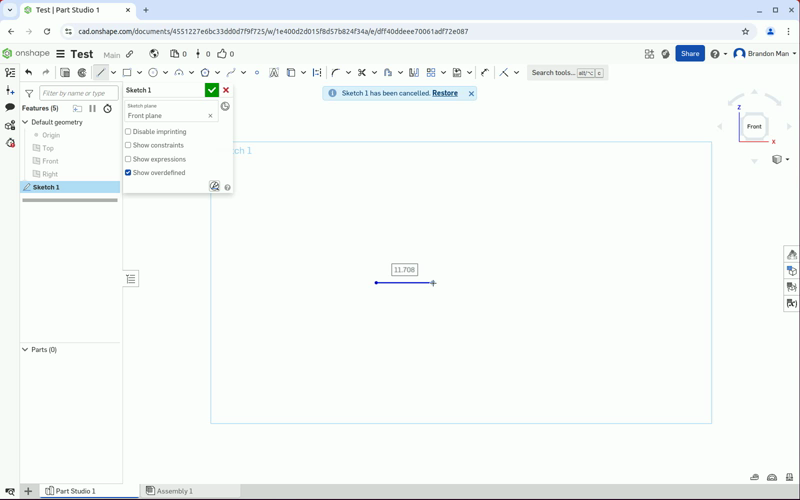
mouse_move(433, 170)
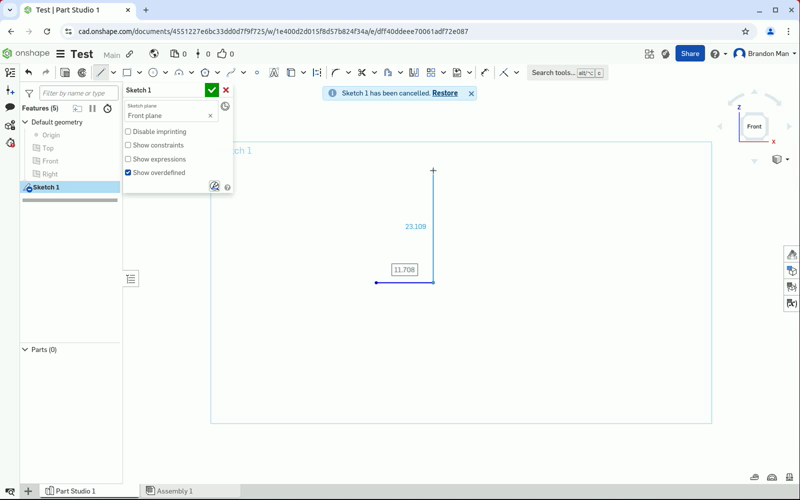
click(433, 170)
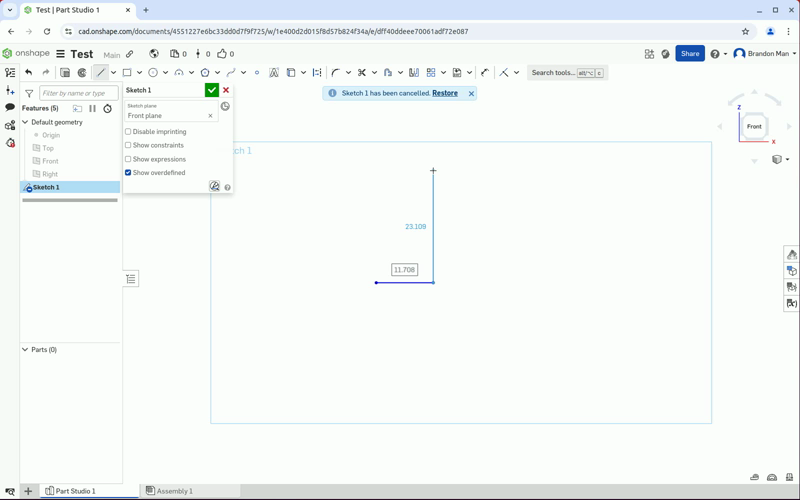
key_up(shift)
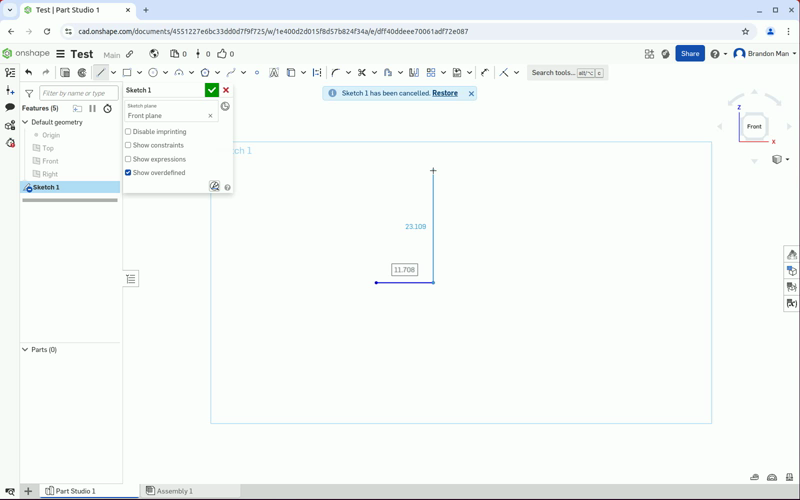
key_down(shift)
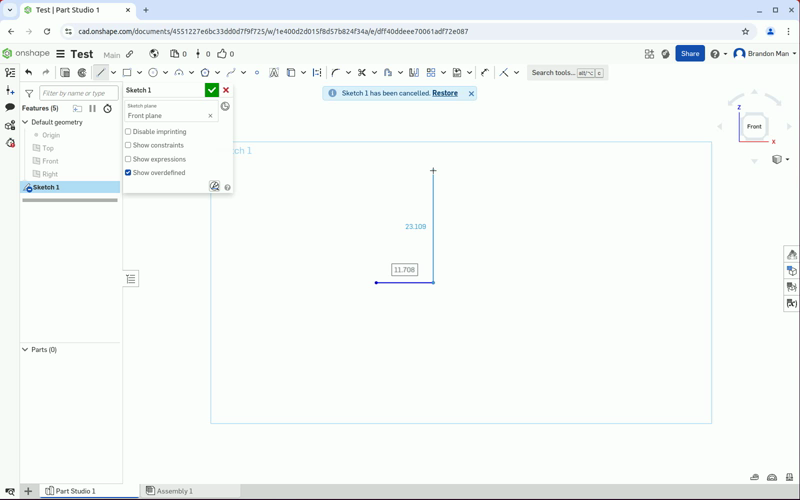
mouse_move(463, 170)
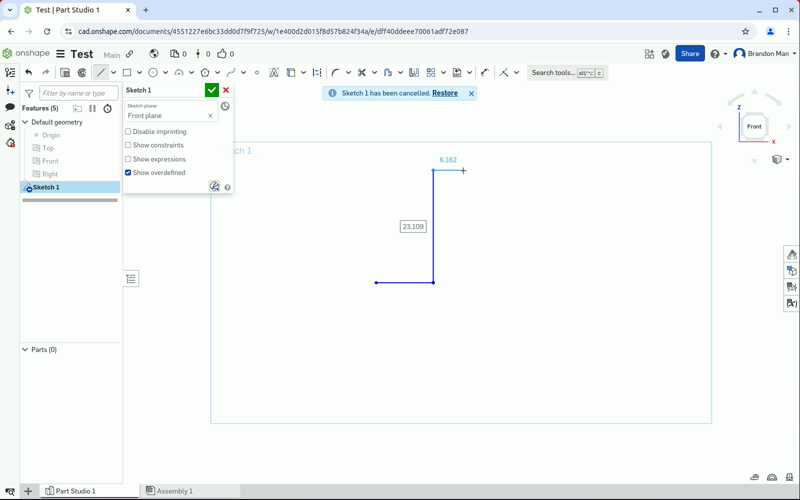
mouse_move(376, 170)
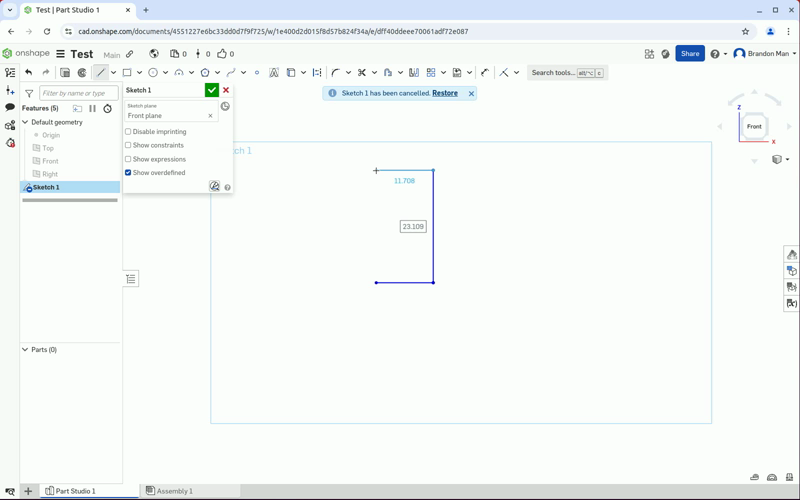
click(376, 170)
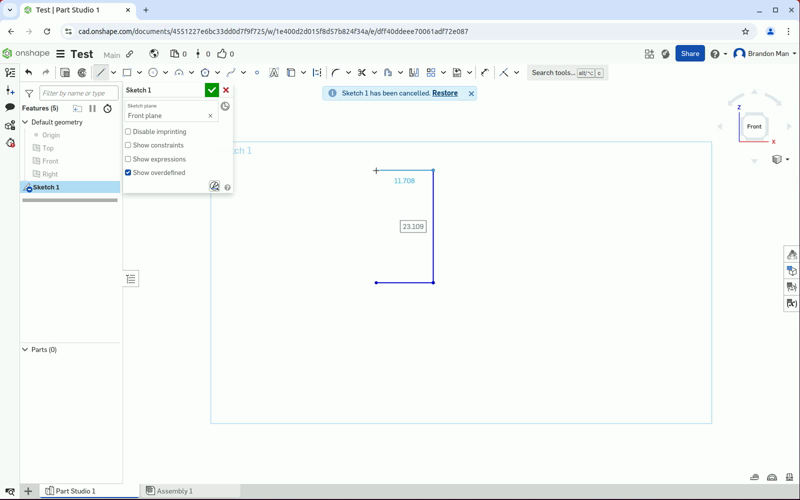
key_up(shift)
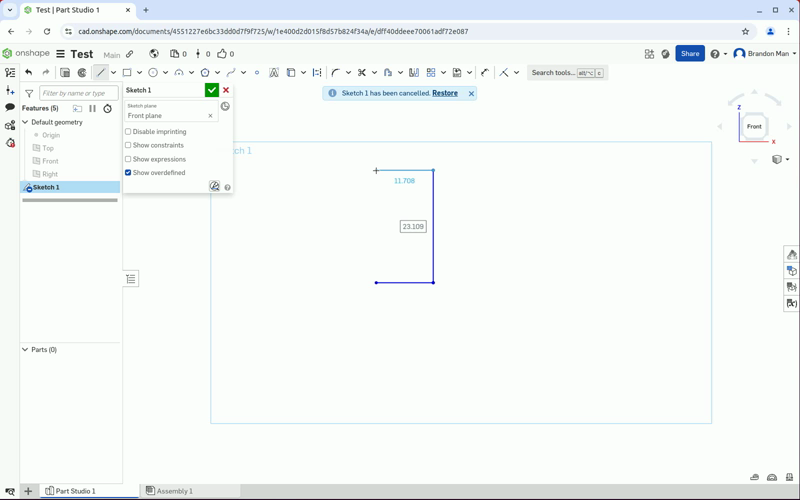
key_down(shift)
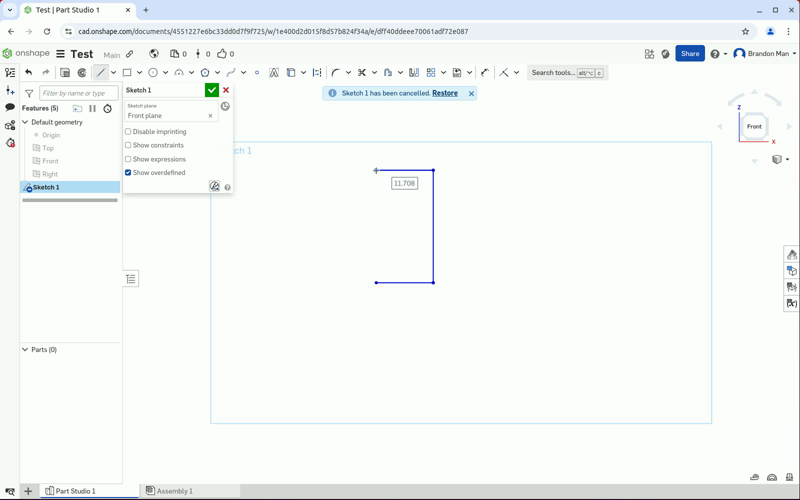
mouse_move(376, 282)
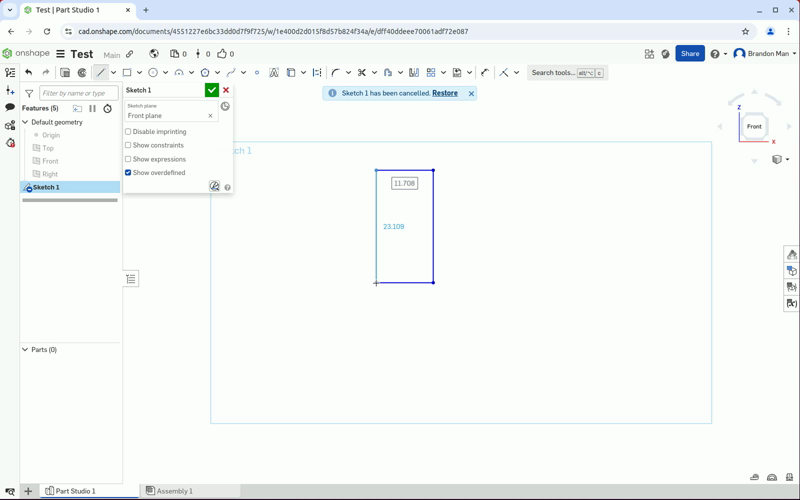
key_up(shift)
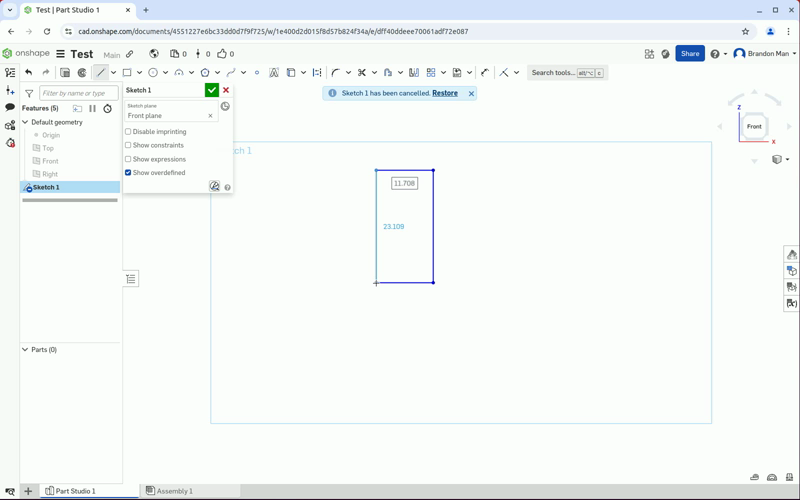
click(376, 282)
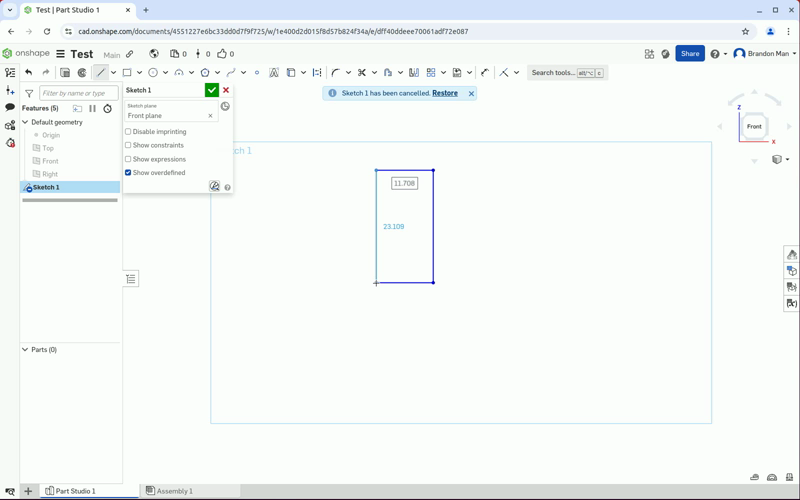
key(esc)
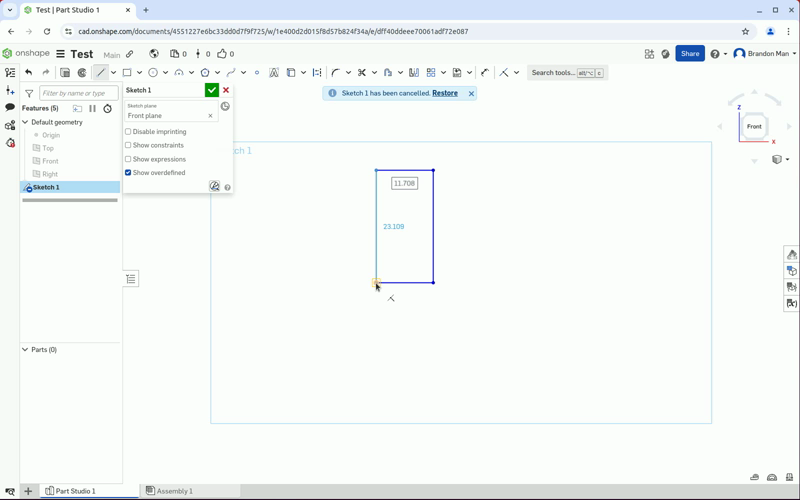
mouse_move(428, 217)
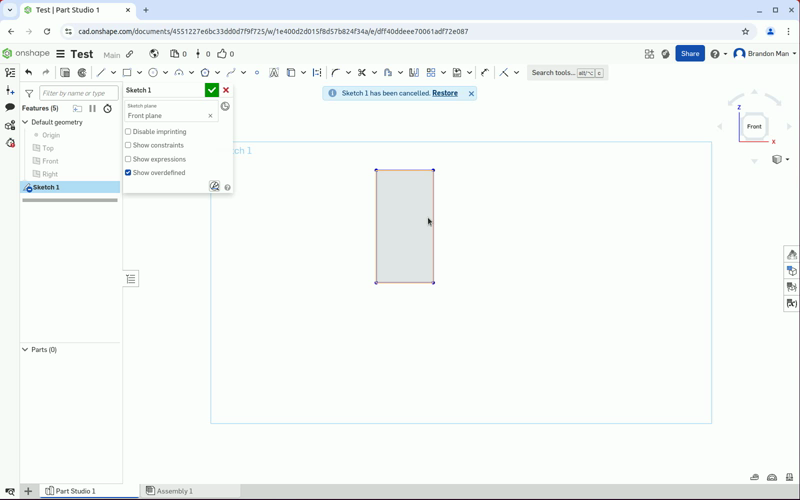
click(428, 217)
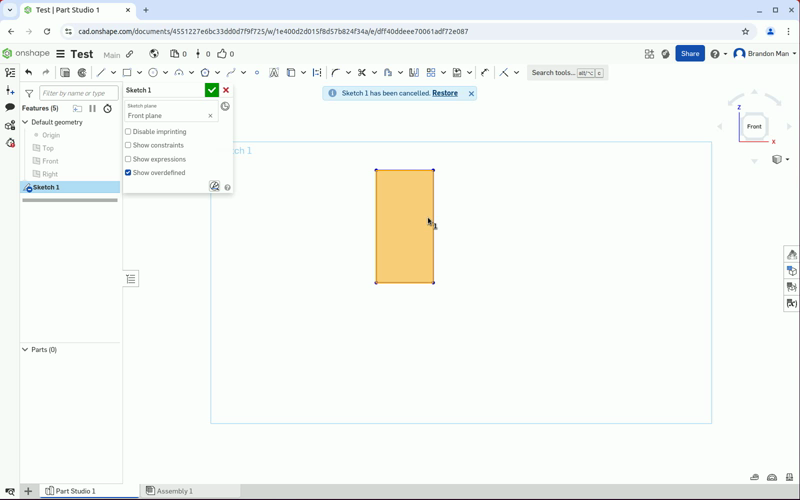
mouse_move(73, 352)
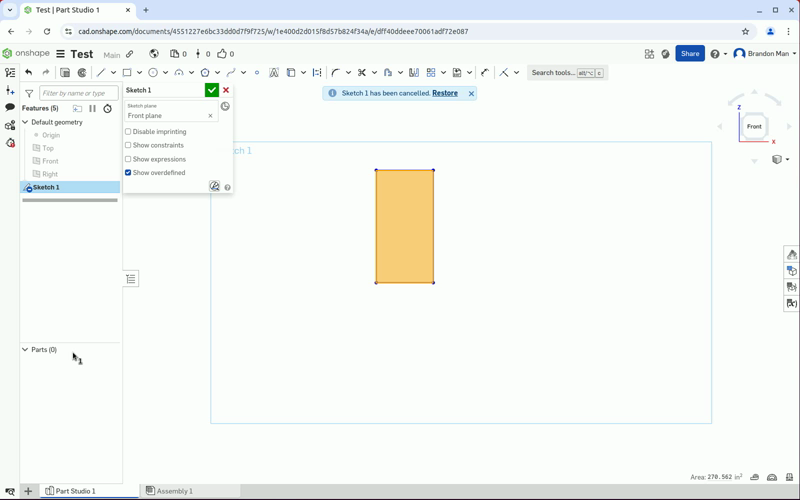
key(shift+y)
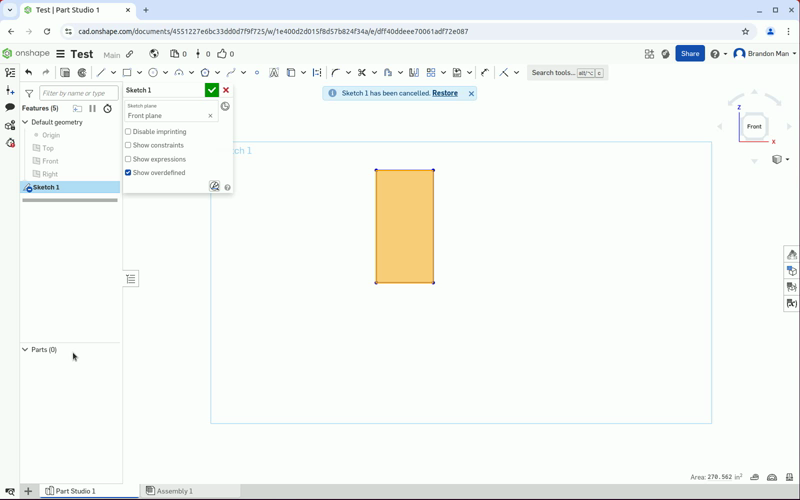
key(shift+e)
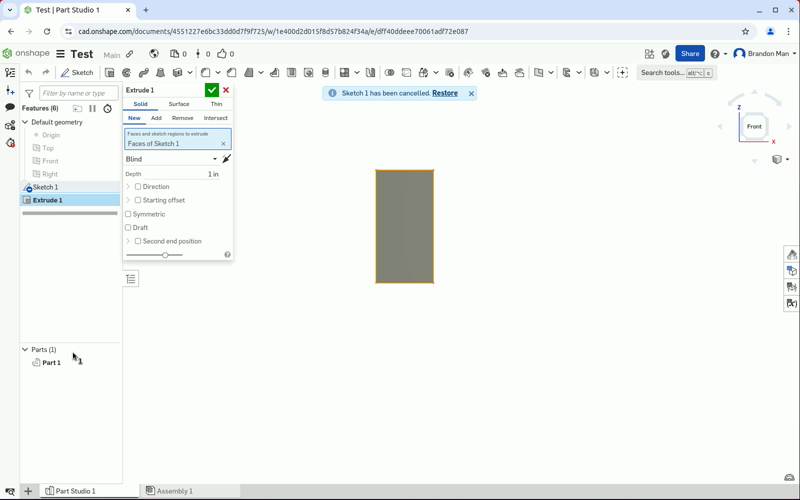
mouse_move(143, 106)
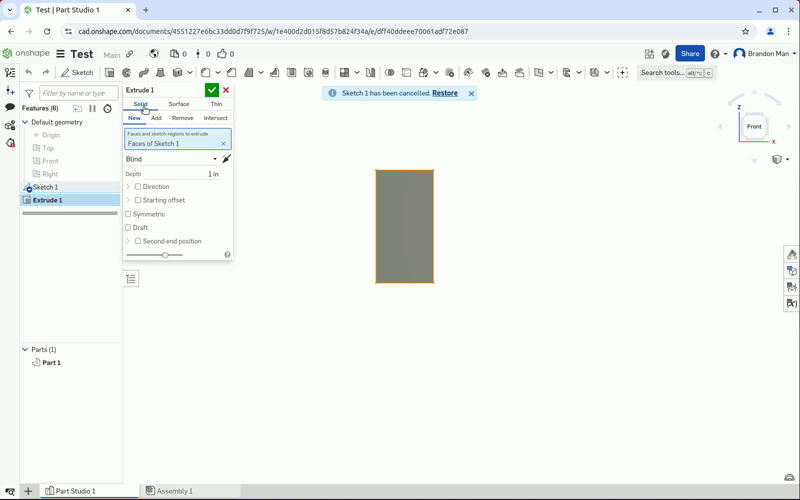
click(143, 106)
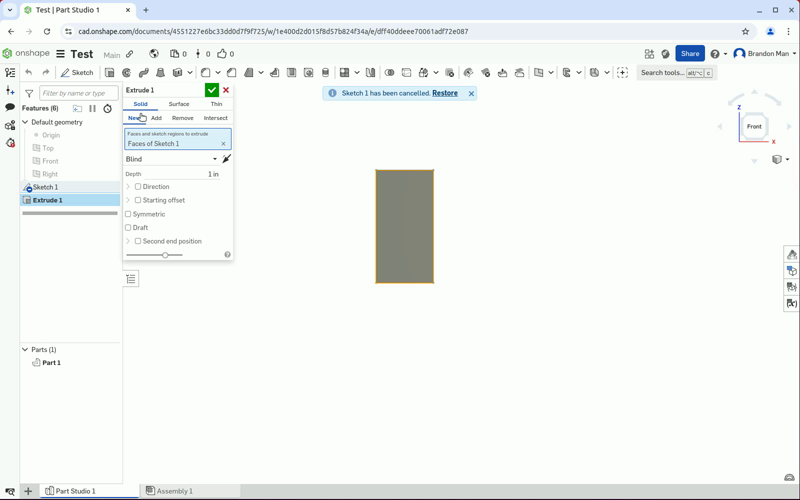
mouse_move(137, 120)
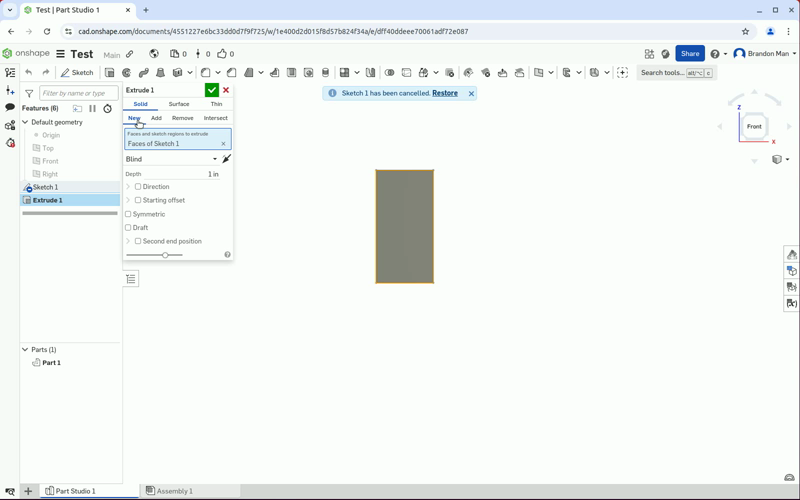
click(137, 120)
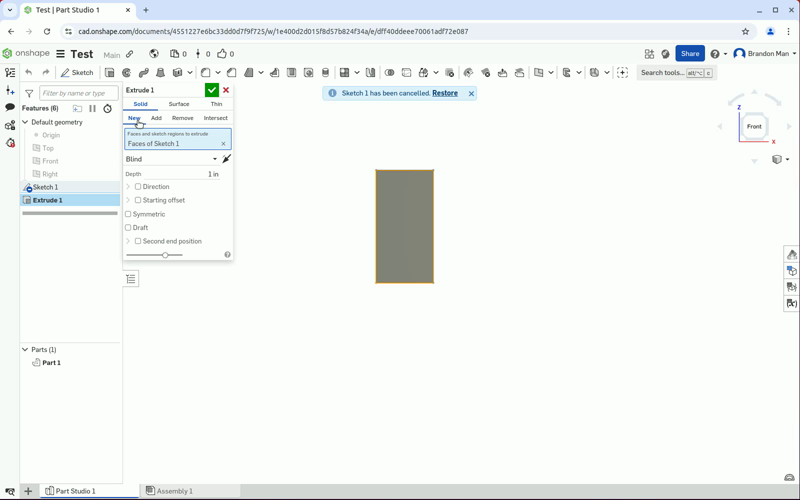
key(tab, 4)
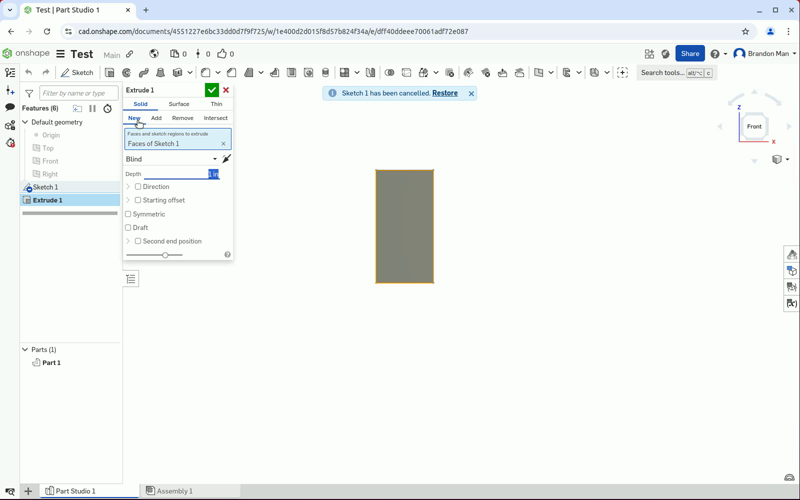
text(-11.554)
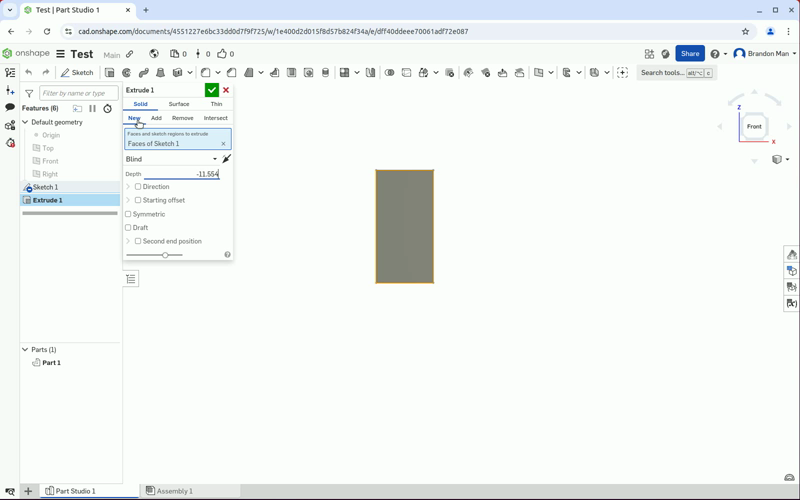
key(enter)
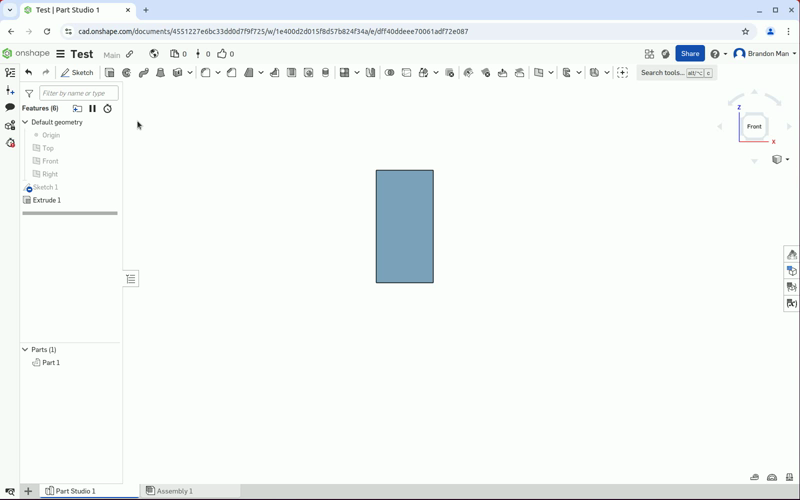
key(shift+h)
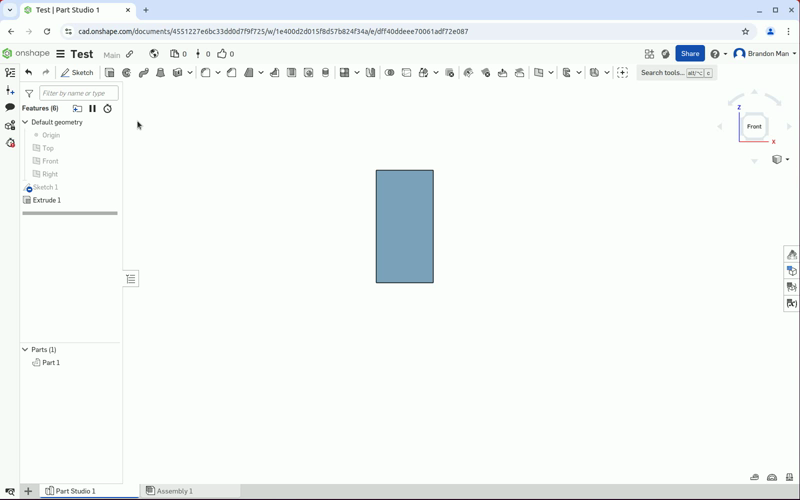
key(shift+h)
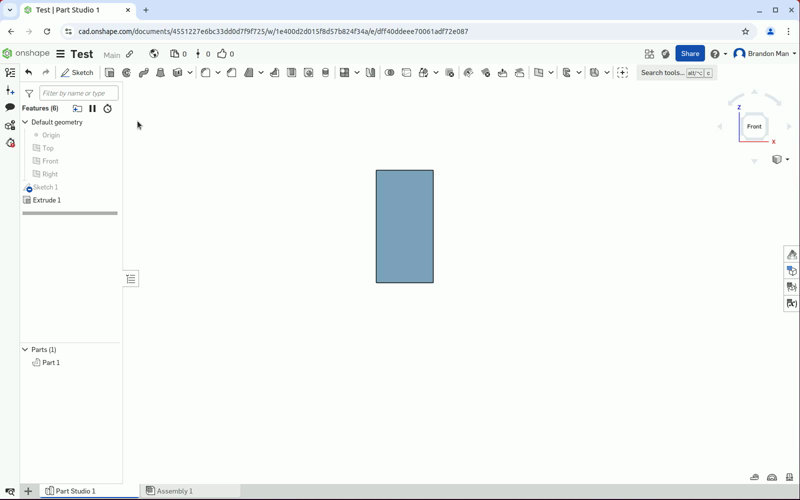
mouse_move(73, 189)
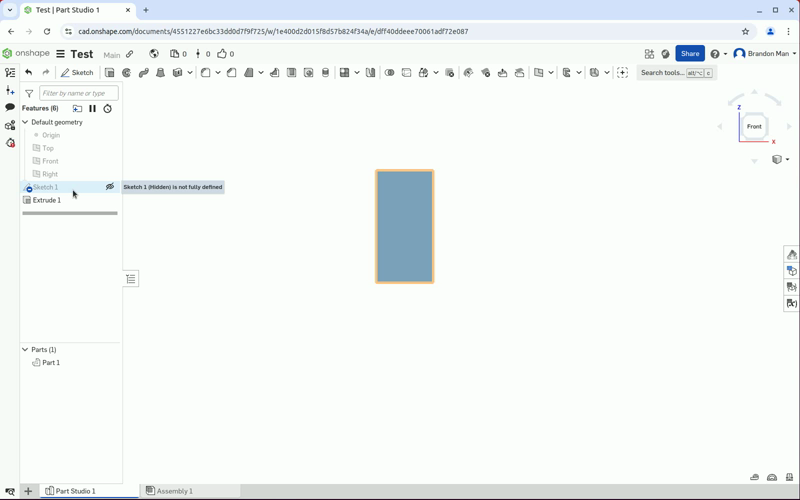
click(73, 189)
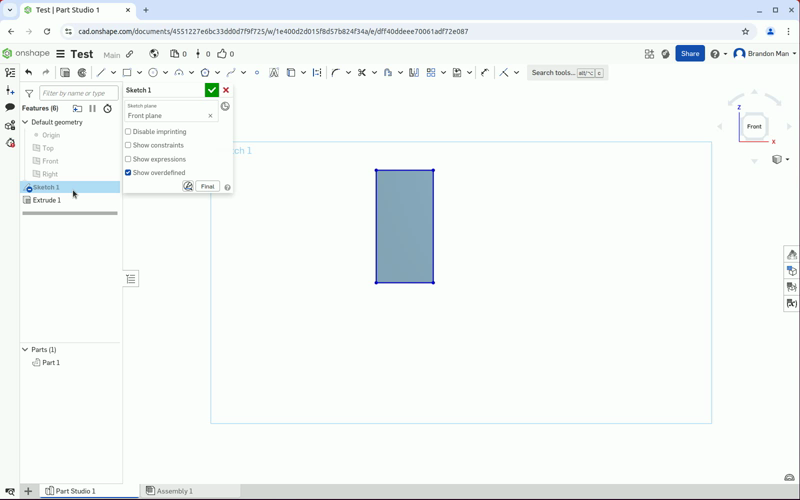
mouse_move(229, 92)
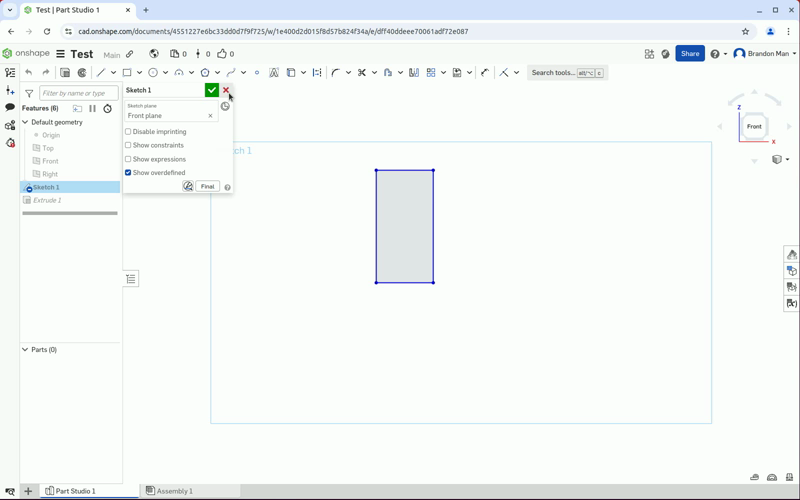
click(229, 92)
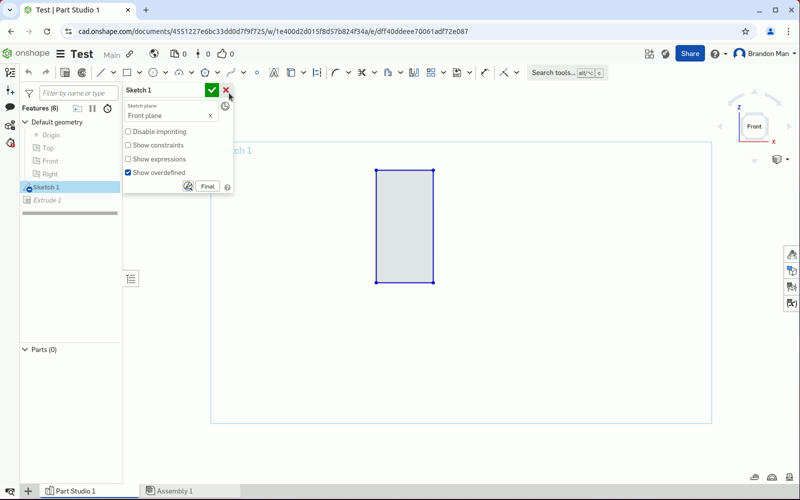
key(shift+s)
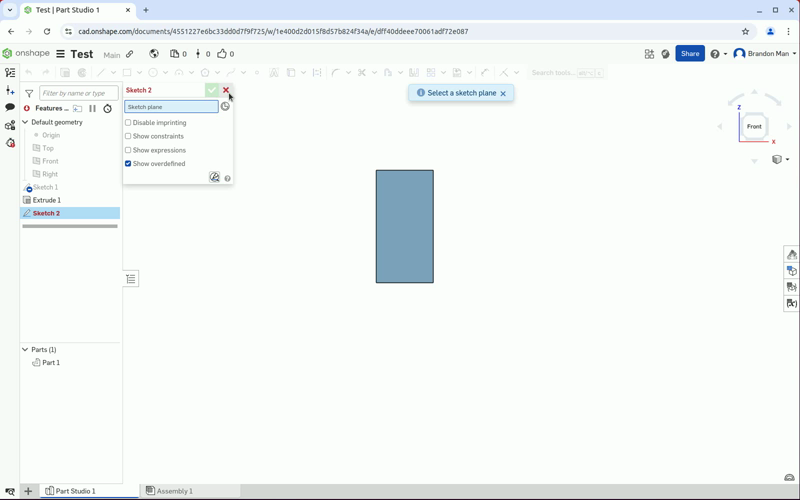
mouse_move(73, 163)
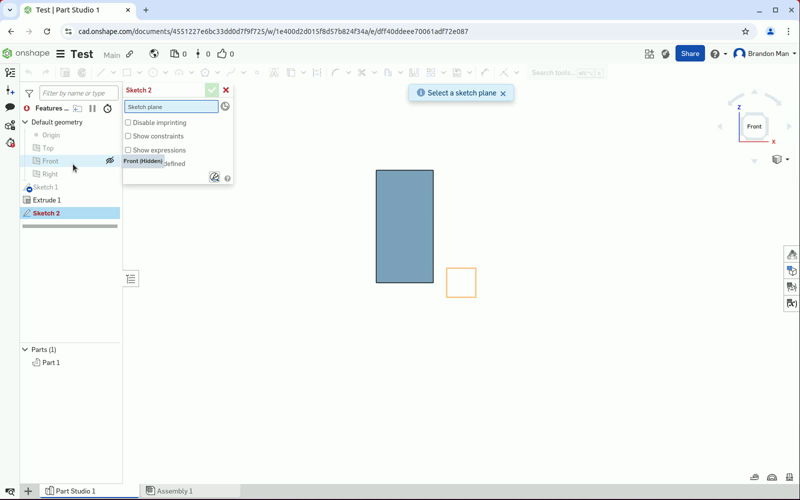
click(73, 163)
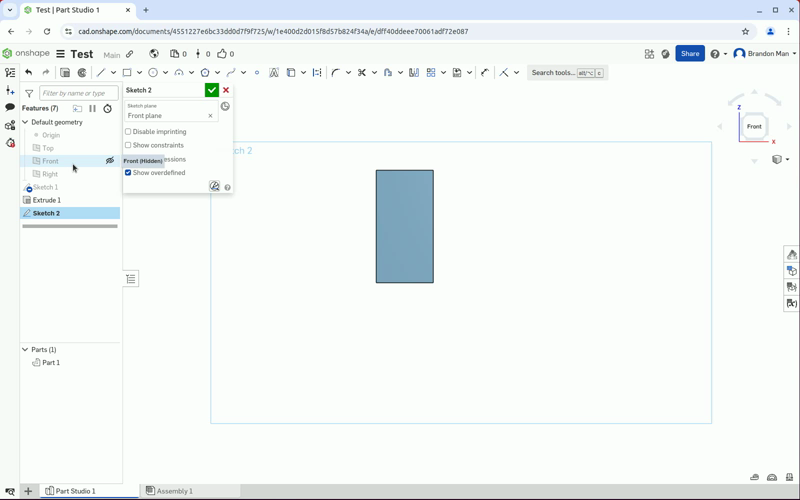
mouse_move(73, 352)
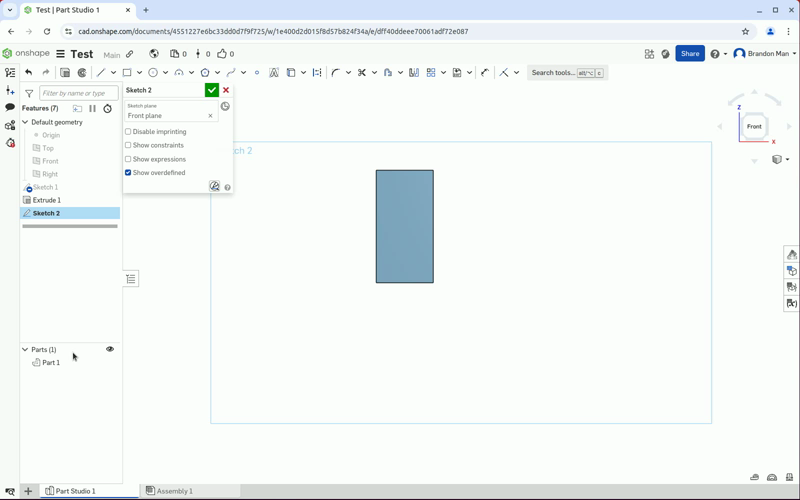
key(y)
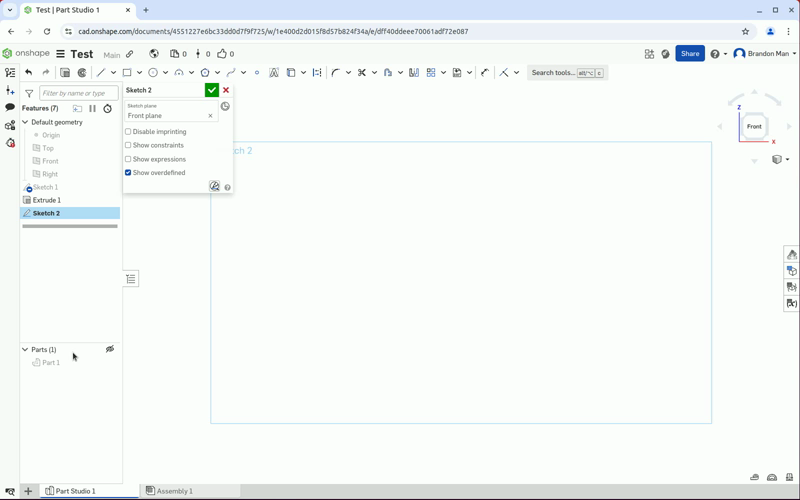
key(l)
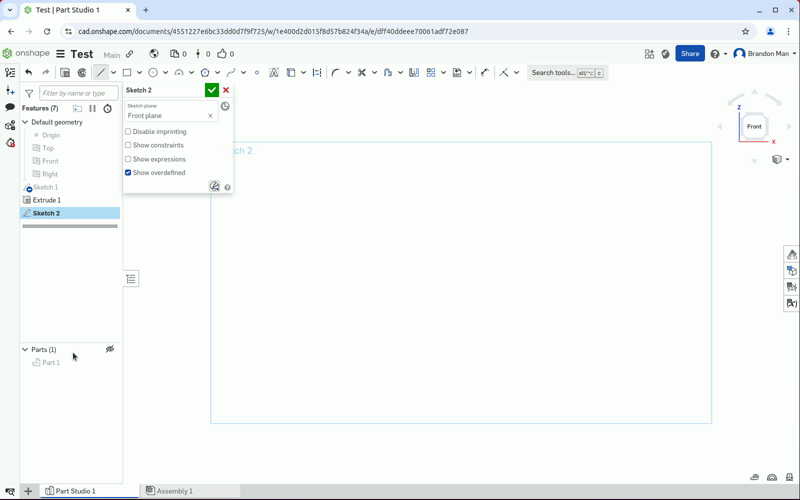
key_down(shift)
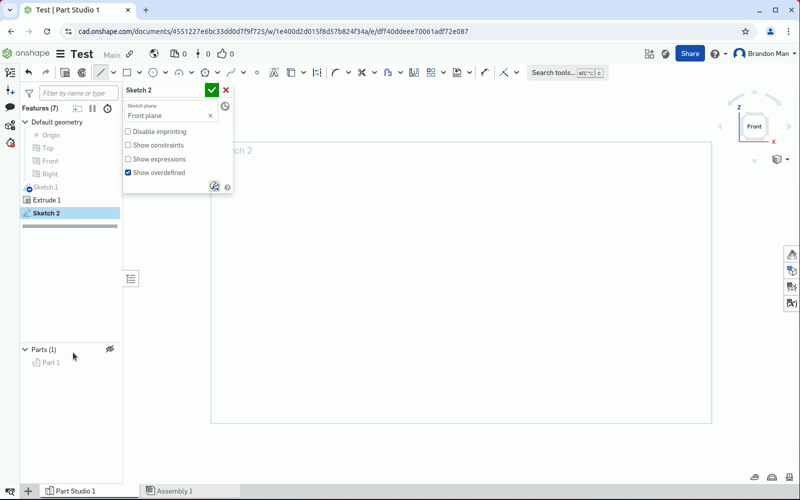
mouse_move(432, 282)
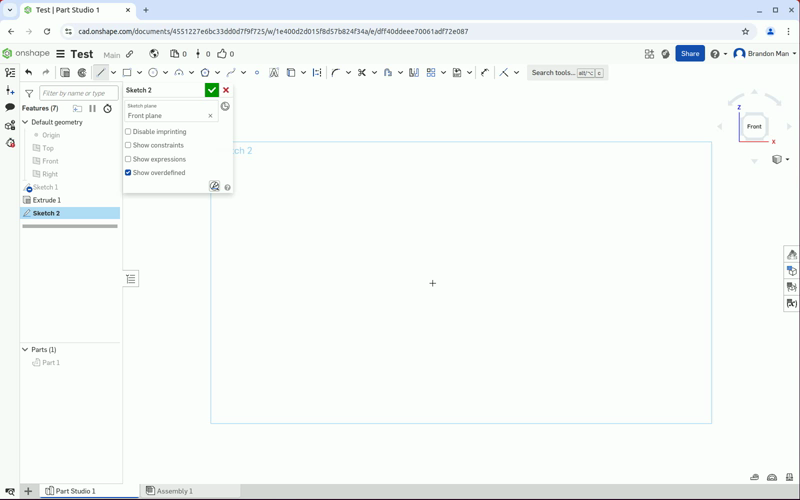
click(432, 282)
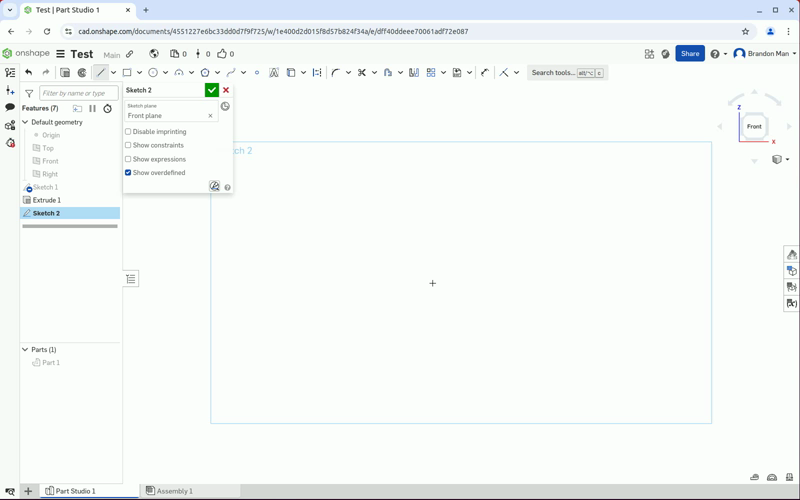
key_up(shift)
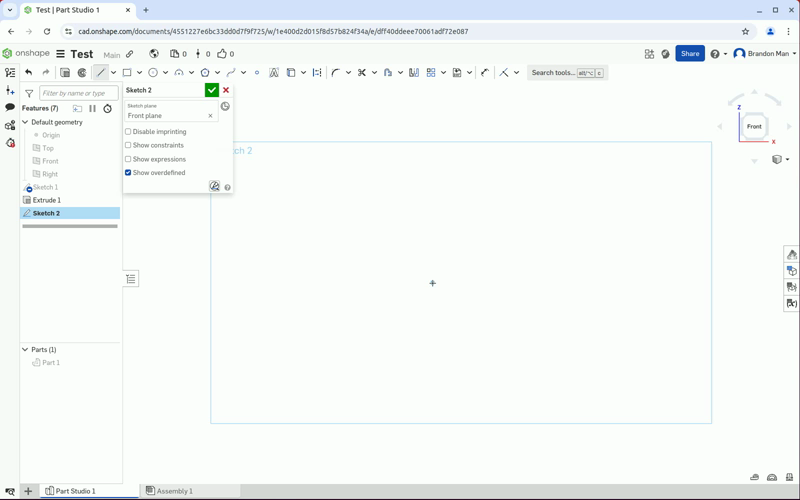
key_down(shift)
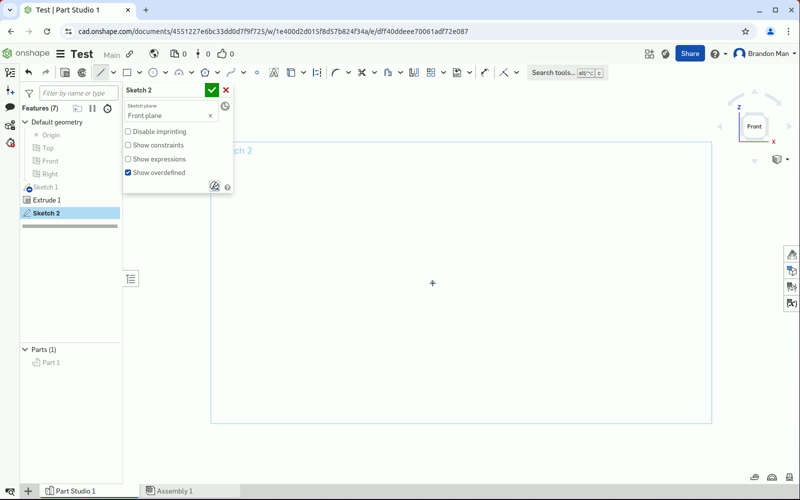
mouse_move(462, 282)
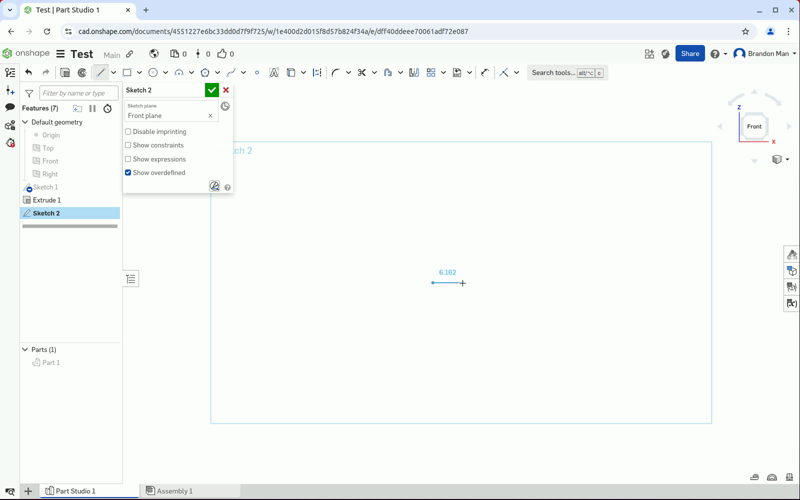
mouse_move(489, 282)
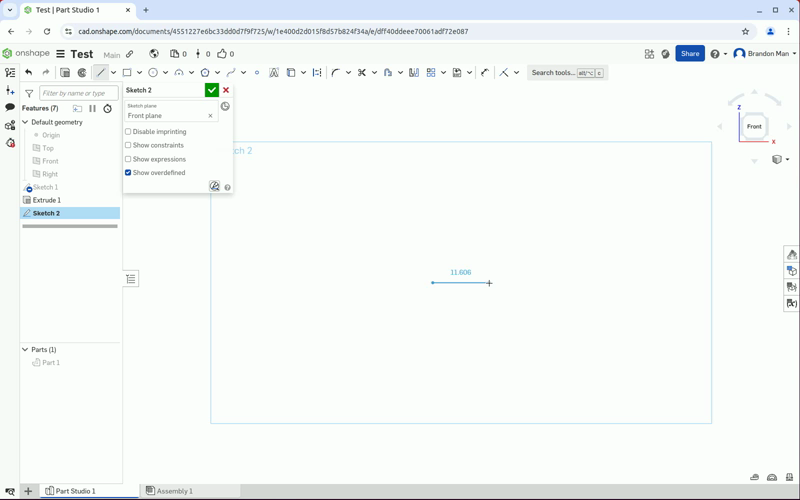
click(489, 282)
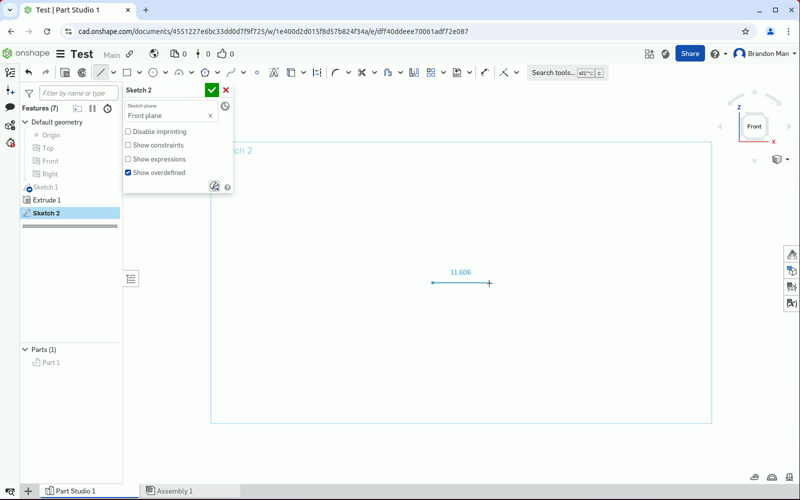
key_up(shift)
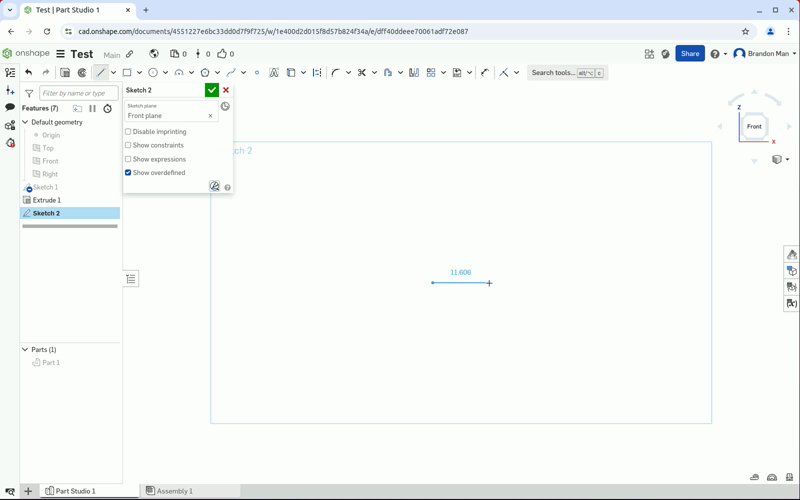
key_down(shift)
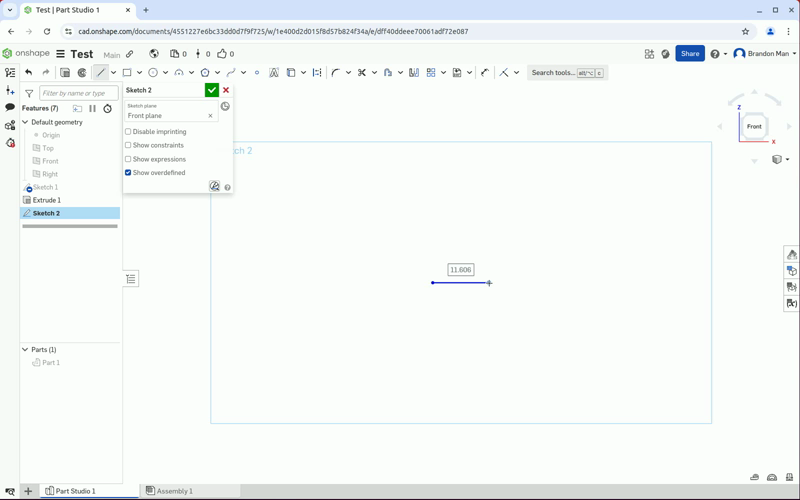
mouse_move(519, 282)
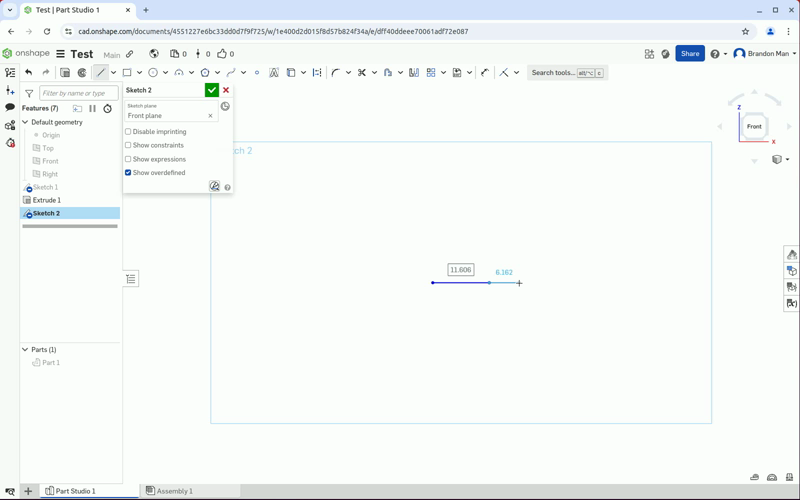
mouse_move(489, 226)
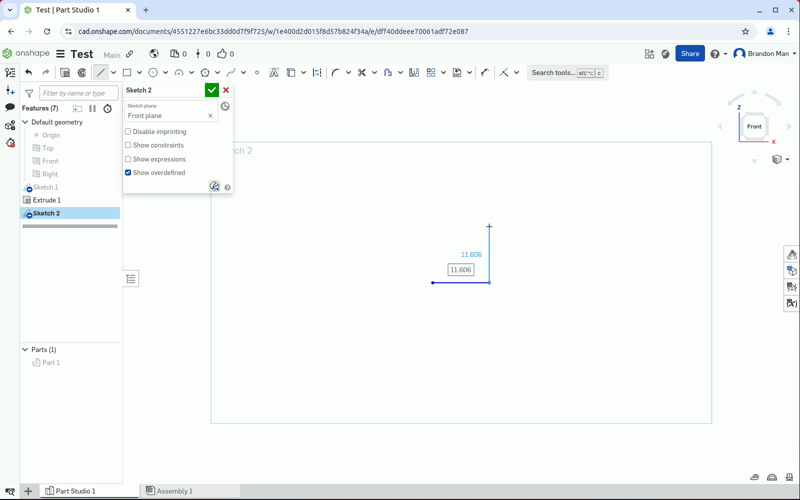
click(489, 226)
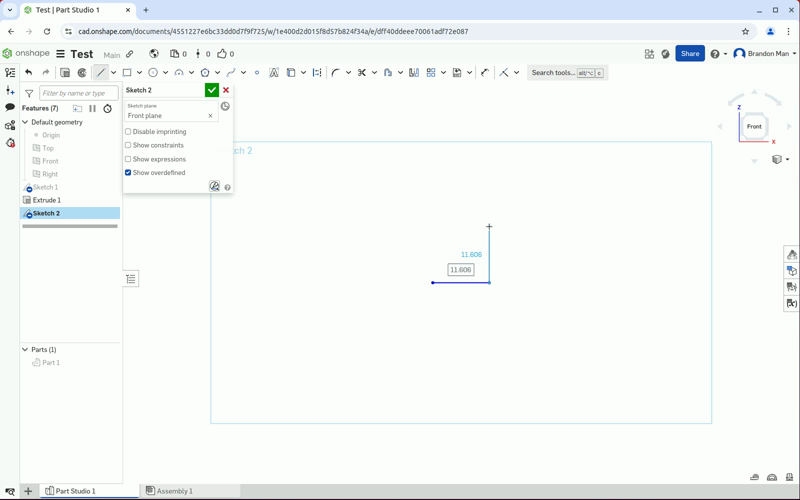
key_up(shift)
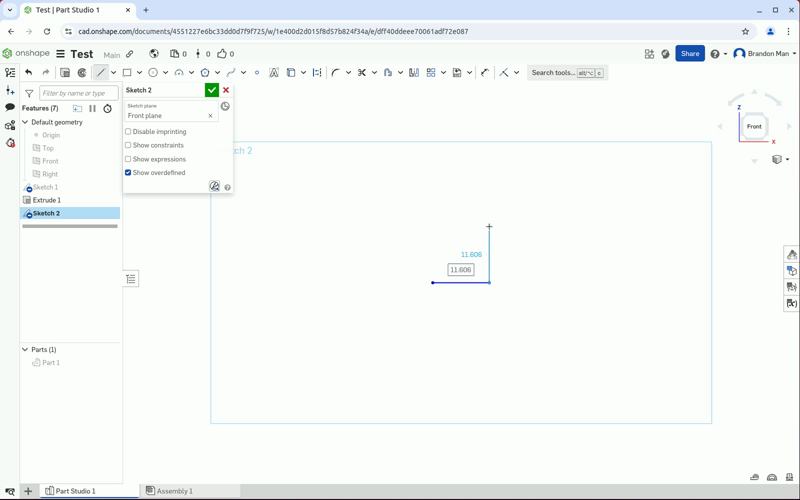
key_down(shift)
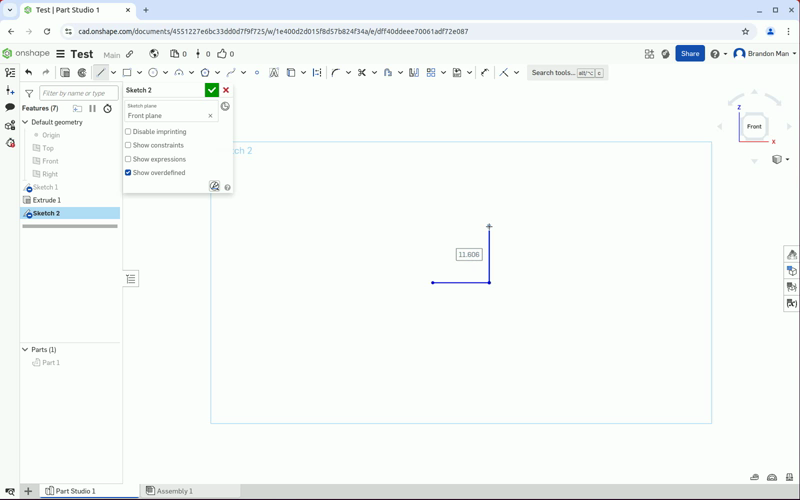
mouse_move(519, 226)
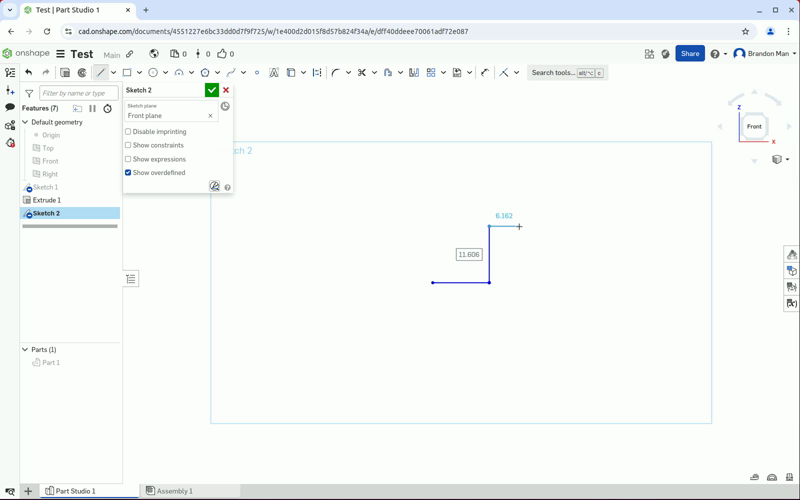
mouse_move(545, 226)
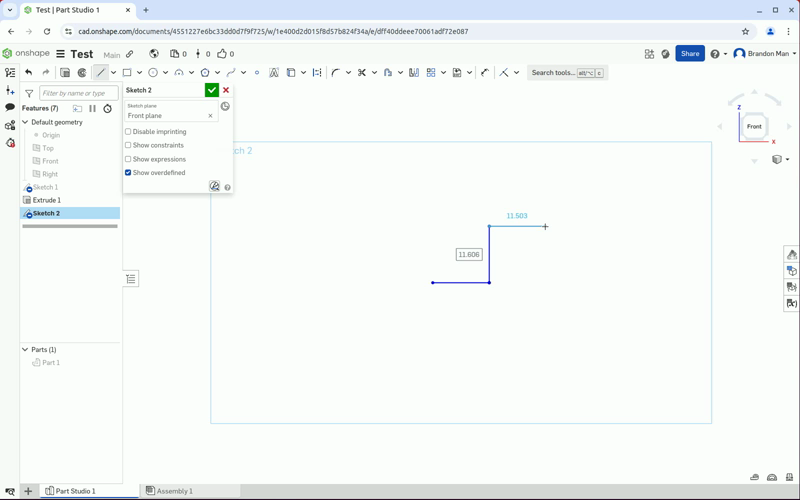
click(545, 226)
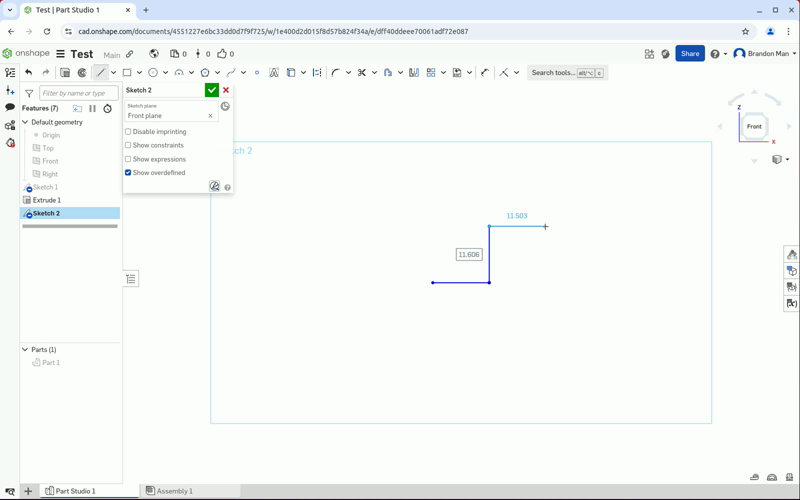
key_up(shift)
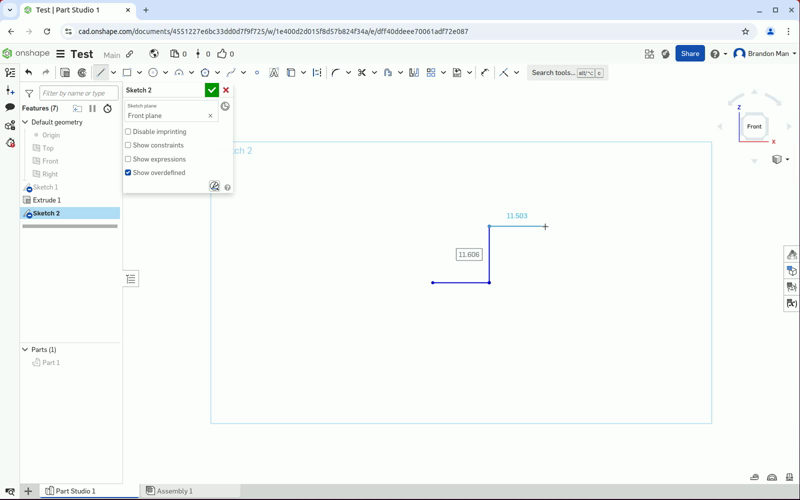
key_down(shift)
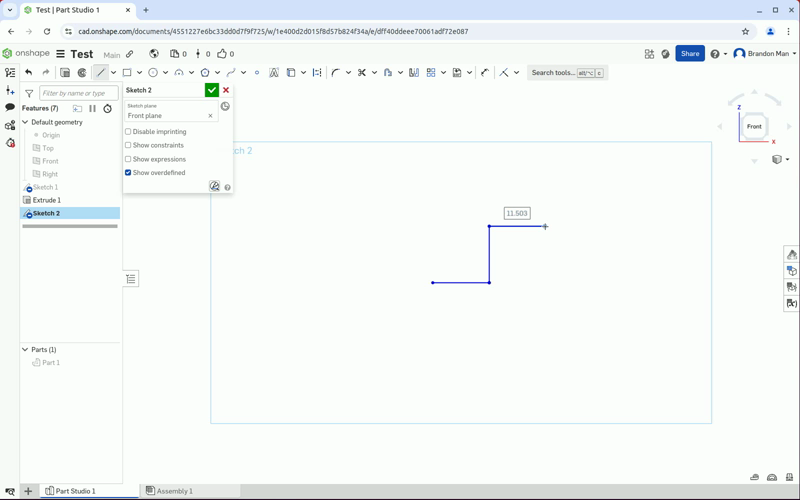
mouse_move(575, 226)
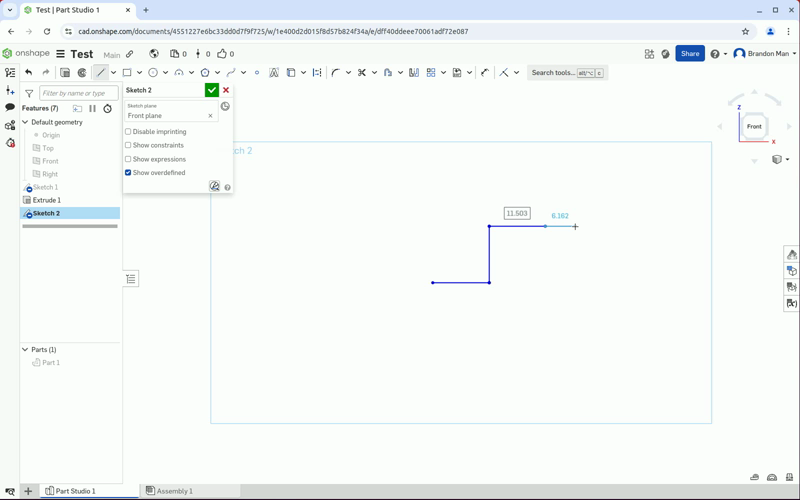
mouse_move(545, 170)
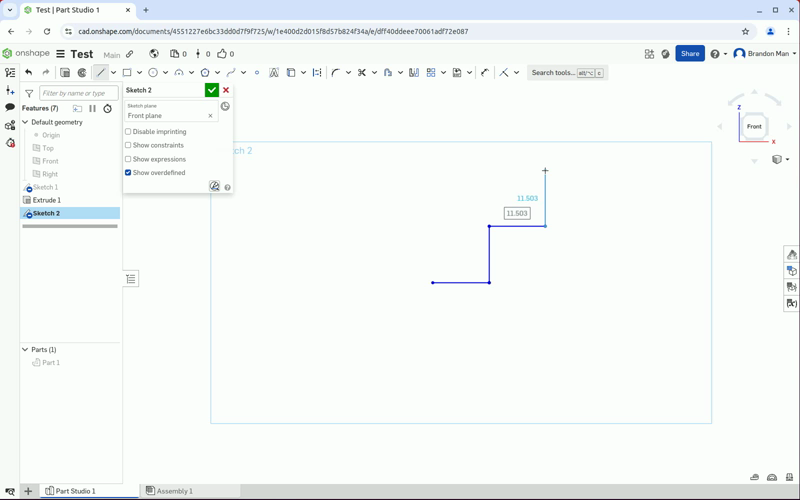
click(545, 170)
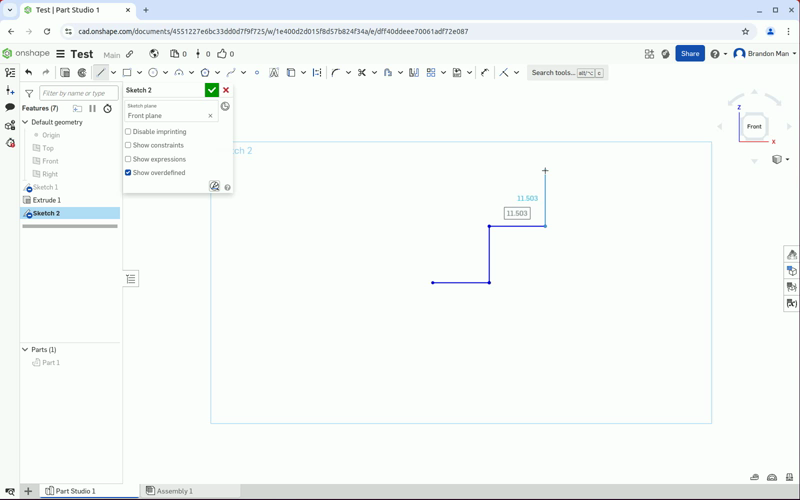
key_up(shift)
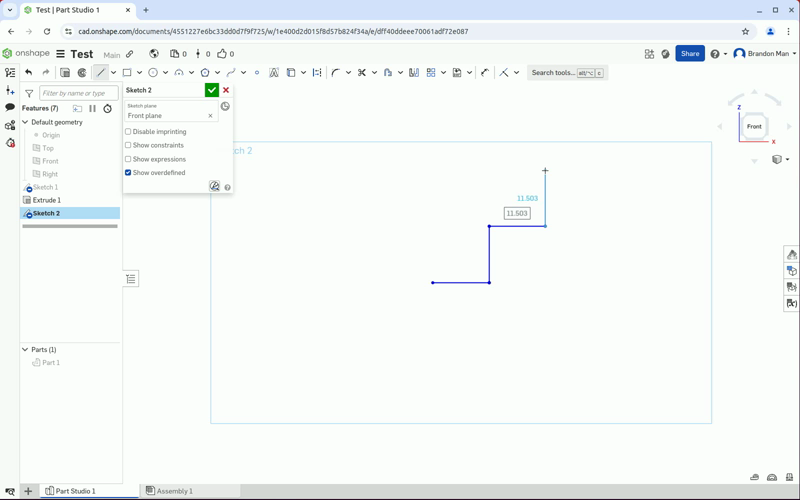
key_down(shift)
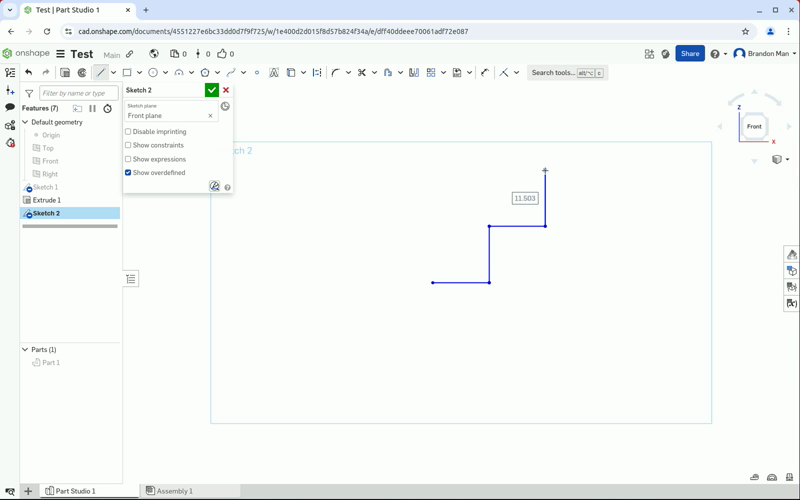
mouse_move(432, 170)
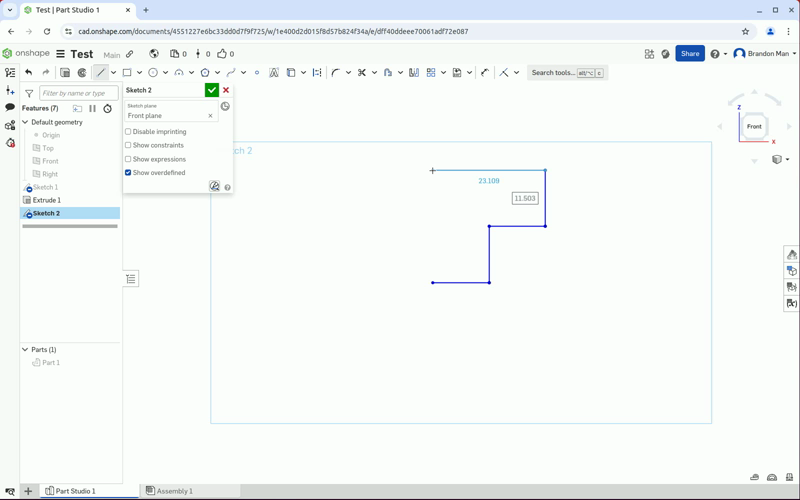
click(432, 170)
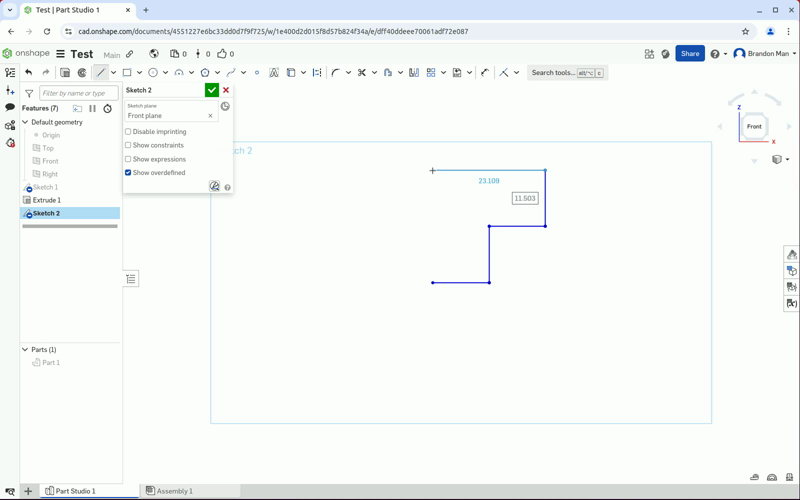
key_up(shift)
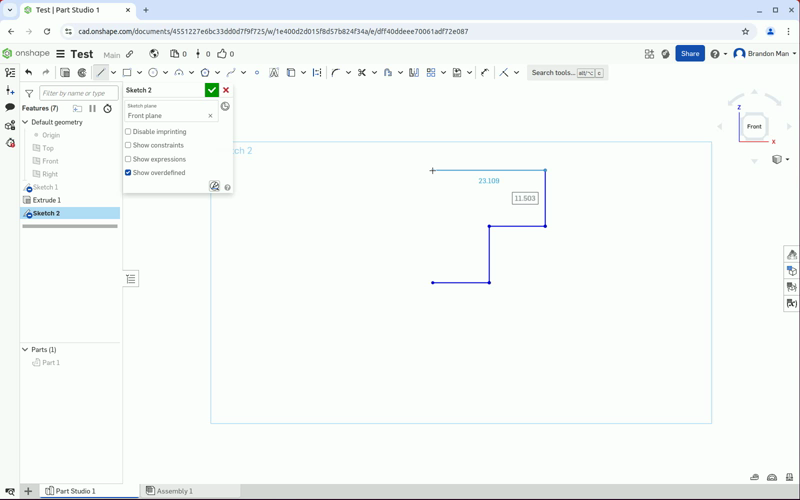
key_down(shift)
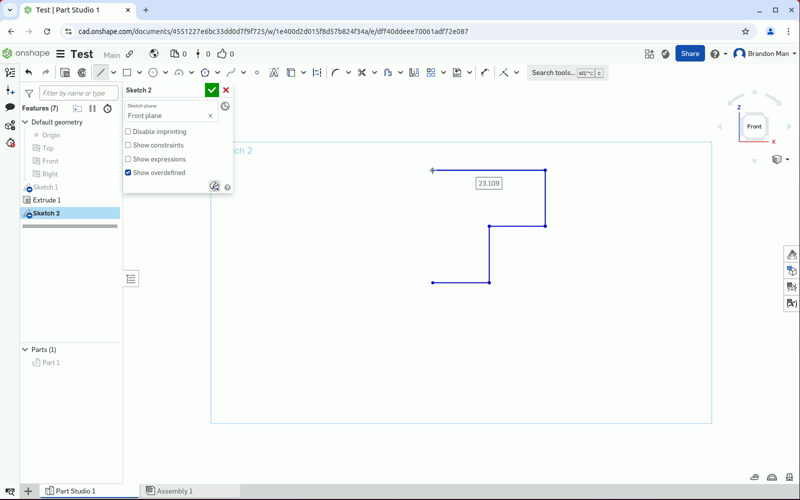
mouse_move(432, 282)
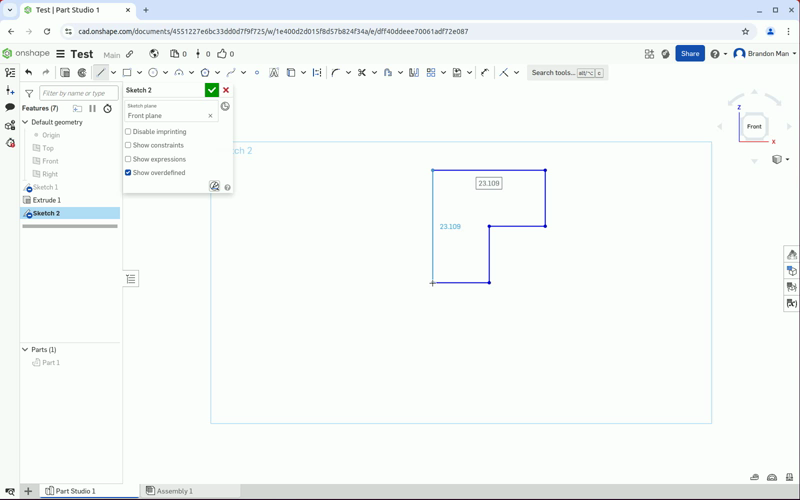
key_up(shift)
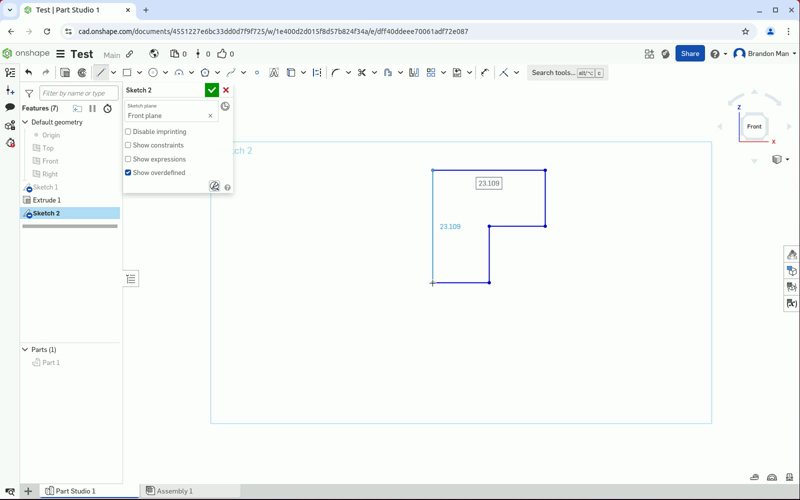
click(432, 282)
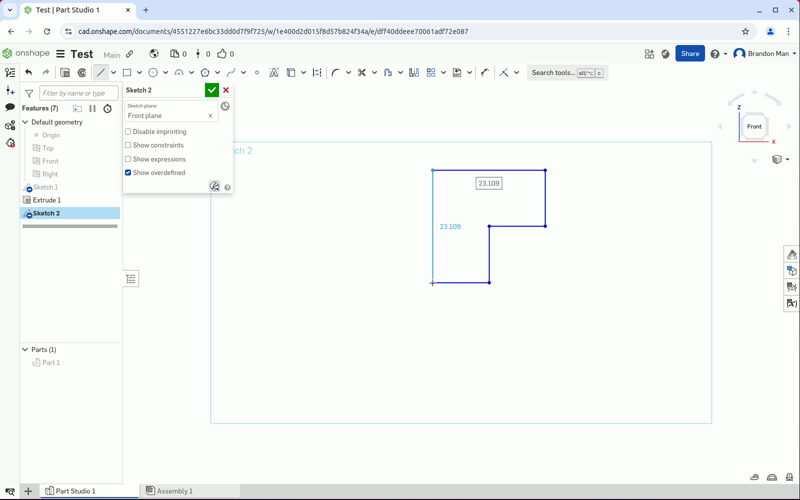
key(esc)
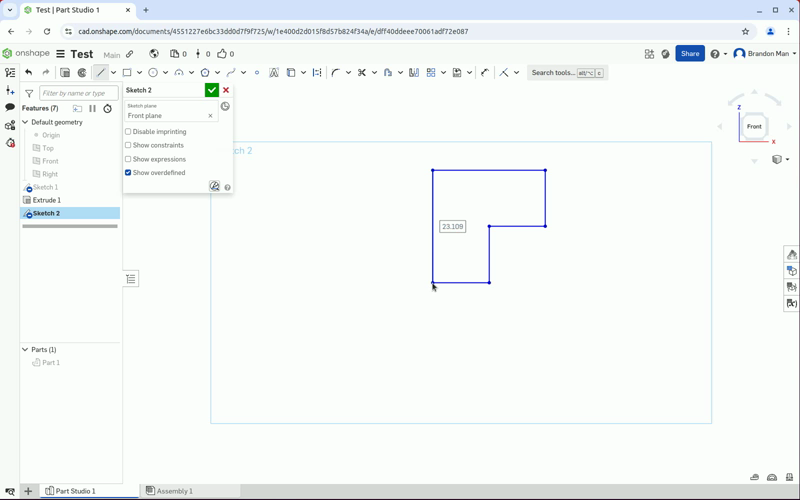
mouse_move(453, 200)
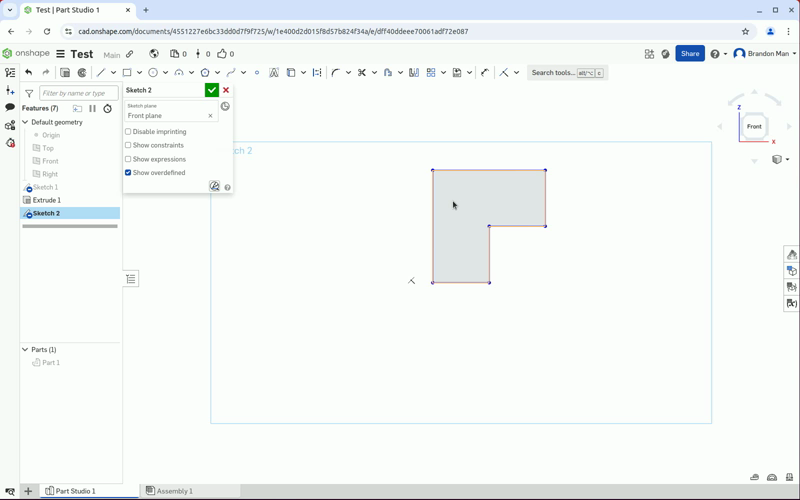
click(453, 200)
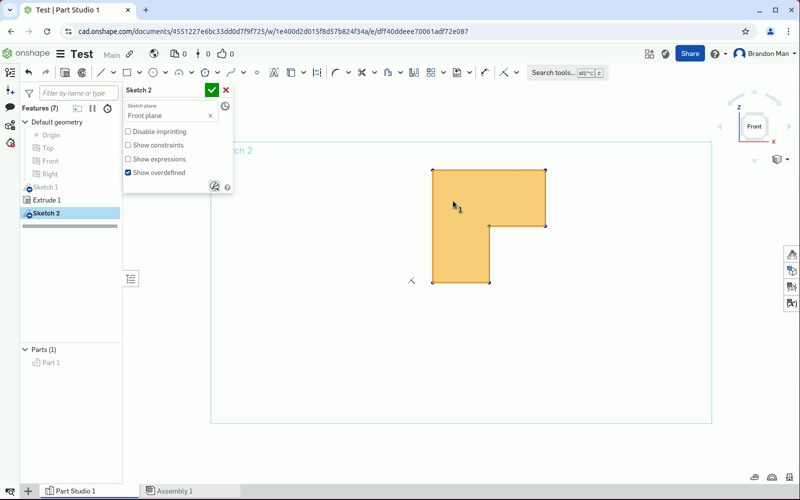
mouse_move(73, 352)
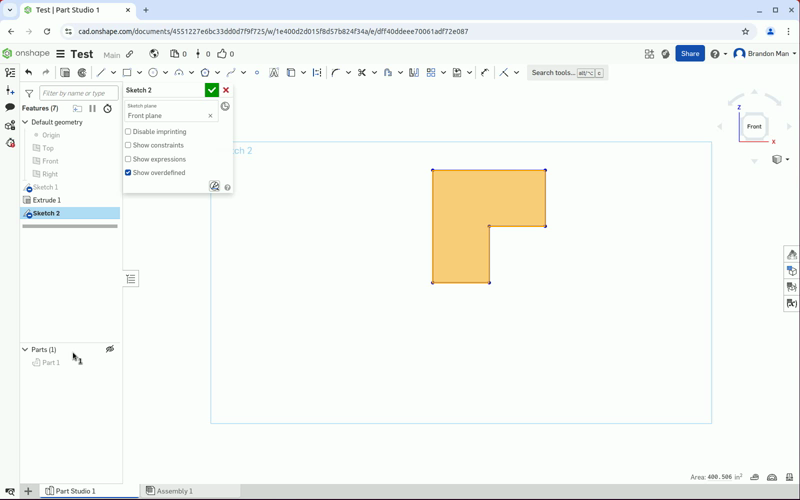
key(shift+y)
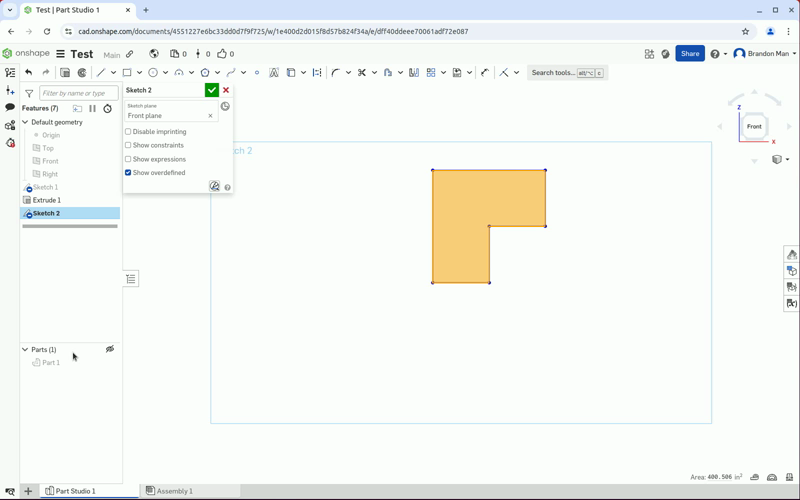
key(shift+e)
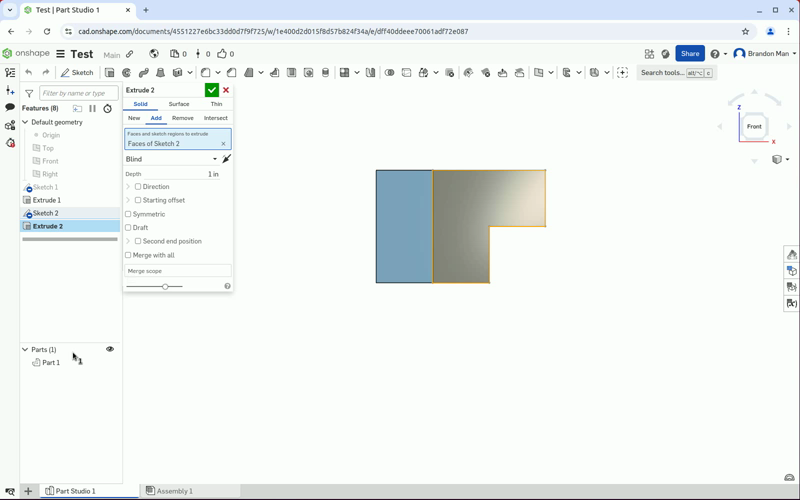
mouse_move(143, 106)
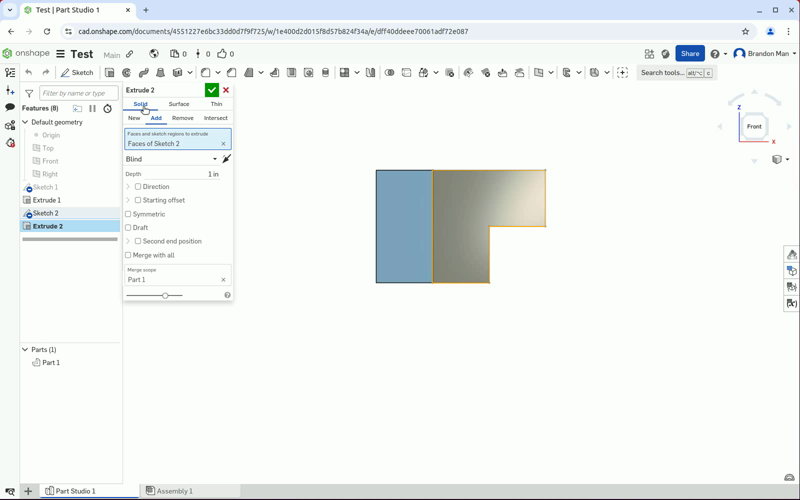
click(143, 106)
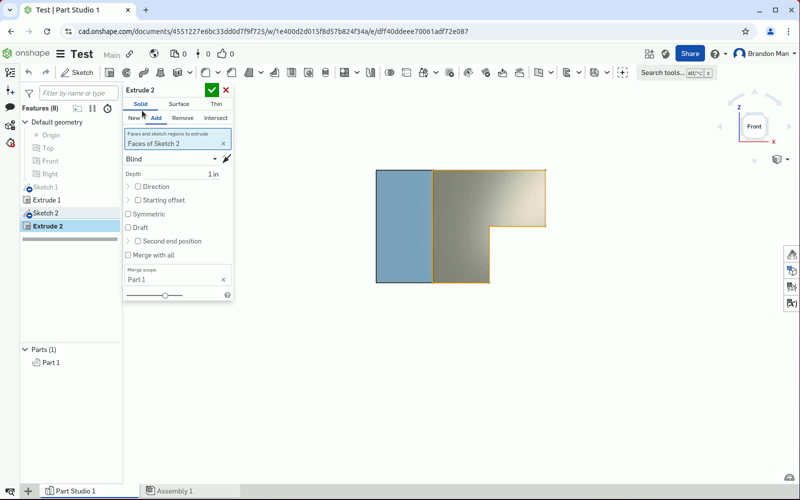
mouse_move(137, 120)
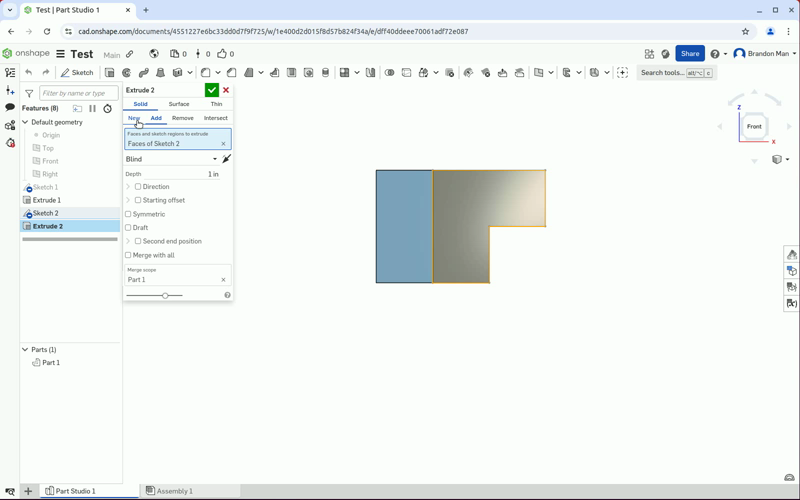
click(137, 120)
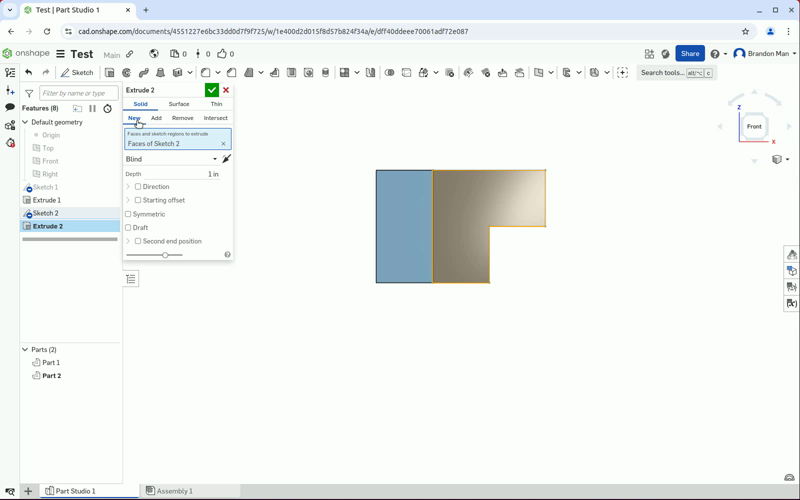
key(tab, 4)
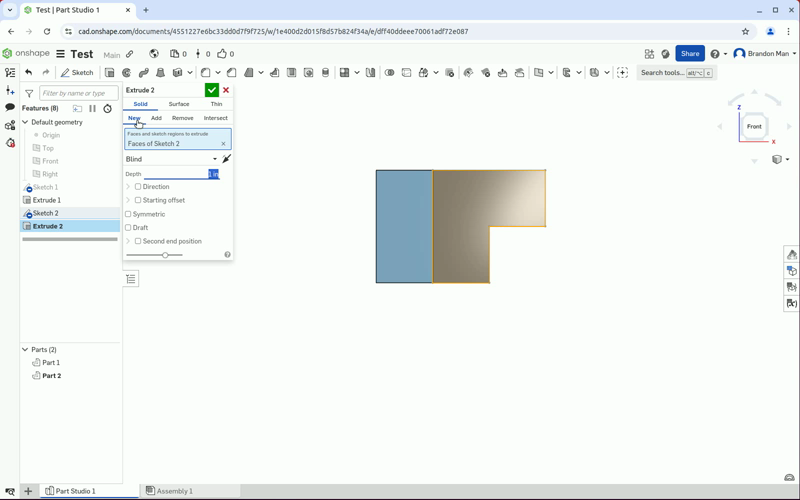
text(-11.554)
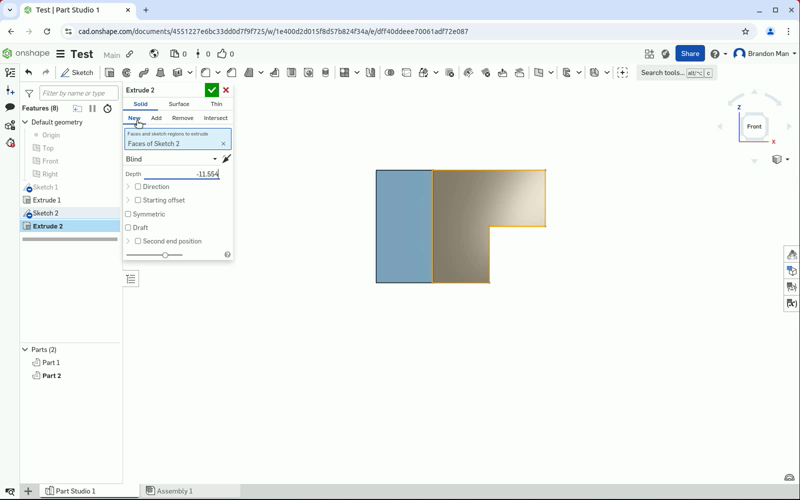
key(enter)
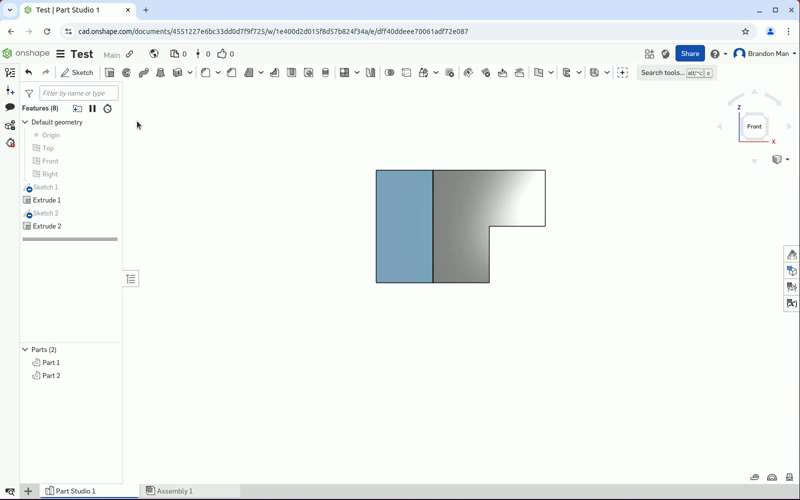
key(shift+h)
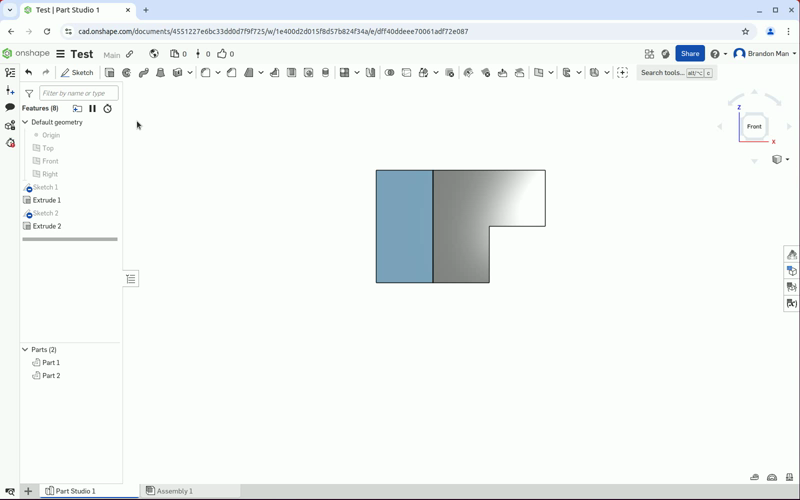
key(shift+h)
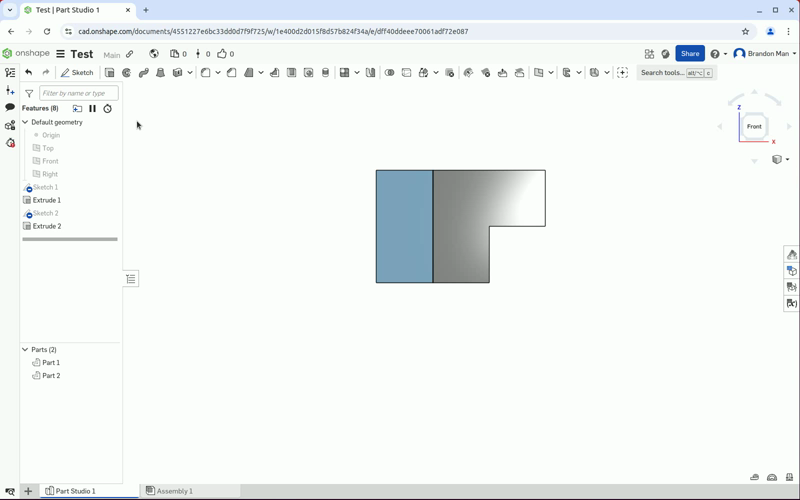
mouse_move(73, 189)
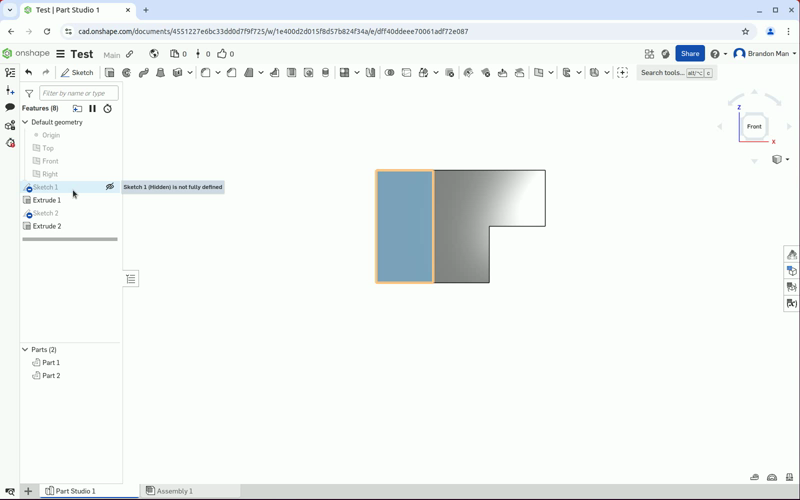
click(73, 189)
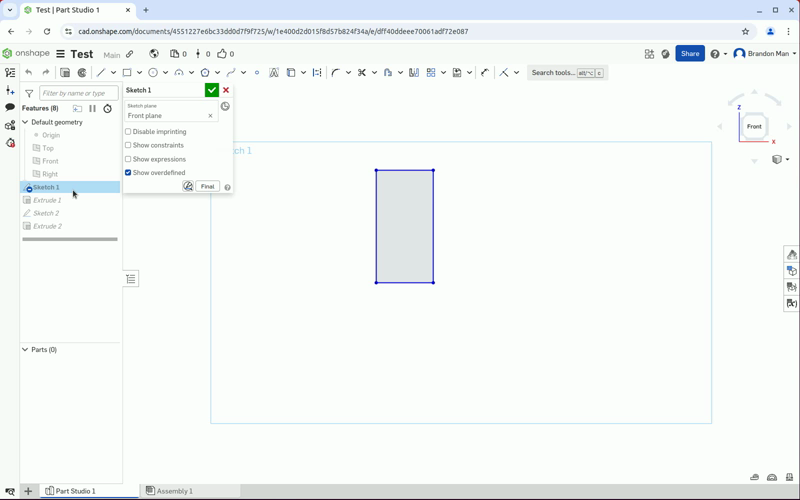
mouse_move(229, 92)
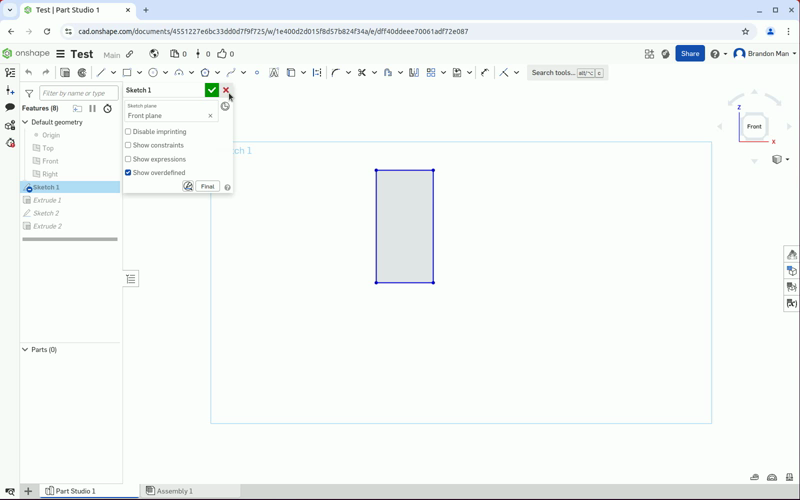
click(229, 92)
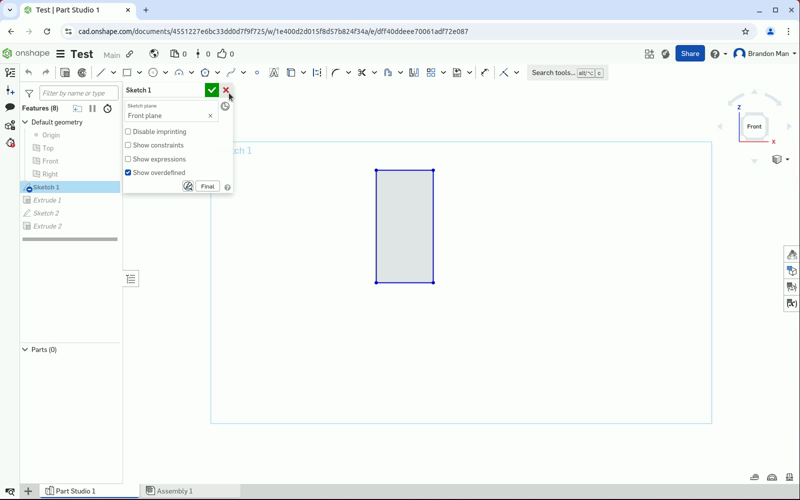
key(shift+s)
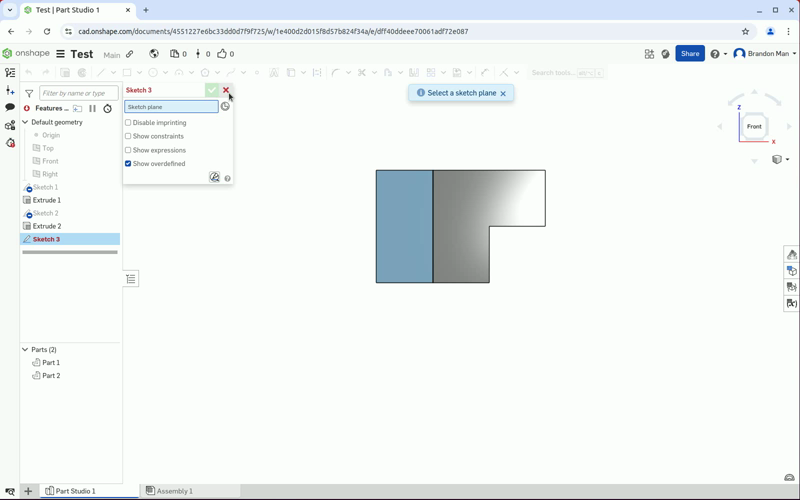
mouse_move(73, 163)
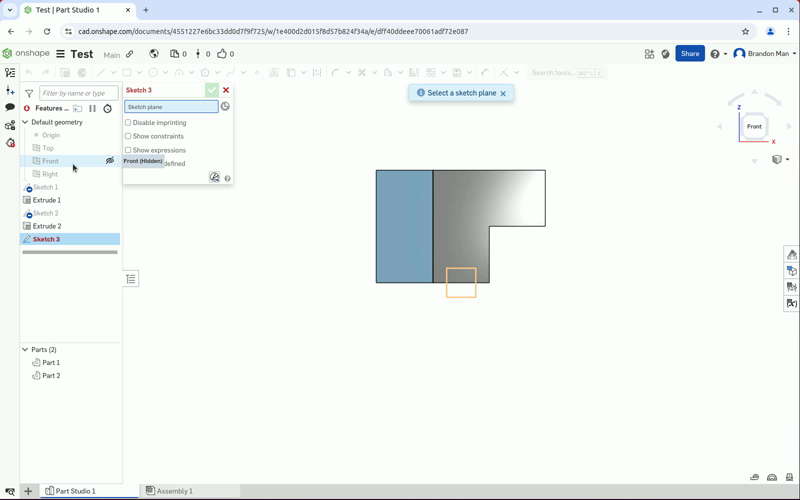
click(73, 163)
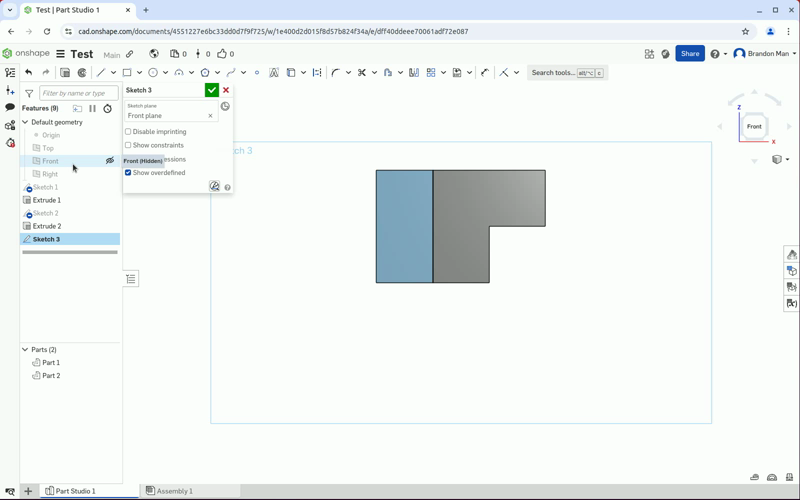
mouse_move(73, 352)
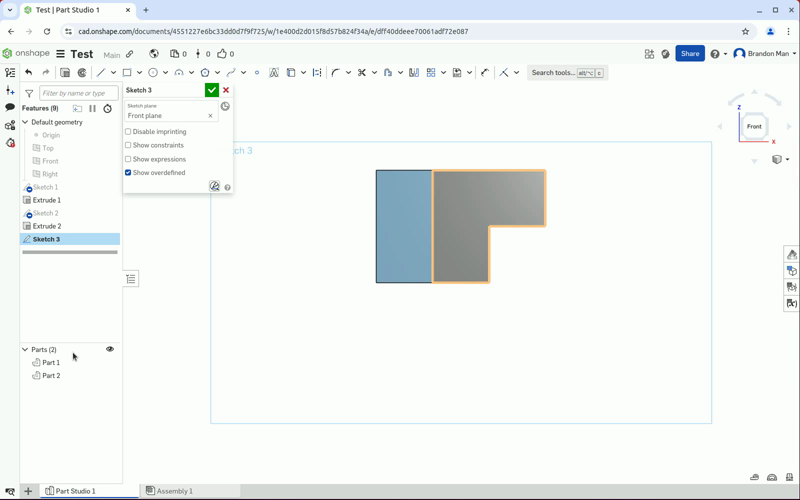
key(y)
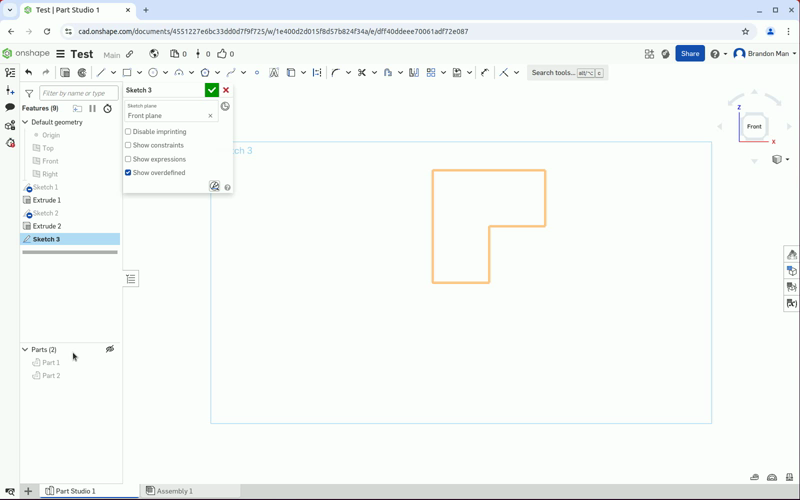
key(l)
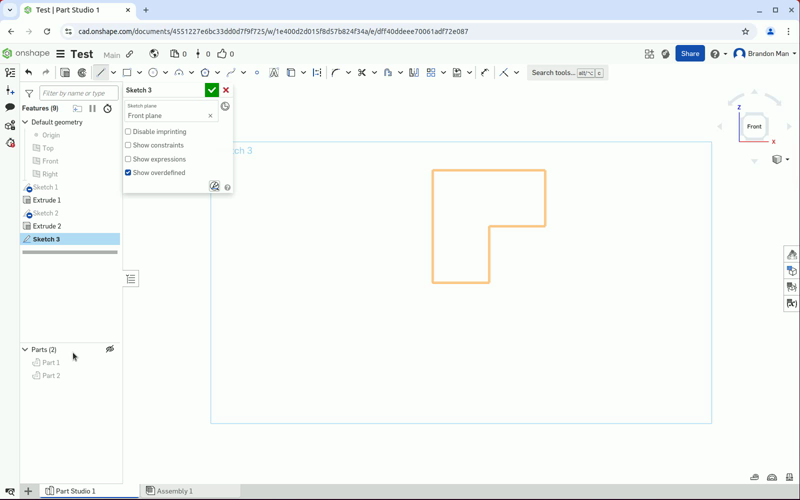
key_down(shift)
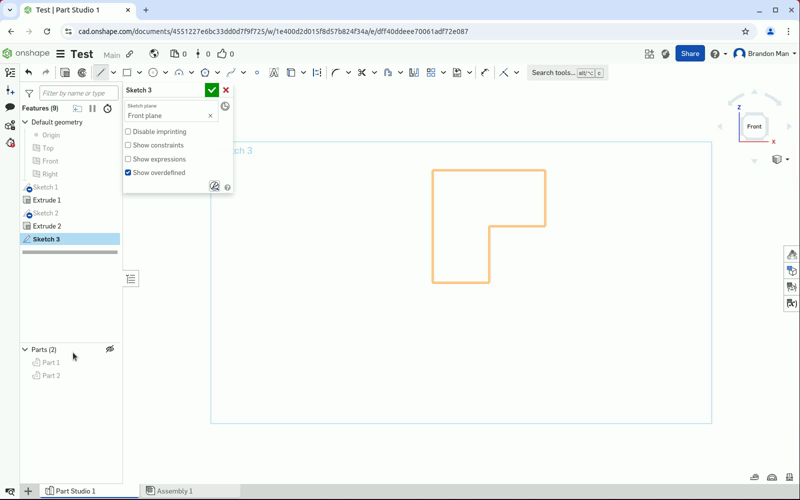
mouse_move(489, 282)
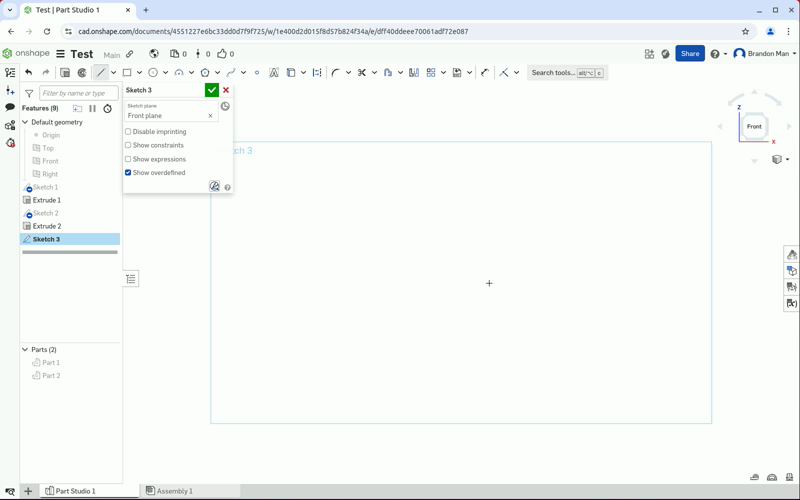
click(489, 282)
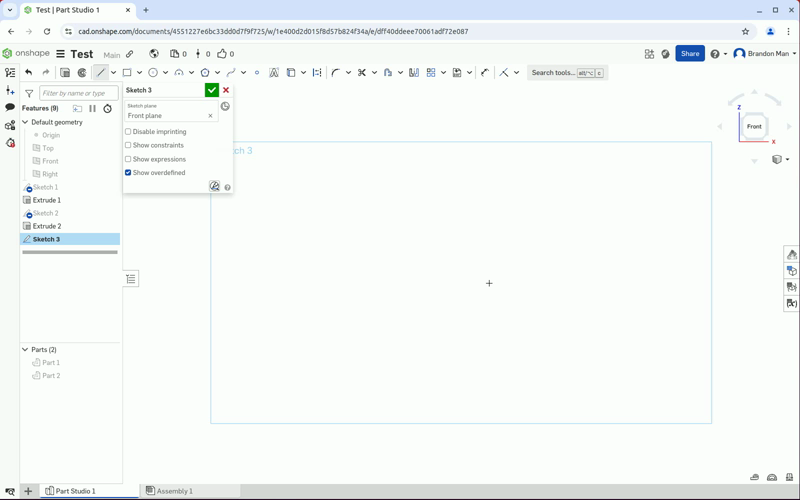
key_up(shift)
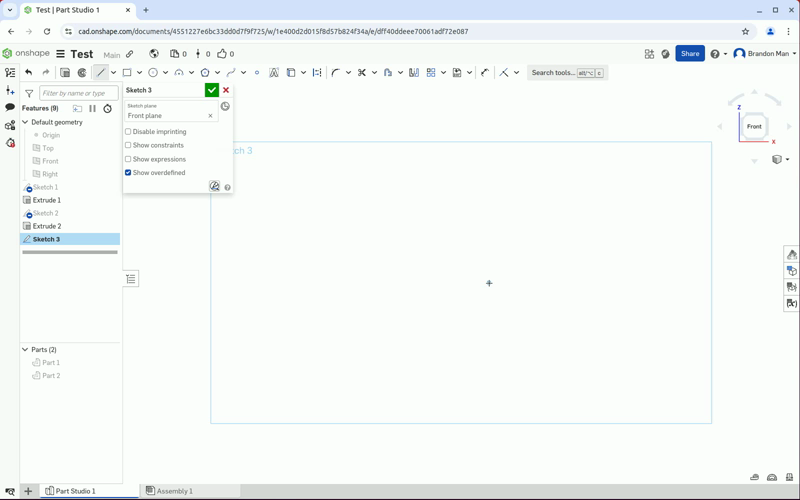
key_down(shift)
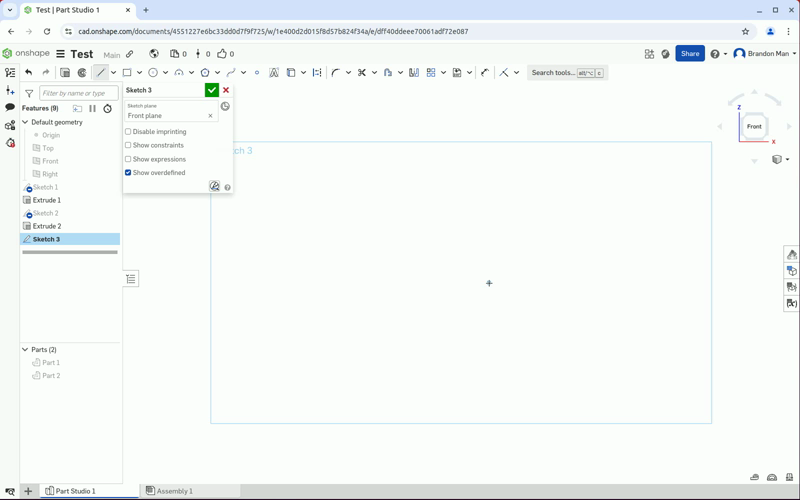
mouse_move(519, 282)
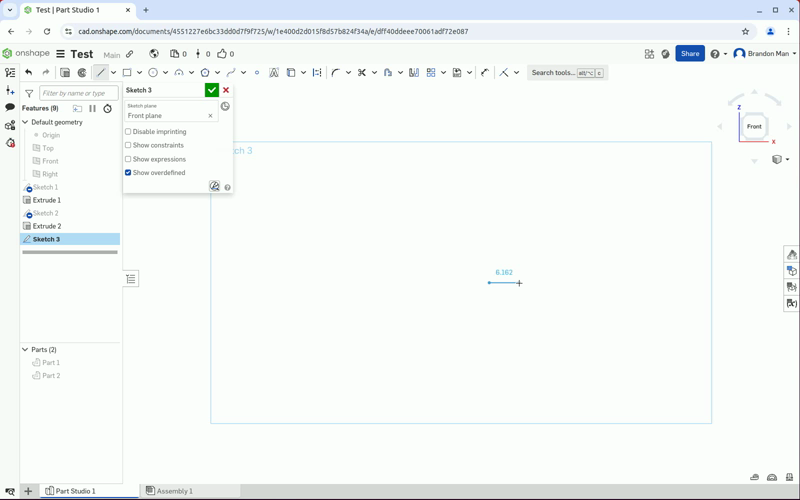
mouse_move(545, 282)
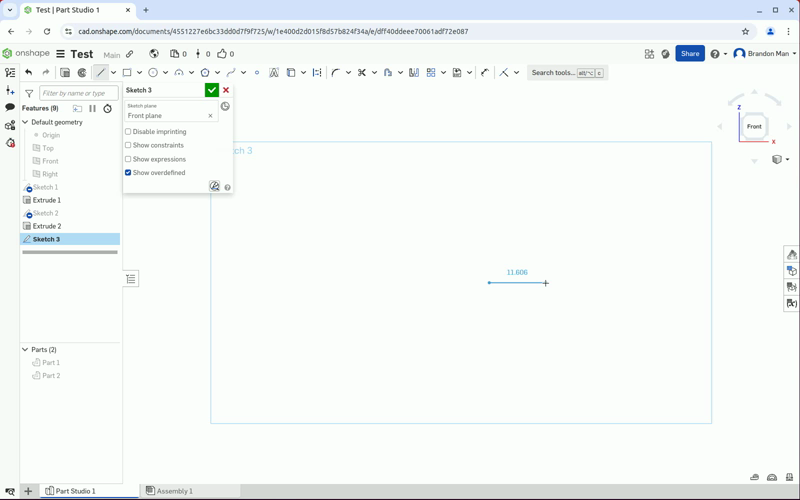
click(545, 282)
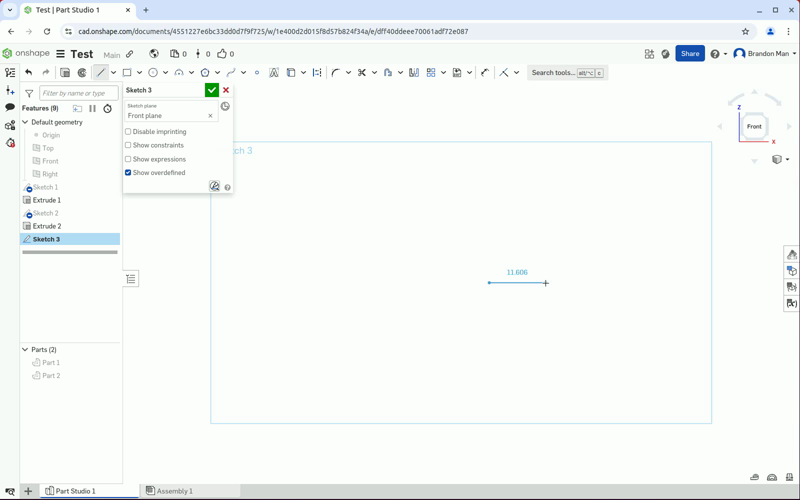
key_up(shift)
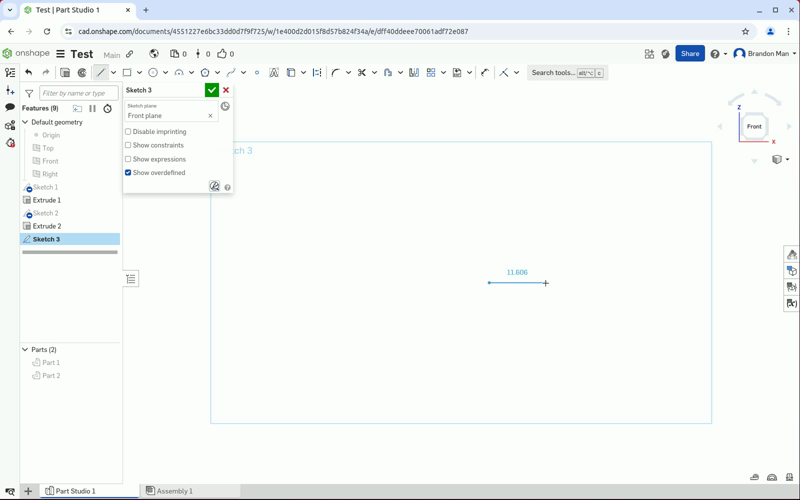
key_down(shift)
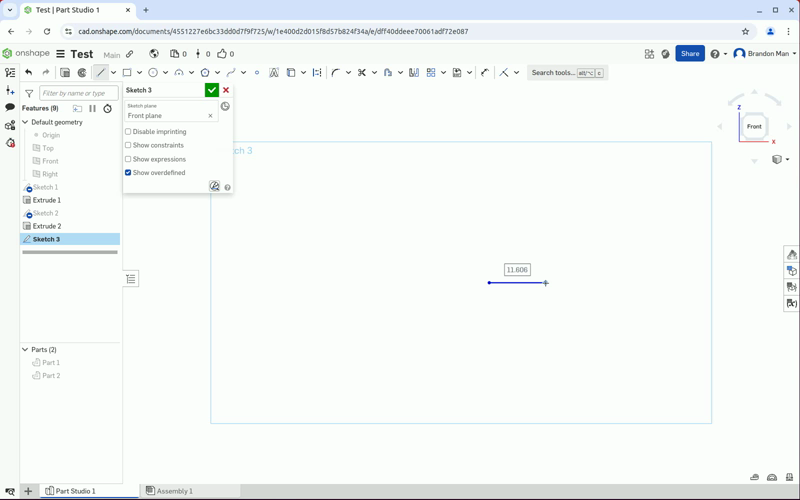
mouse_move(575, 282)
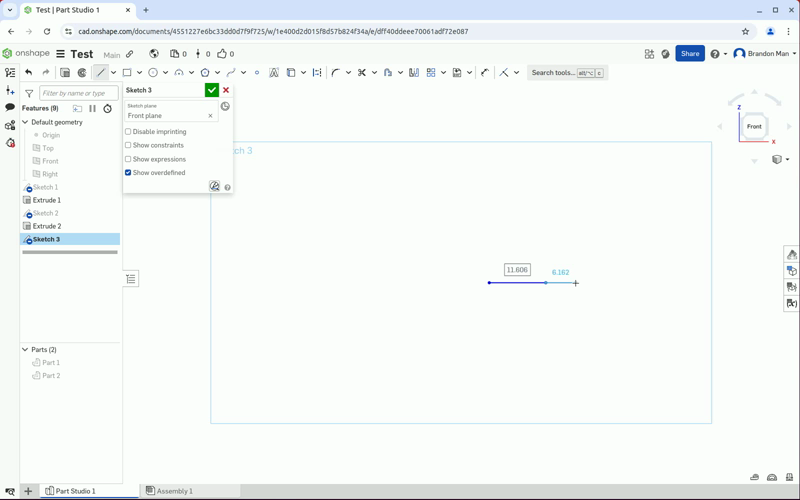
mouse_move(545, 226)
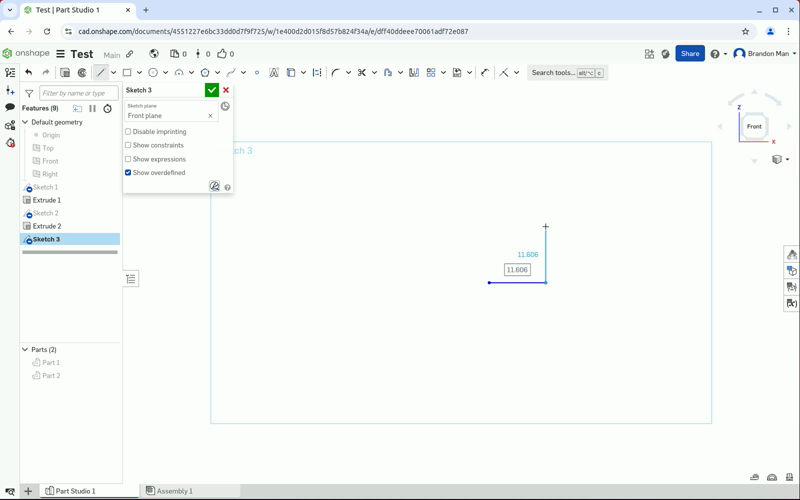
click(545, 226)
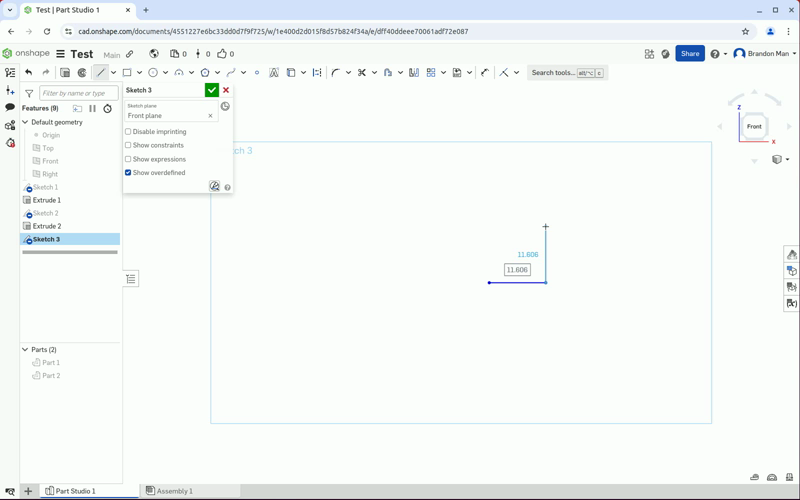
key_up(shift)
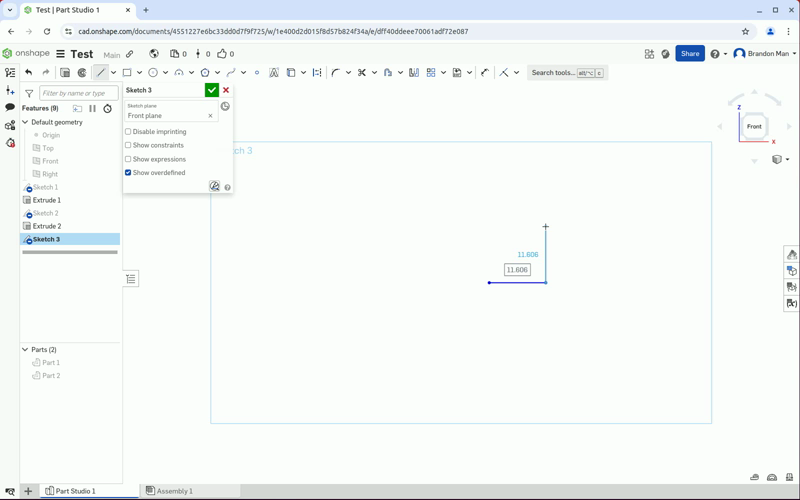
key_down(shift)
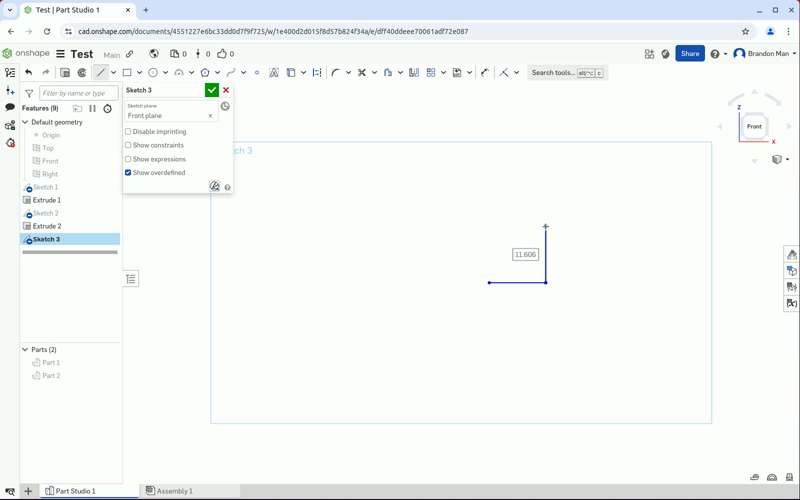
mouse_move(575, 226)
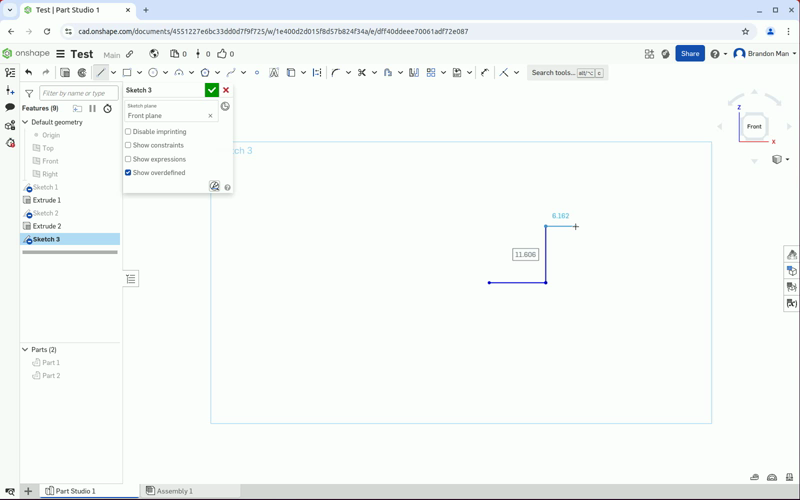
mouse_move(489, 226)
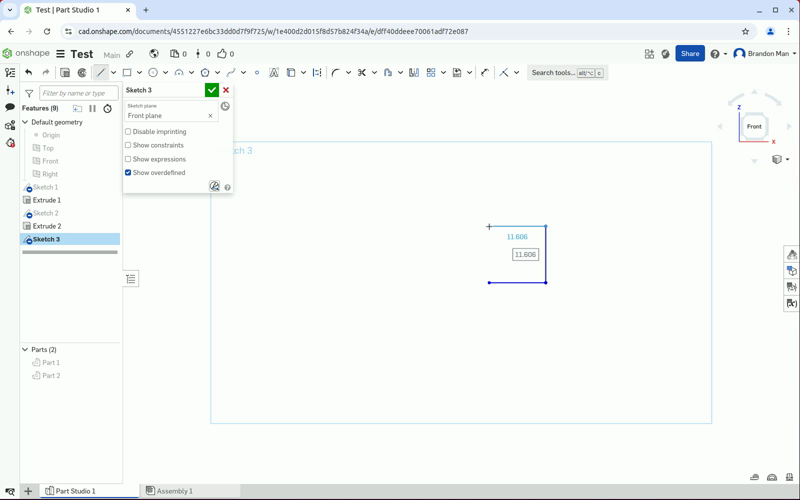
click(489, 226)
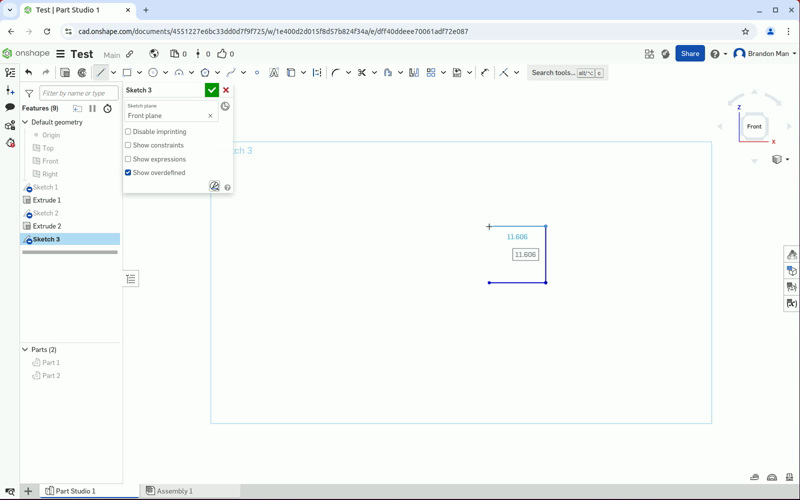
key_up(shift)
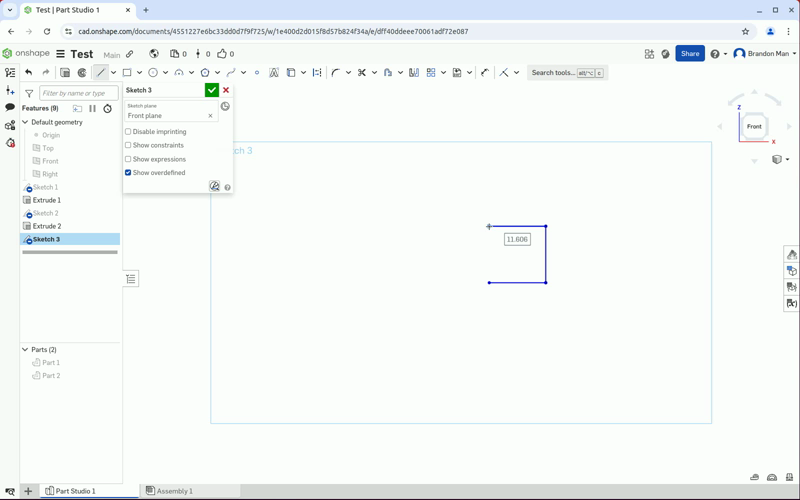
mouse_move(519, 226)
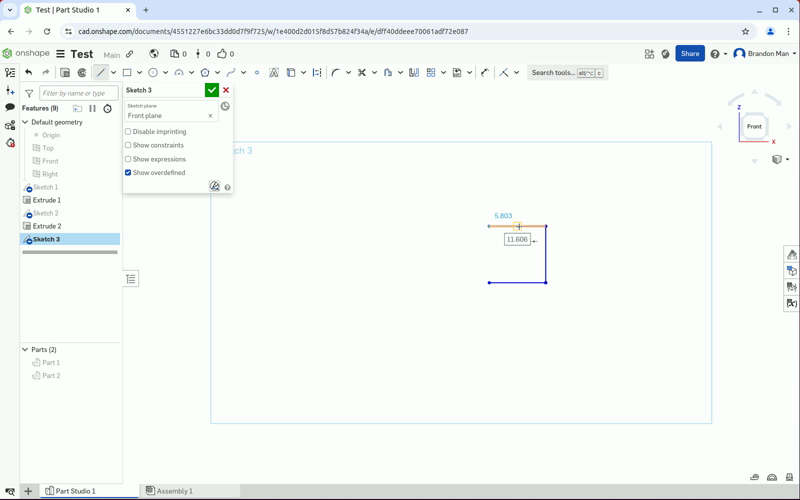
key_down(shift)
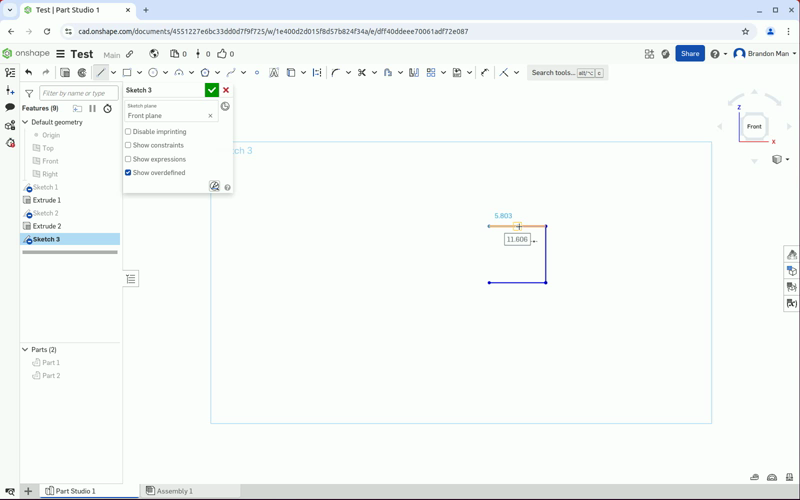
mouse_move(489, 282)
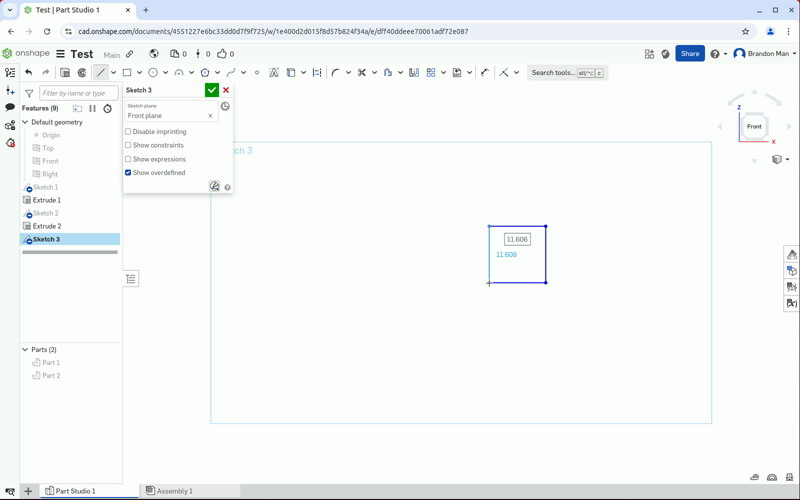
key_up(shift)
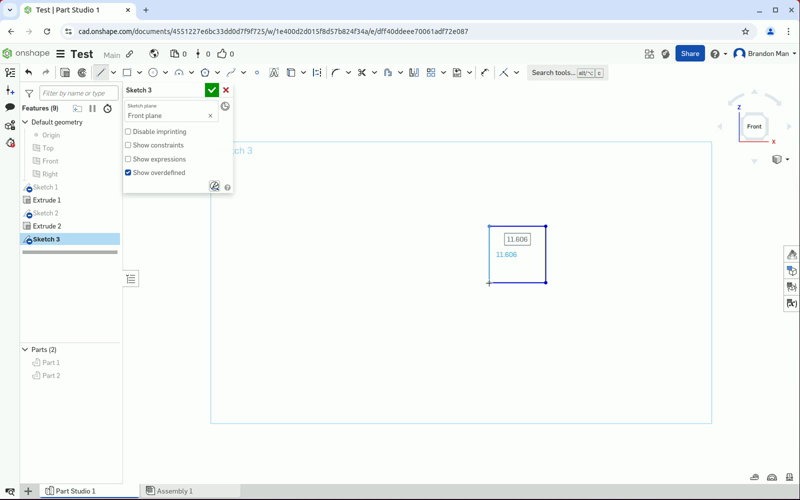
click(489, 282)
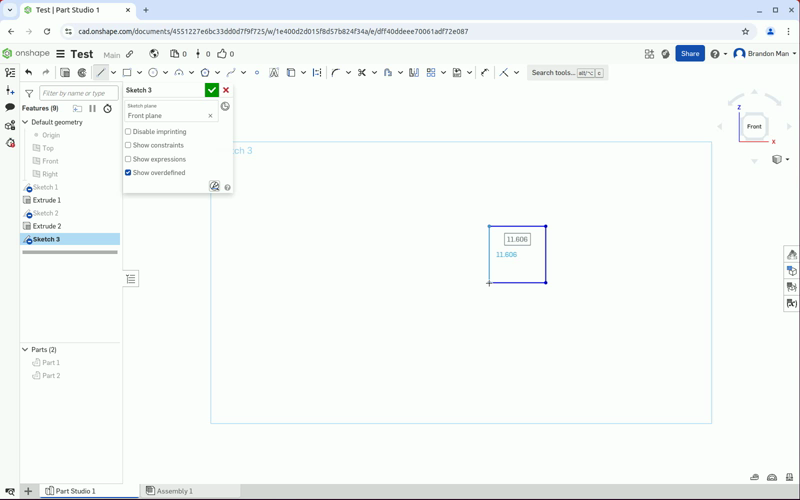
key(esc)
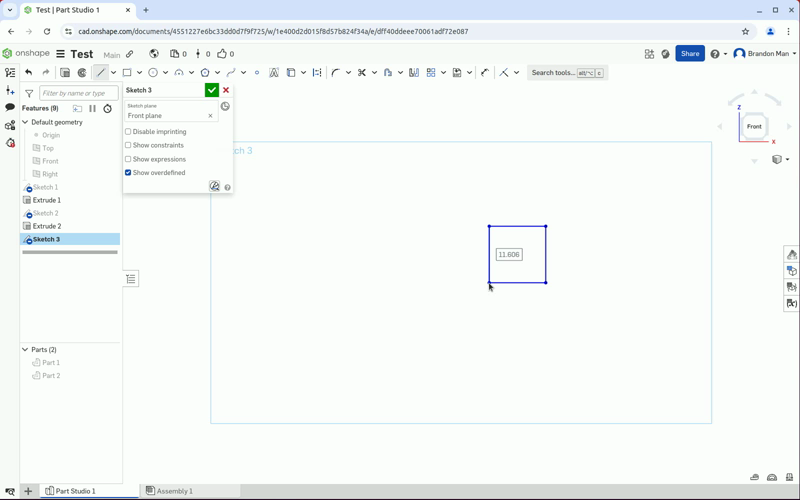
mouse_move(538, 240)
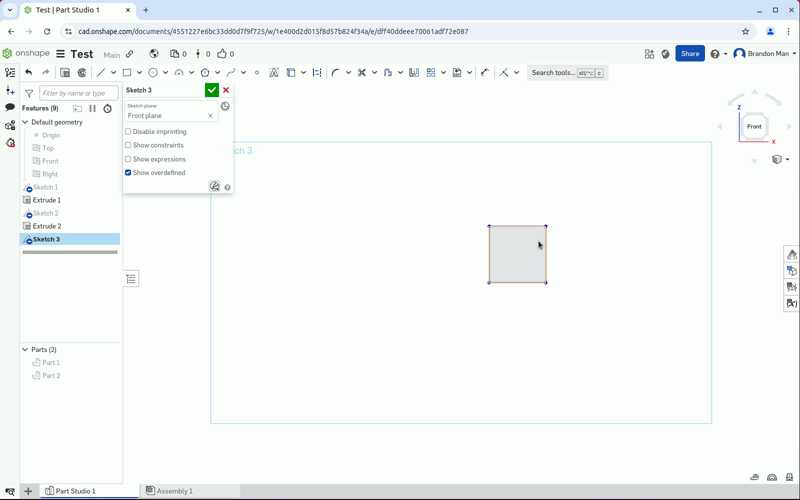
click(538, 240)
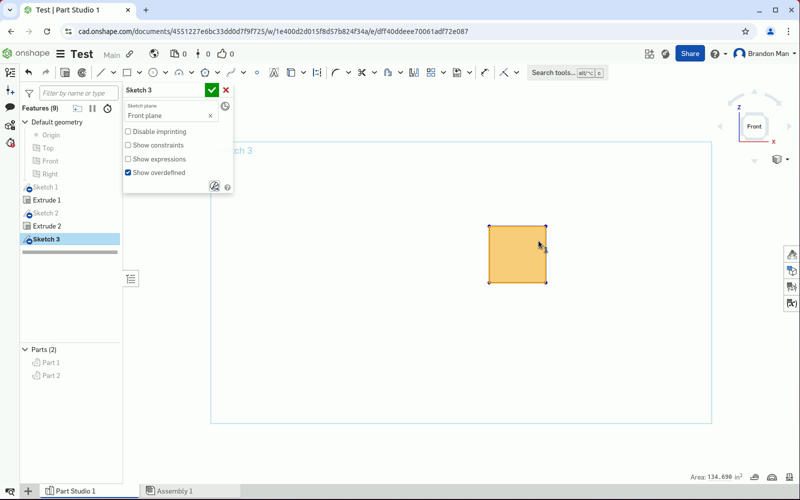
mouse_move(73, 352)
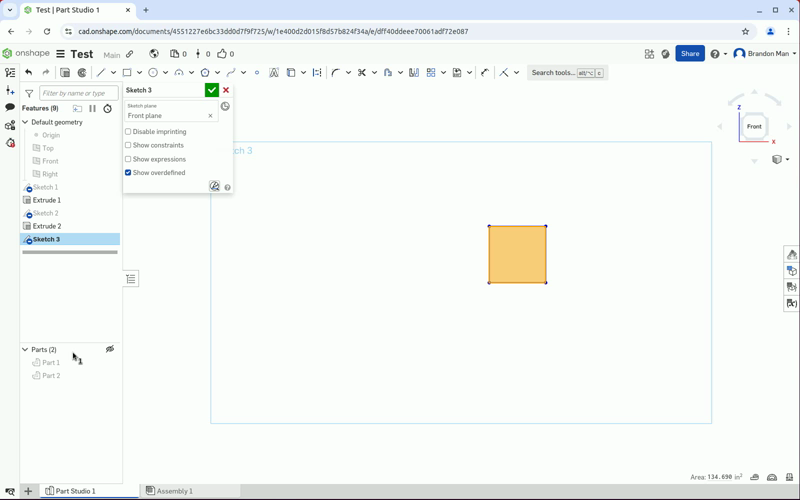
key(shift+y)
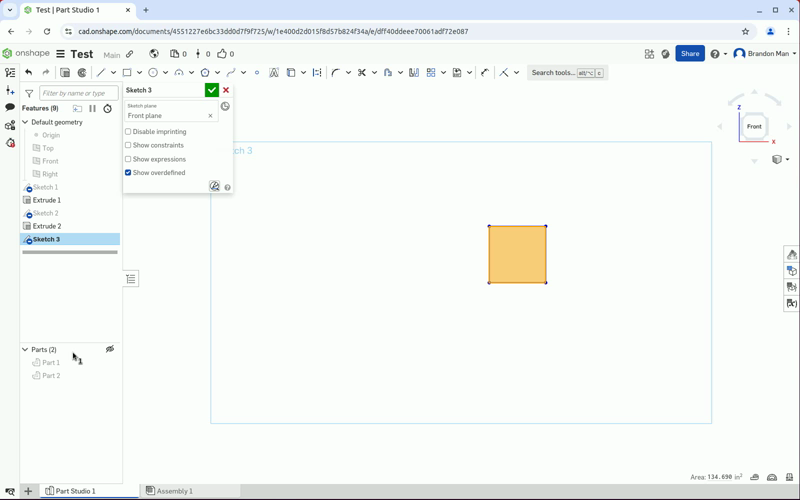
key(shift+e)
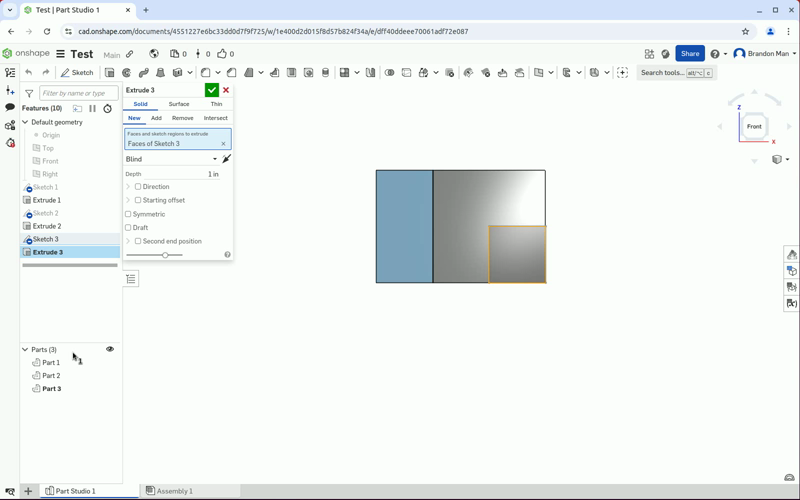
mouse_move(143, 106)
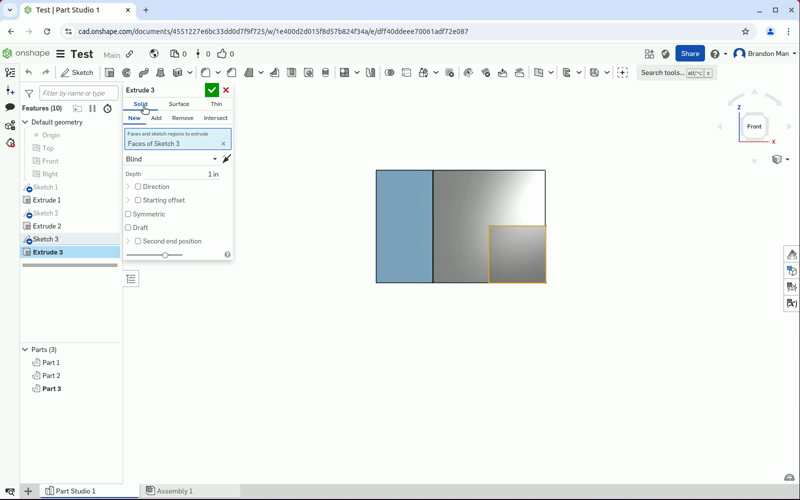
click(143, 106)
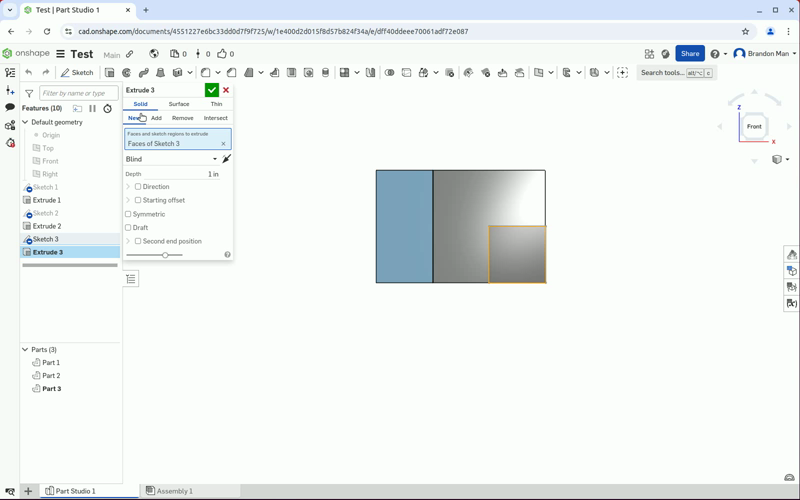
mouse_move(137, 120)
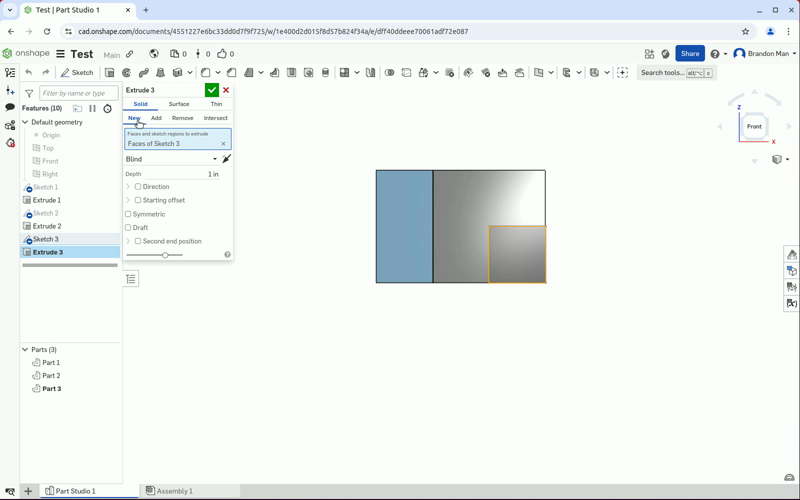
click(137, 120)
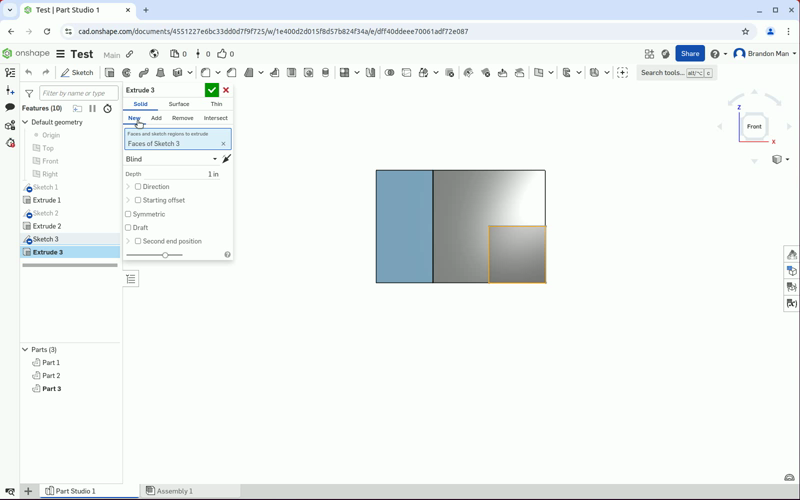
key(tab, 4)
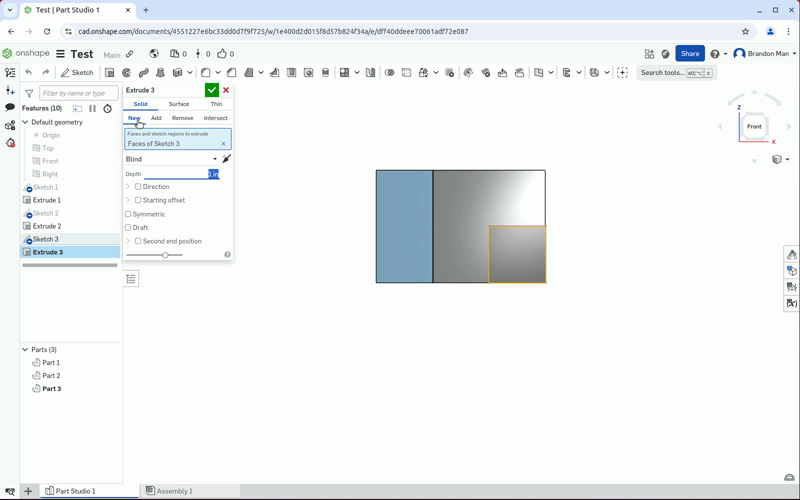
text(-11.554)
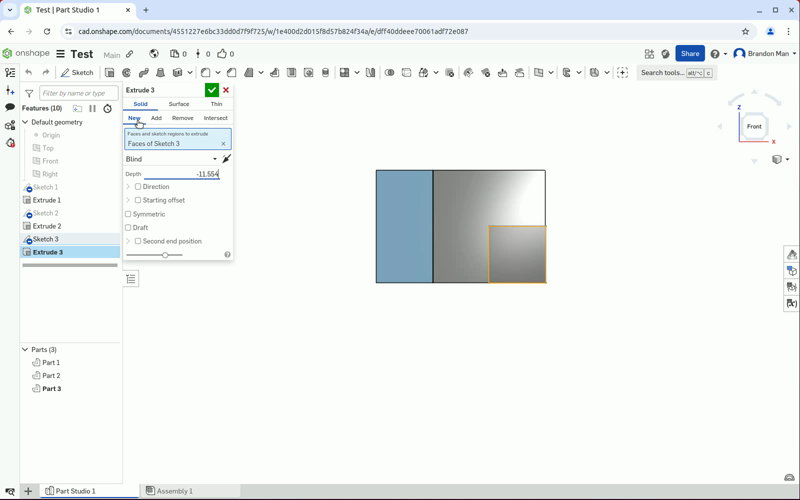
key(enter)
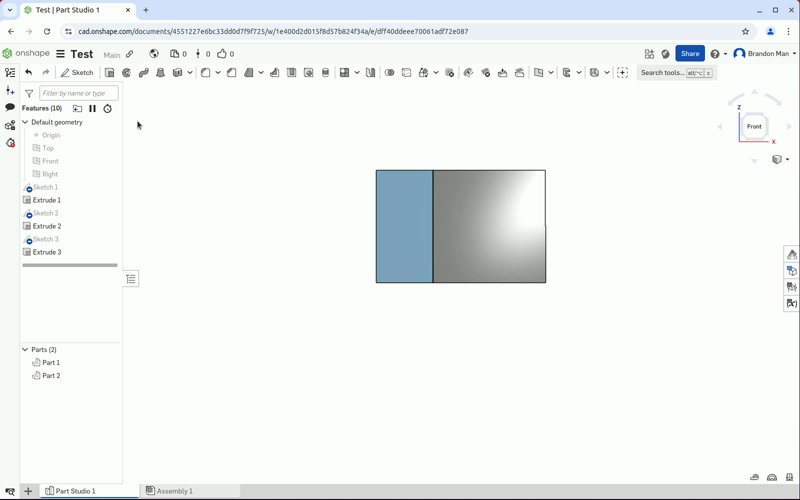
key(shift+h)
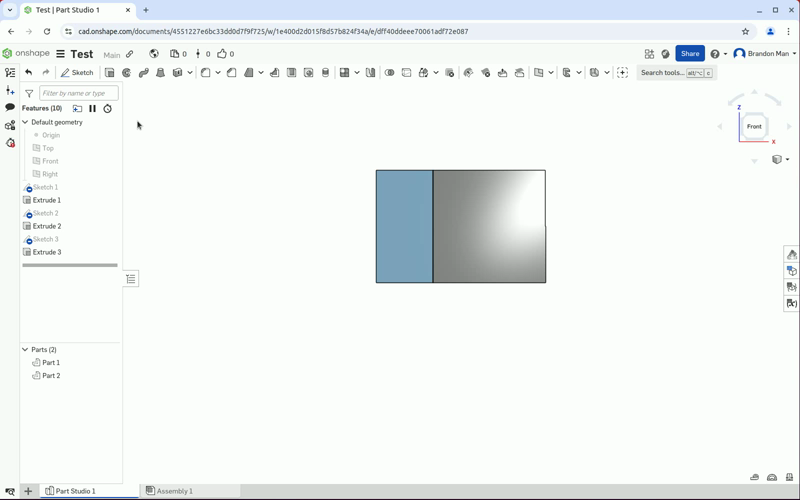
key(shift+h)
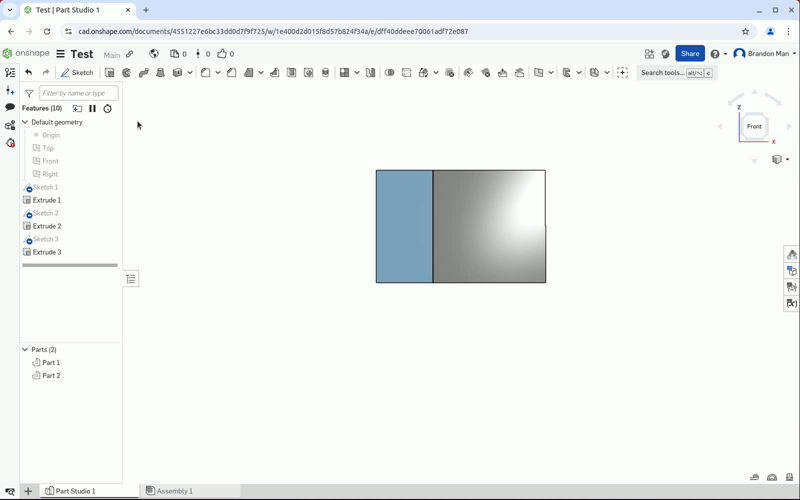
mouse_move(73, 189)
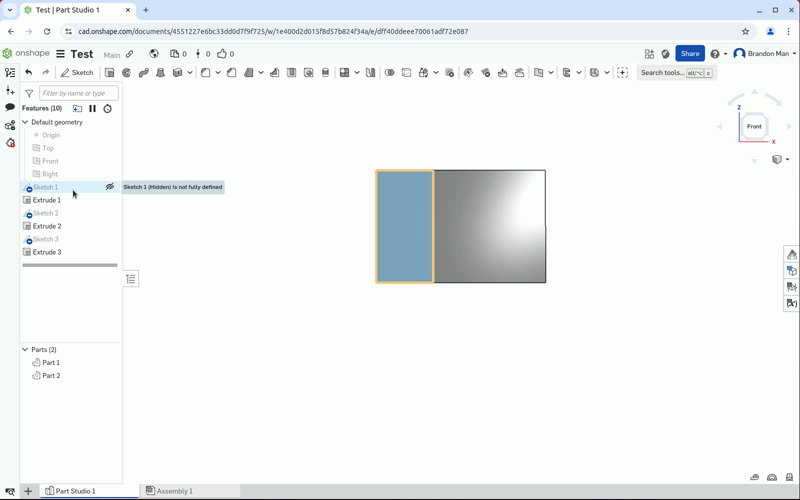
click(73, 189)
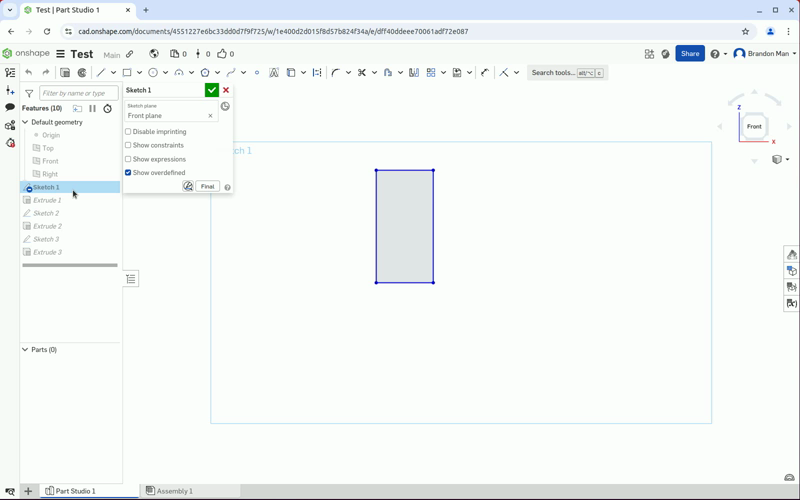
mouse_move(229, 92)
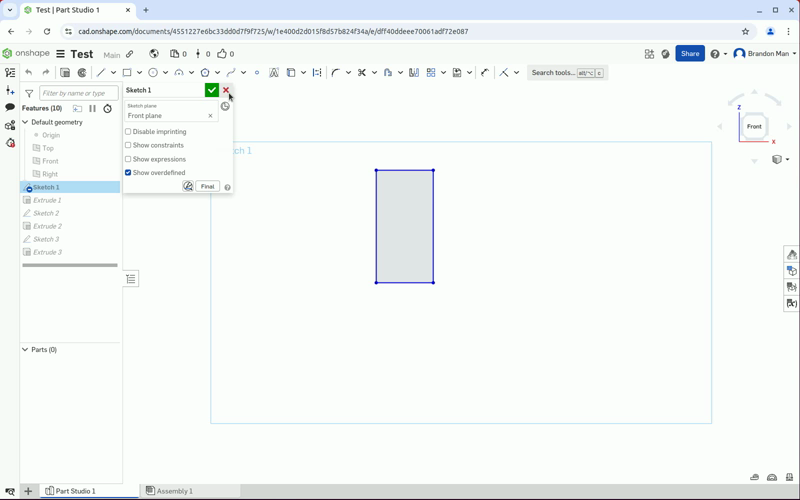
click(229, 92)
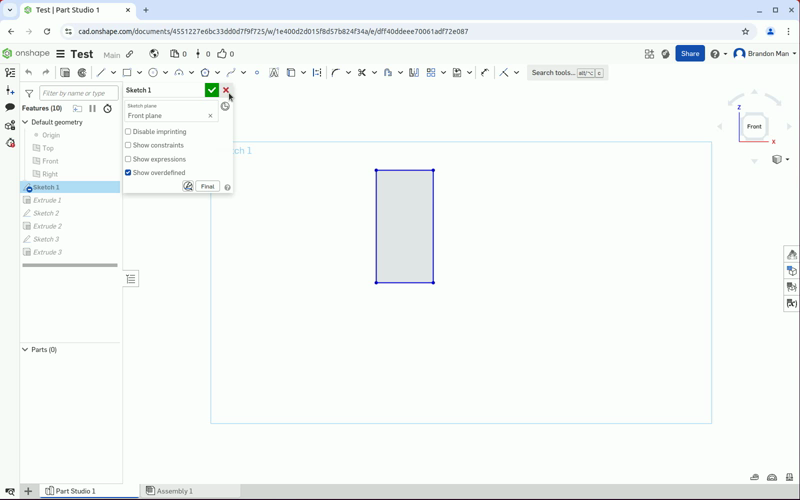
key(shift+s)
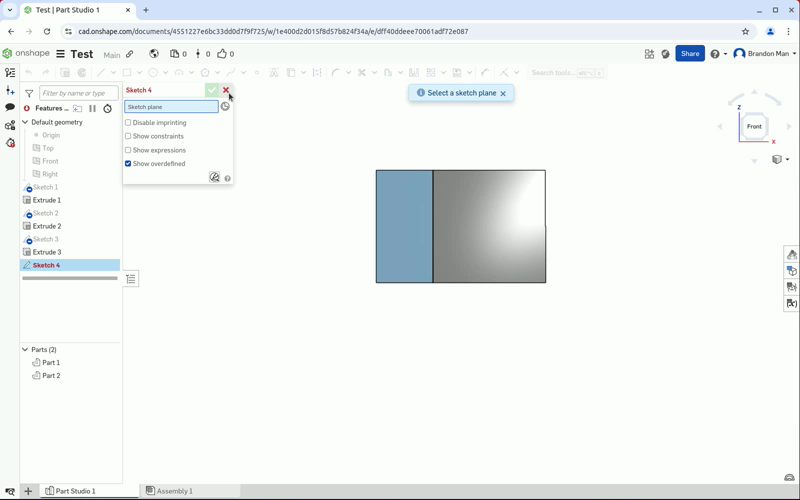
mouse_move(73, 163)
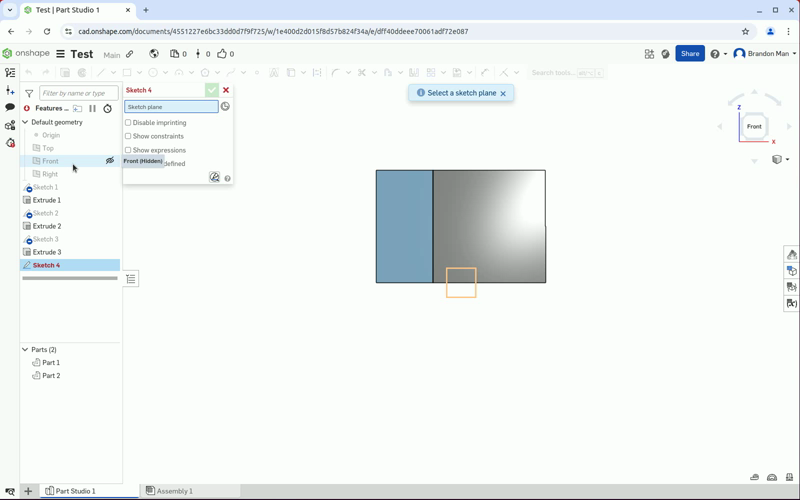
click(73, 163)
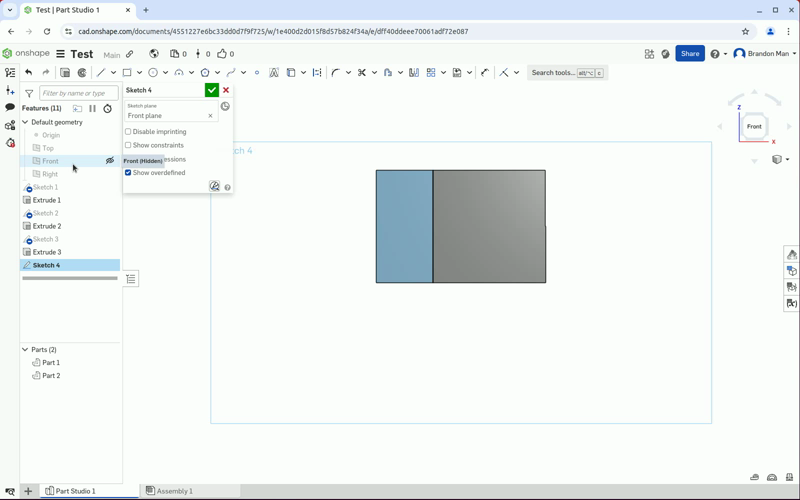
mouse_move(73, 352)
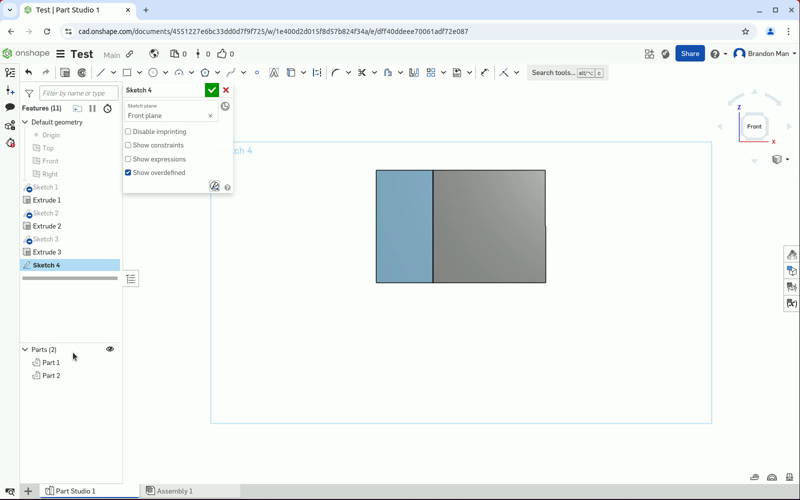
key(y)
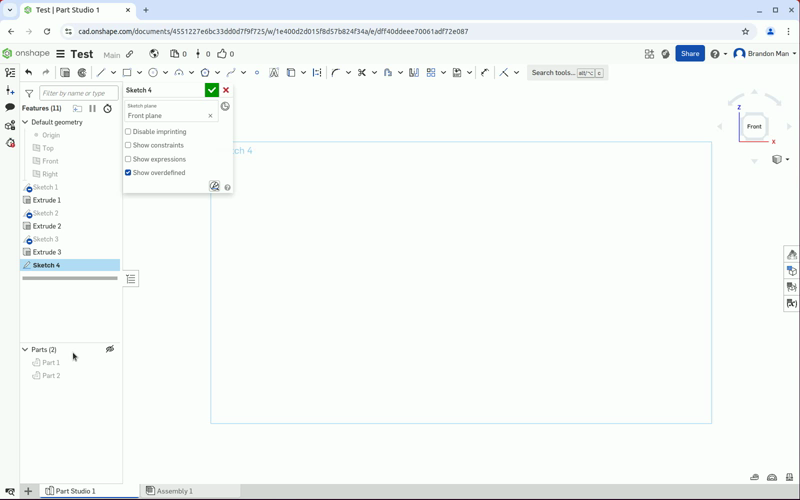
key(l)
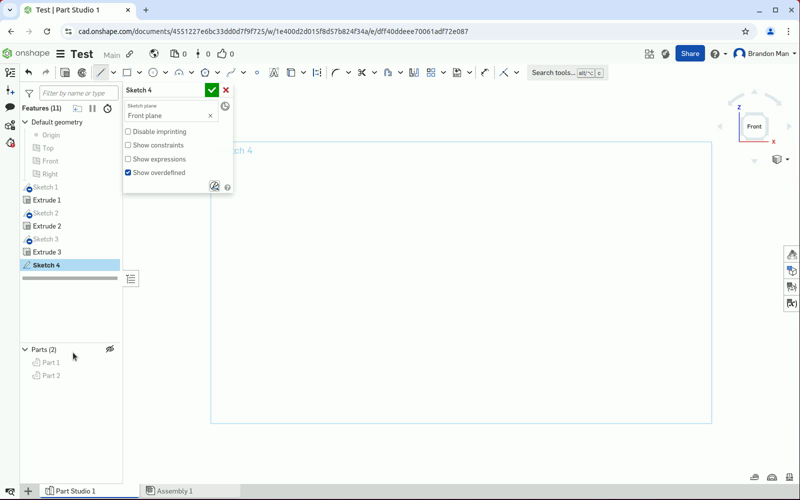
key_down(shift)
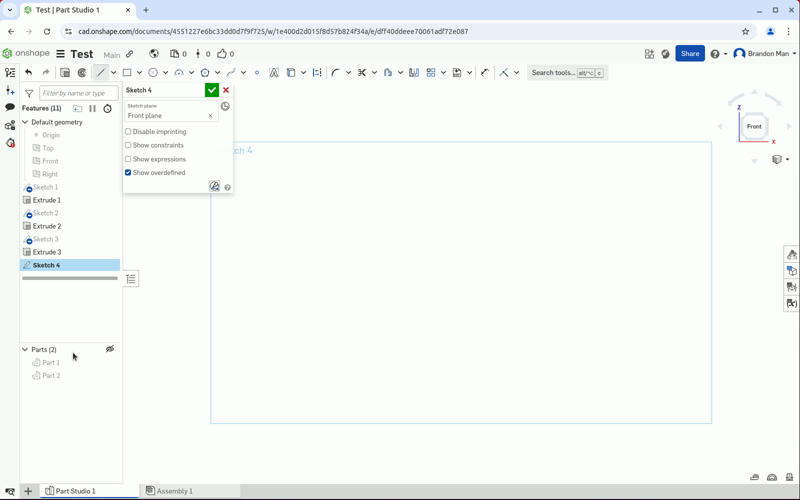
mouse_move(376, 282)
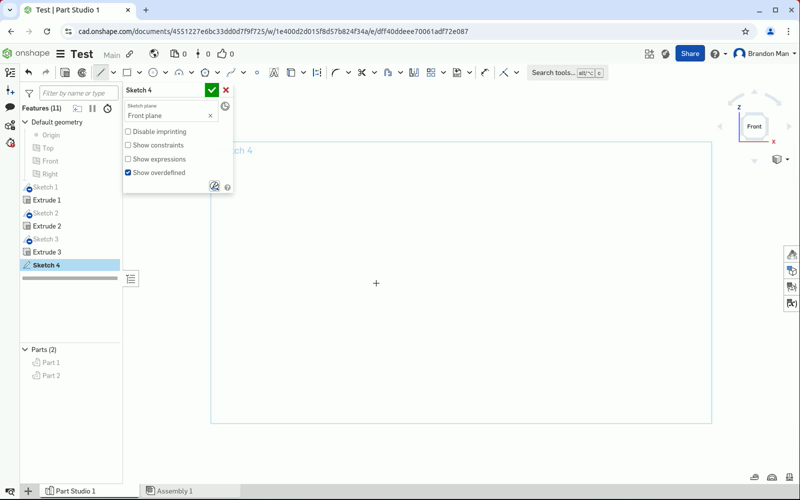
click(376, 282)
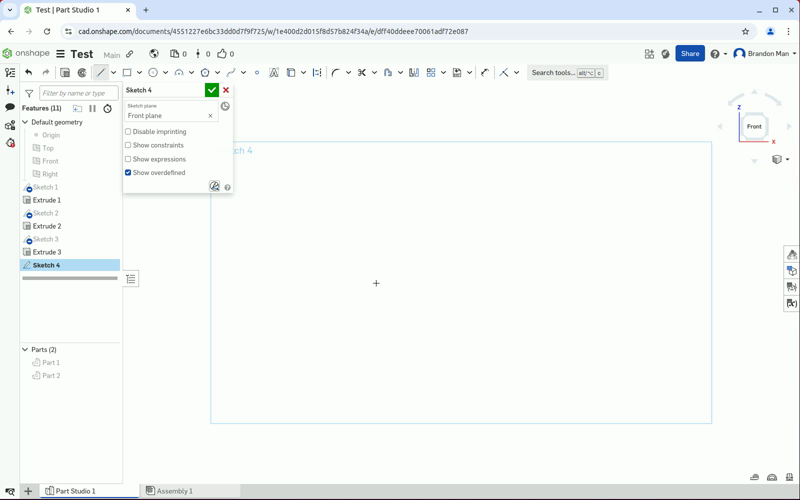
key_up(shift)
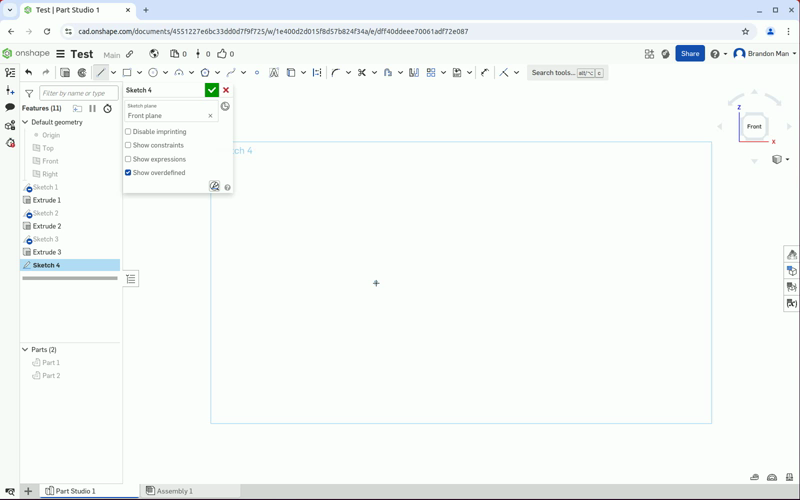
key_down(shift)
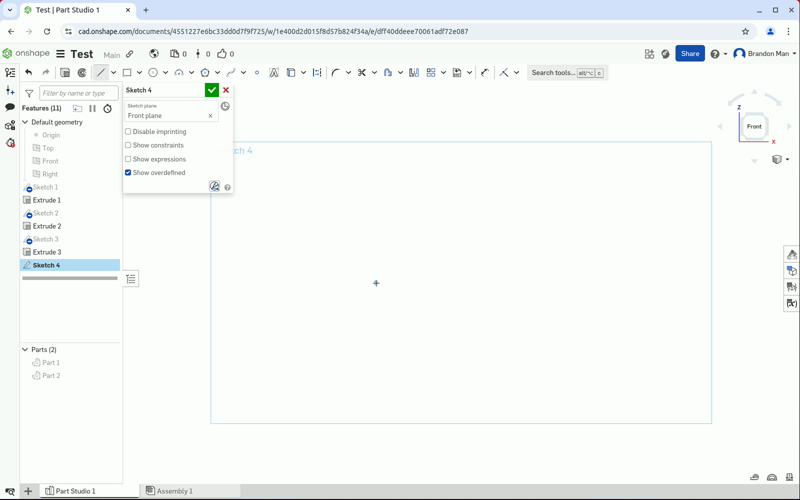
mouse_move(406, 282)
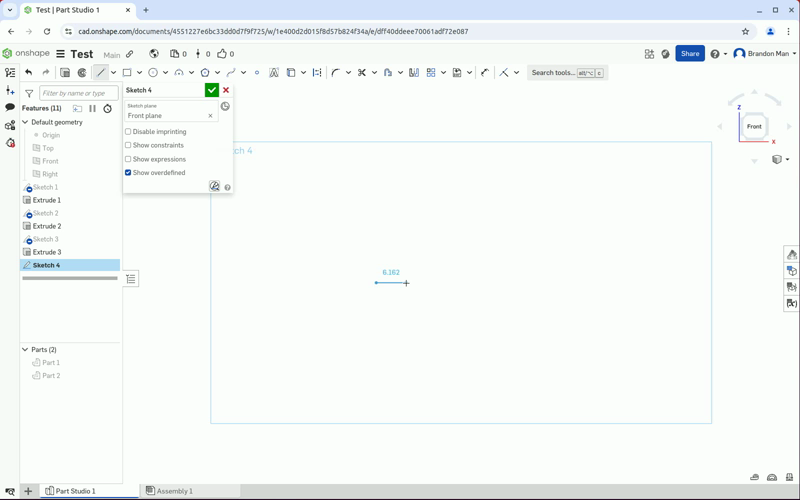
mouse_move(433, 282)
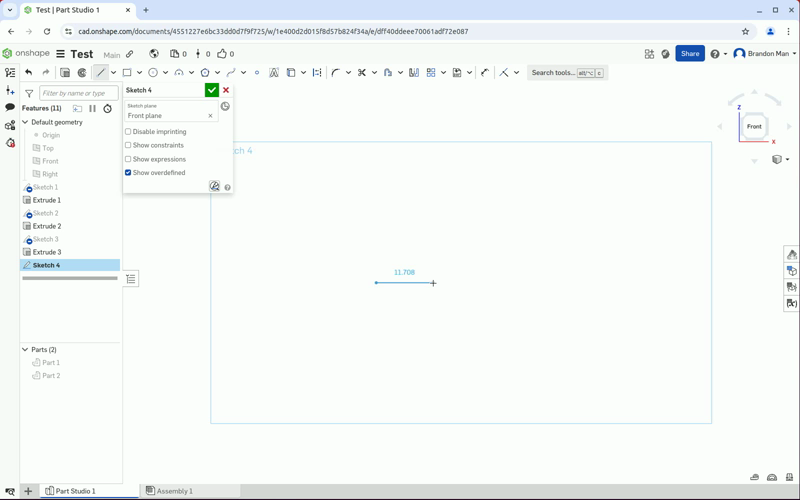
click(433, 282)
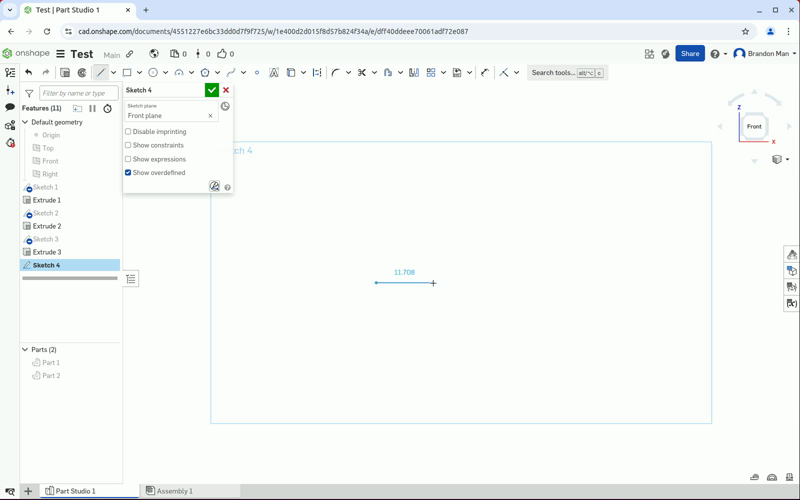
key_up(shift)
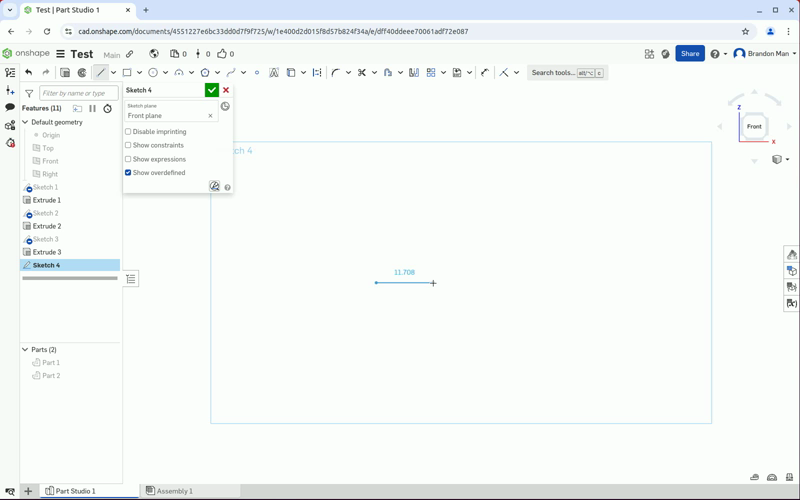
key_down(shift)
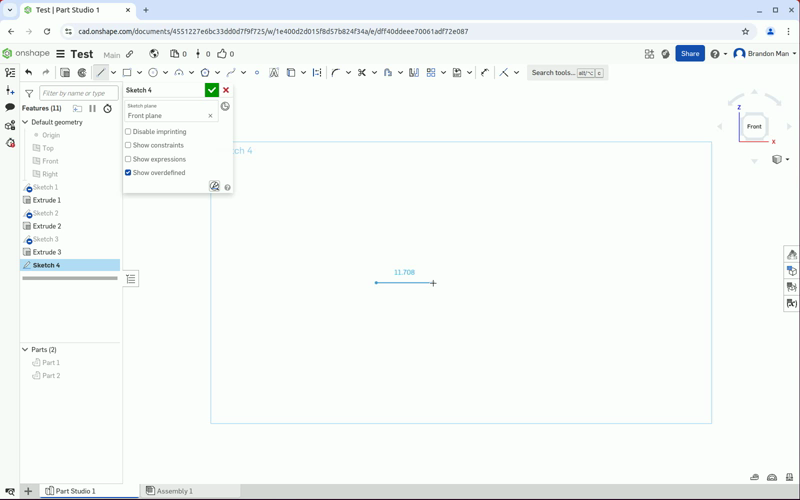
mouse_move(433, 170)
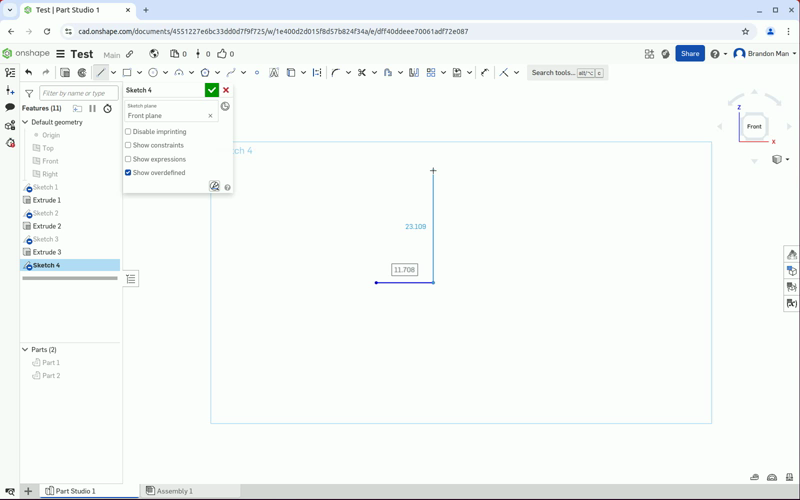
click(433, 170)
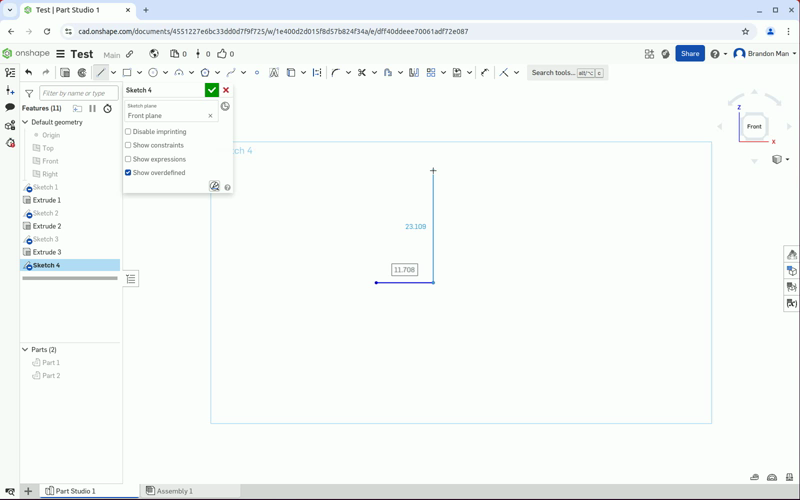
key_up(shift)
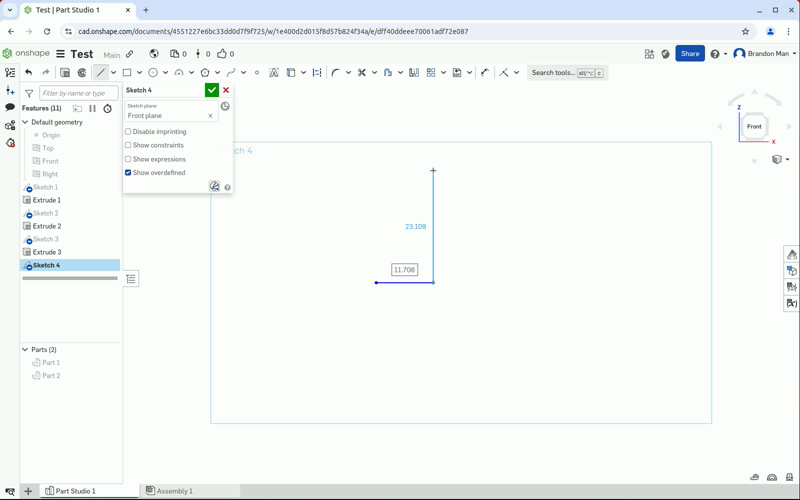
key_down(shift)
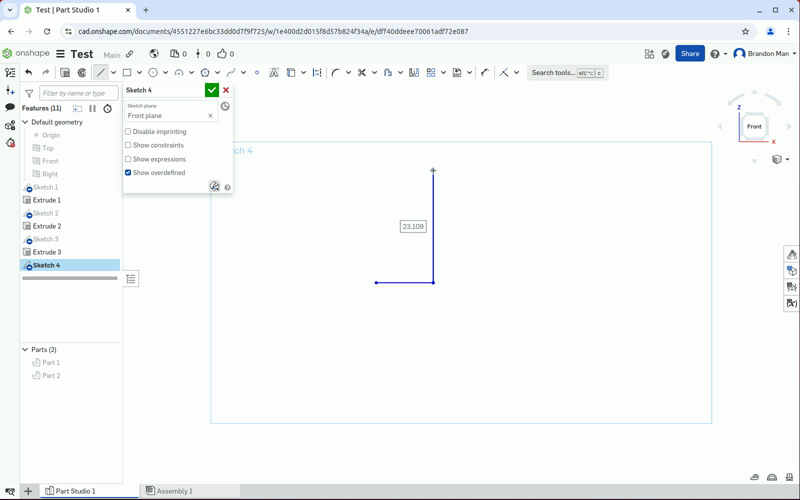
mouse_move(463, 170)
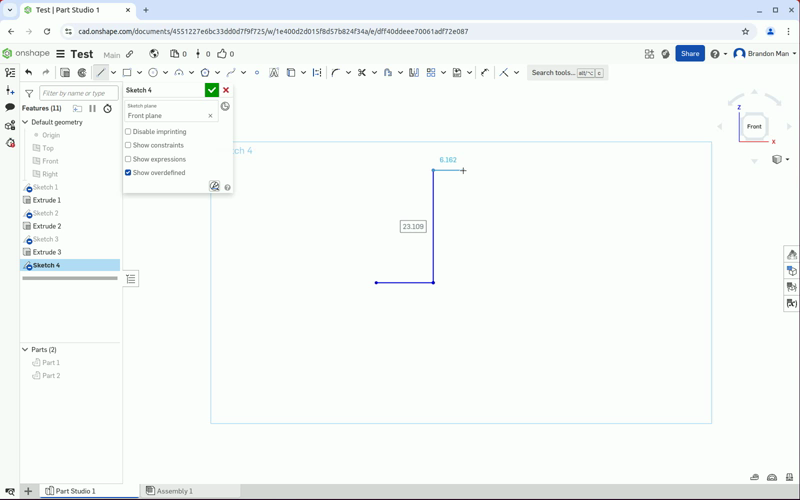
mouse_move(376, 170)
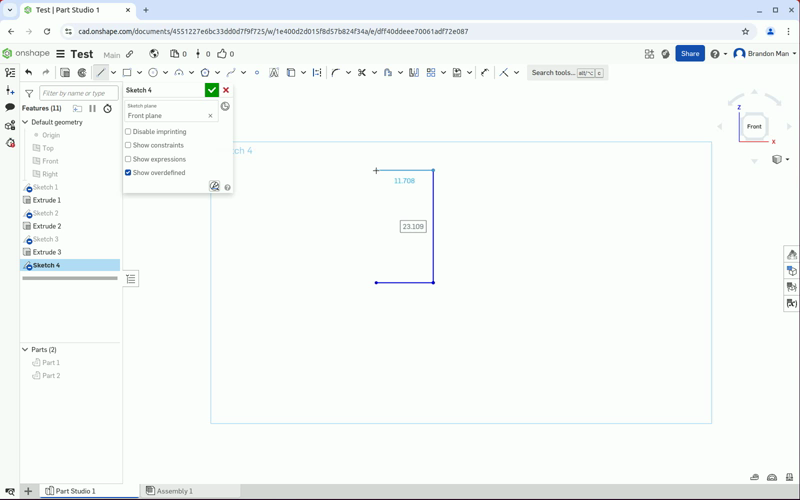
click(376, 170)
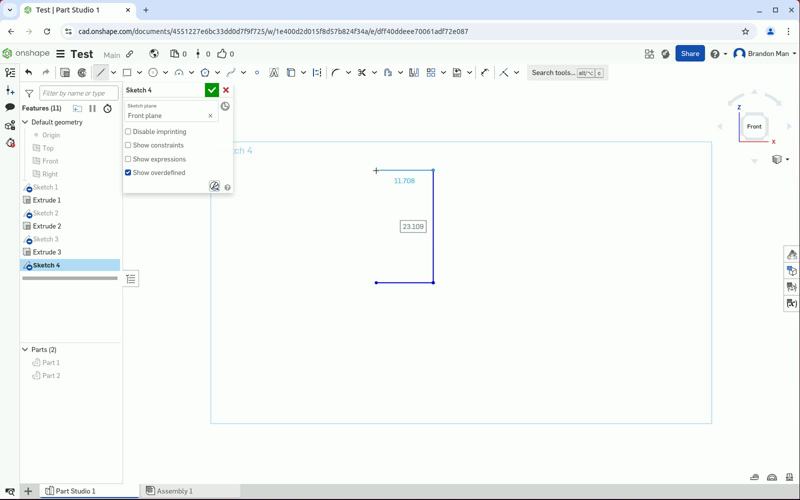
key_up(shift)
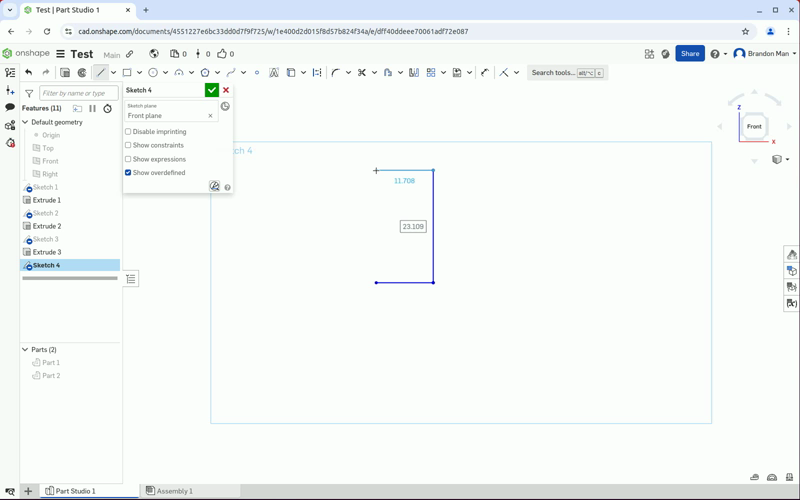
key_down(shift)
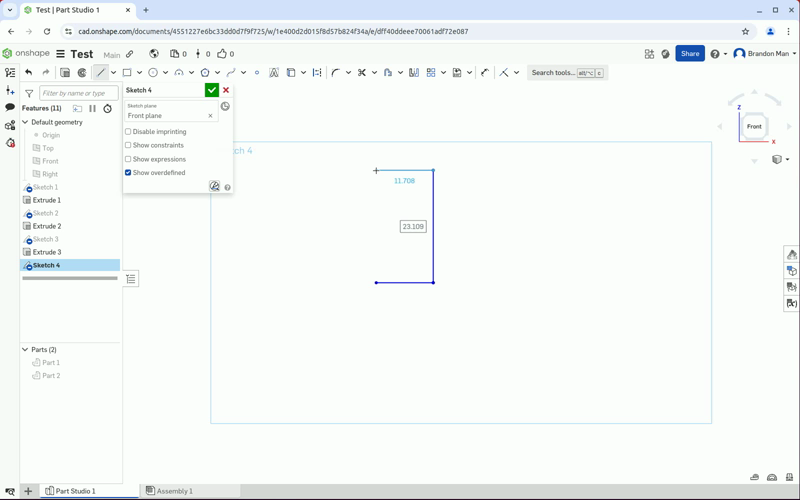
mouse_move(376, 282)
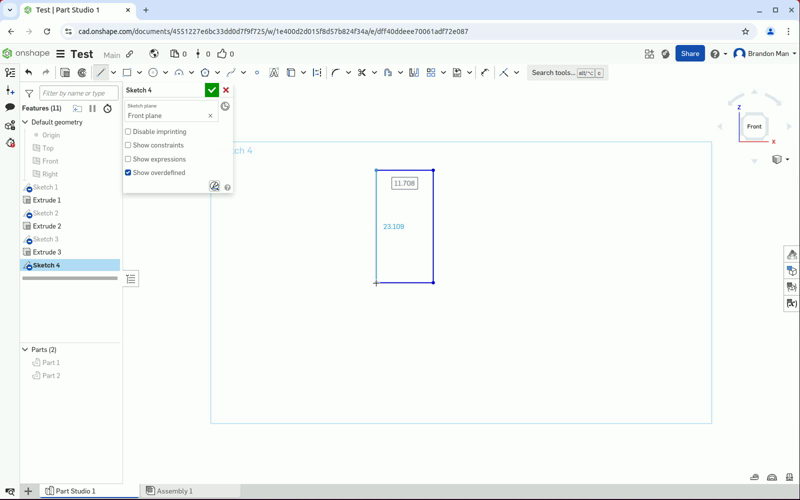
key_up(shift)
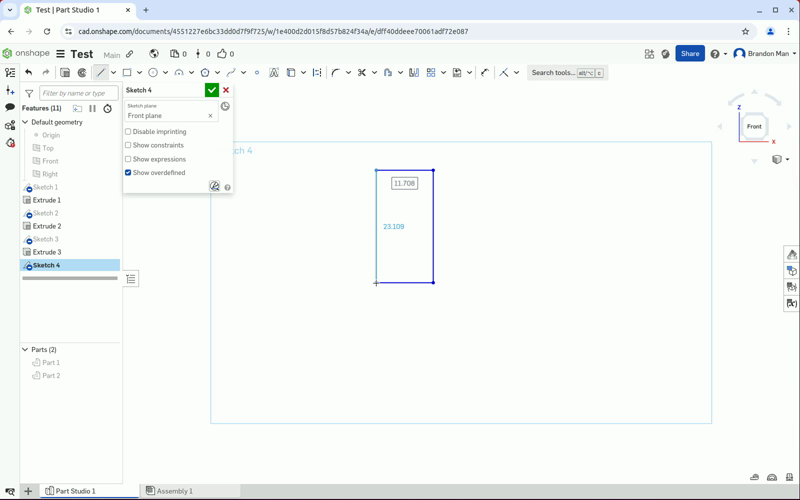
click(376, 282)
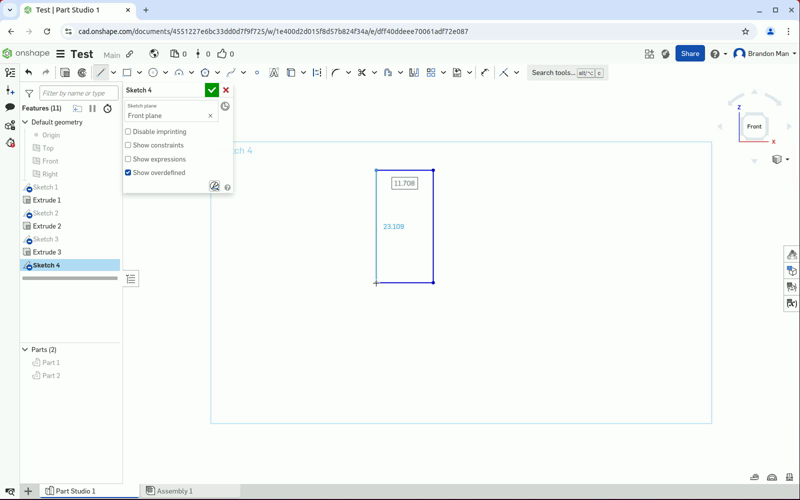
key(esc)
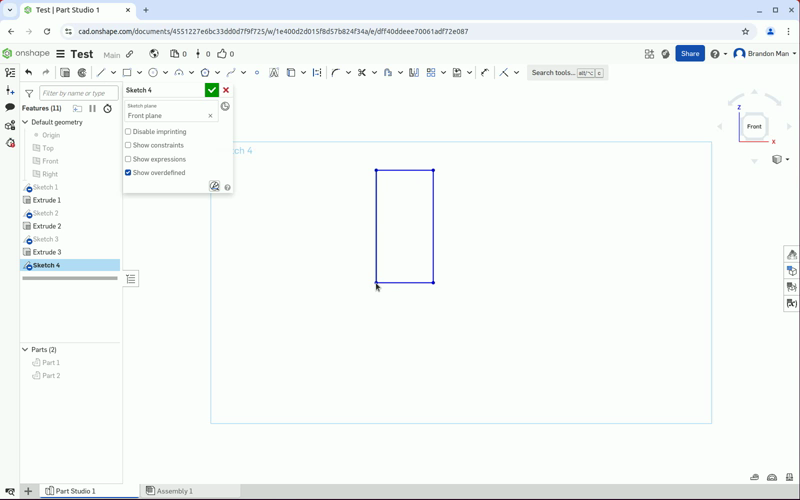
mouse_move(385, 197)
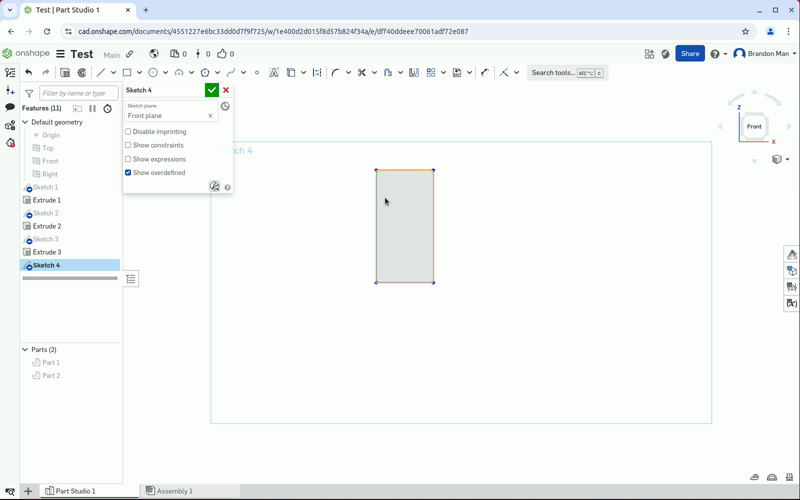
click(385, 197)
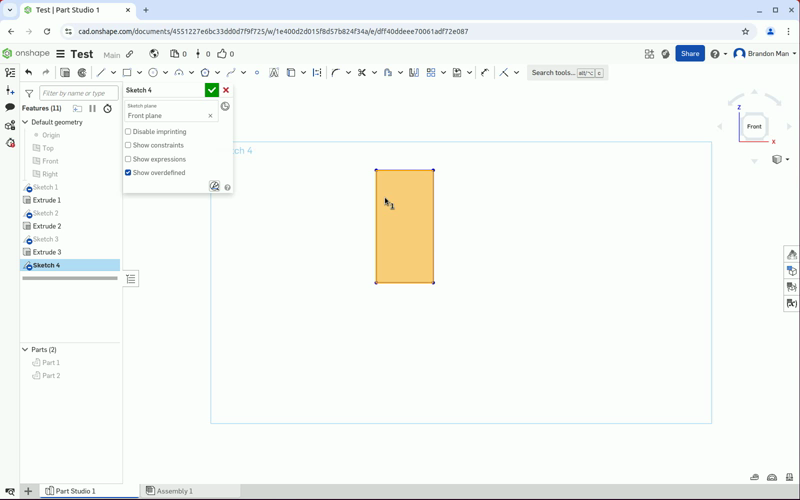
mouse_move(73, 352)
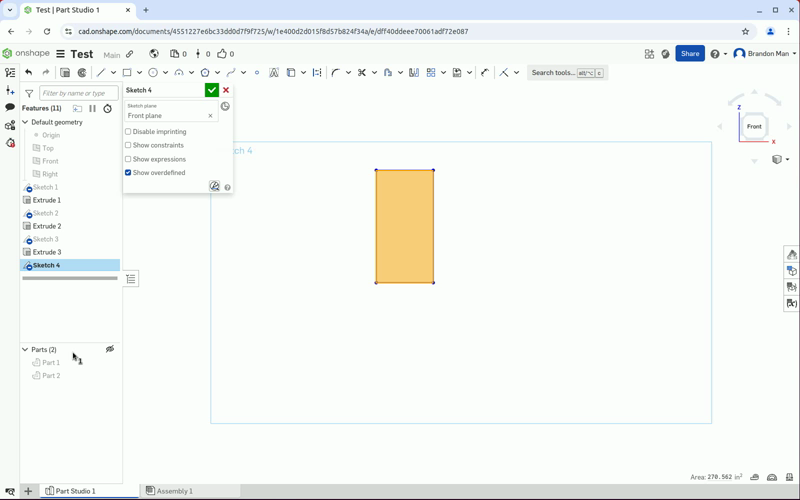
key(shift+y)
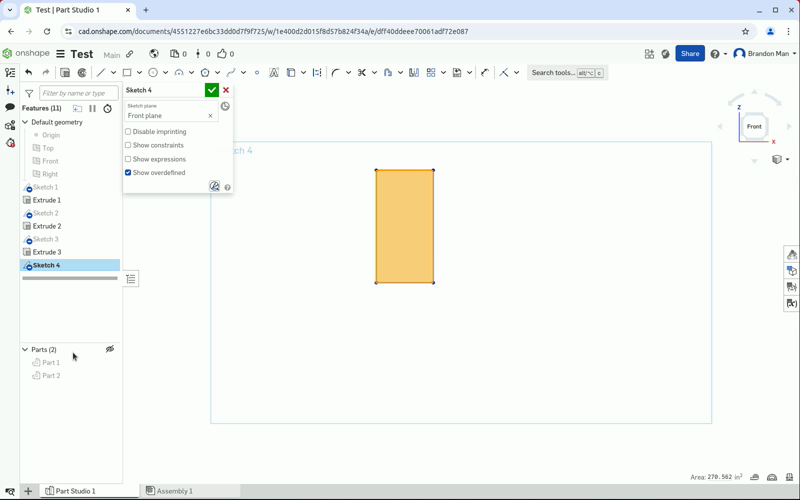
key(shift+e)
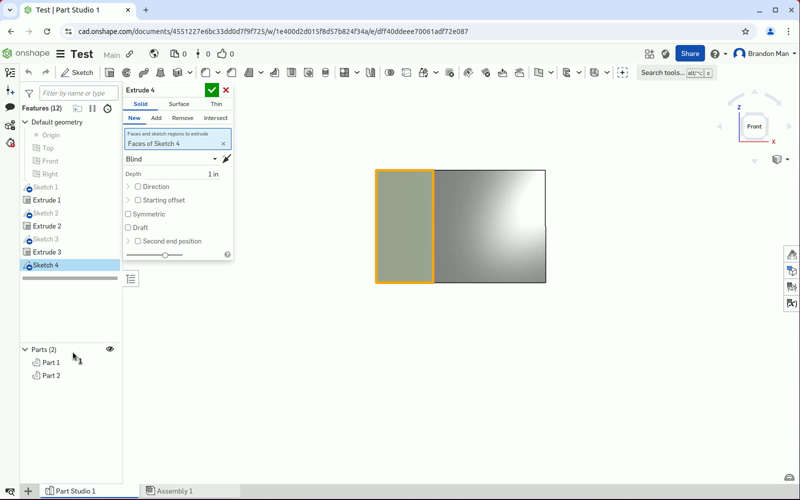
mouse_move(143, 106)
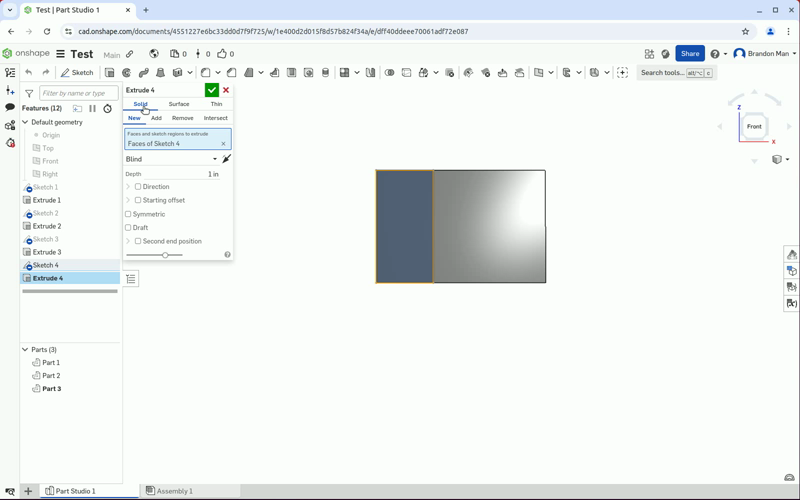
click(143, 106)
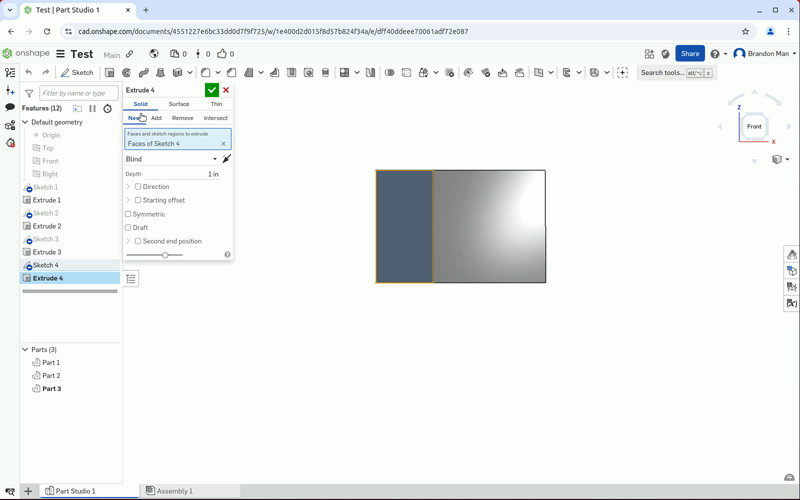
mouse_move(137, 120)
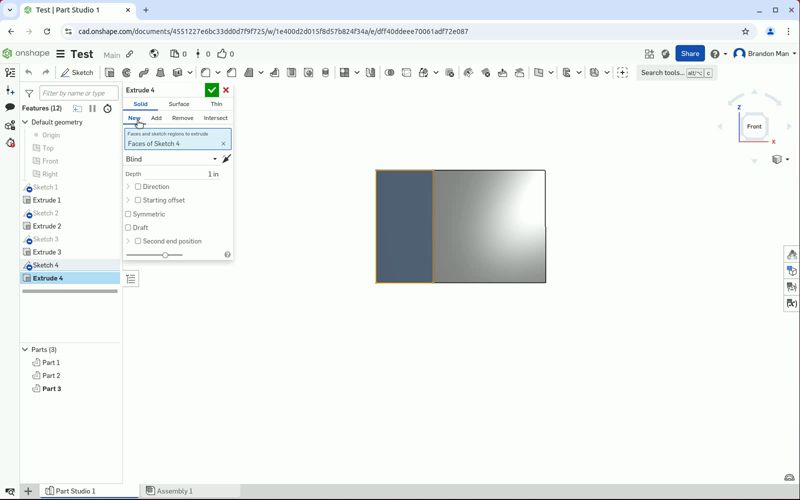
click(137, 120)
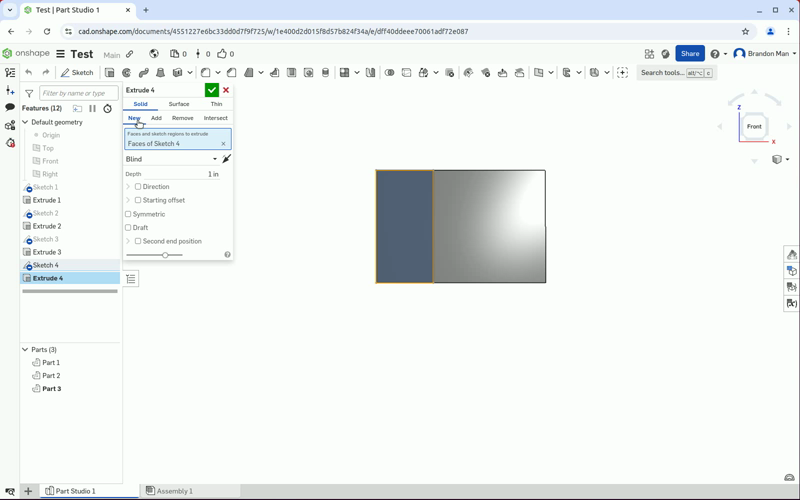
key(tab, 4)
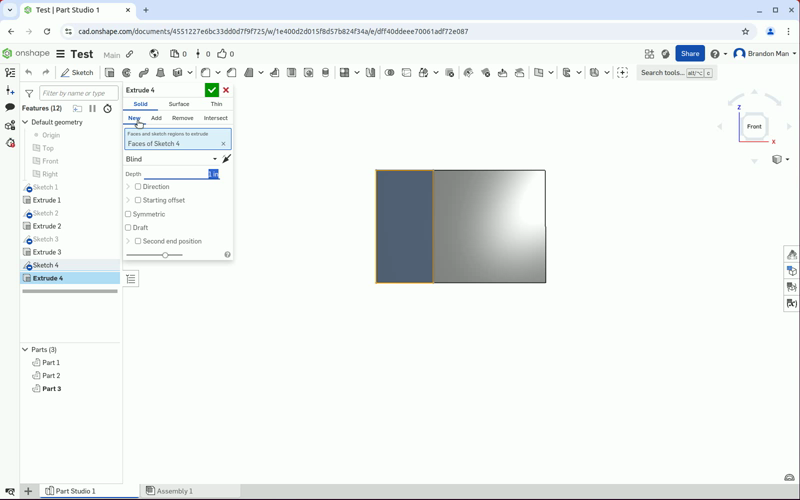
text(11.554)
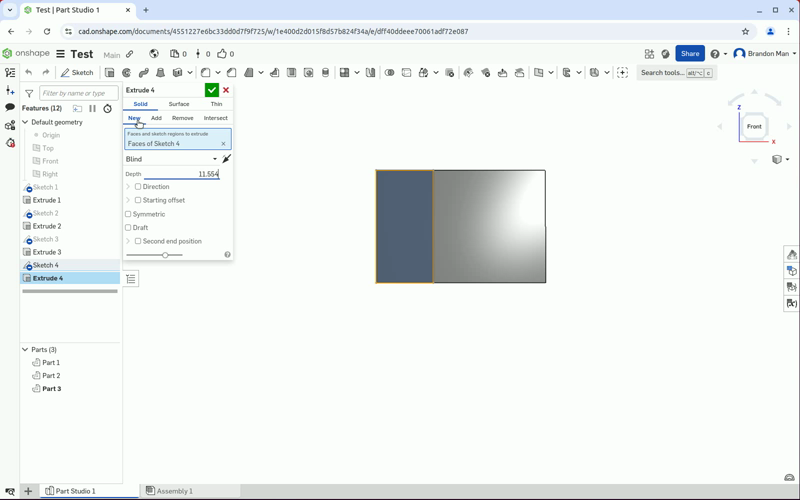
key(enter)
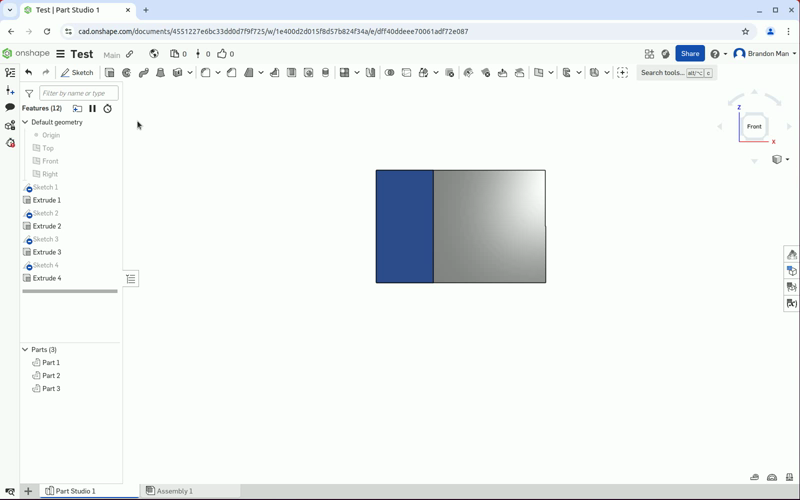
key(shift+h)
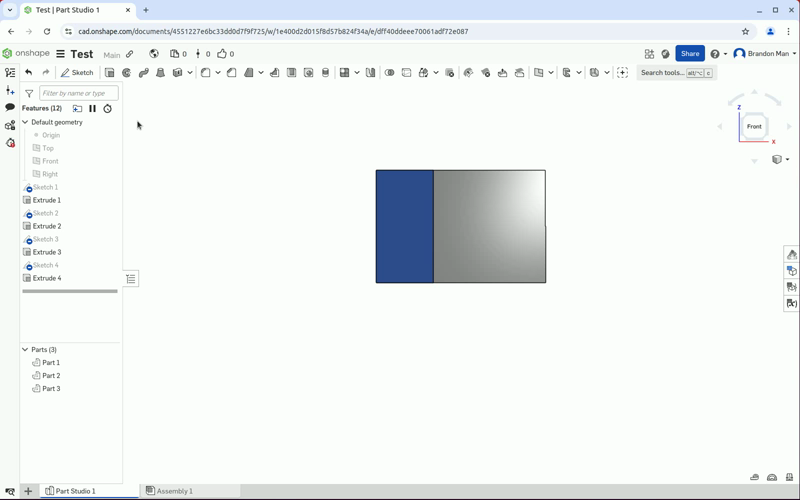
key(shift+h)
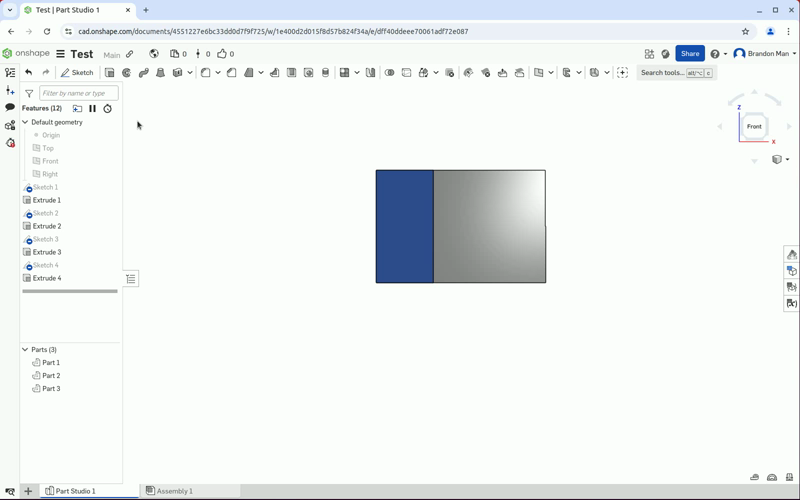
mouse_move(73, 189)
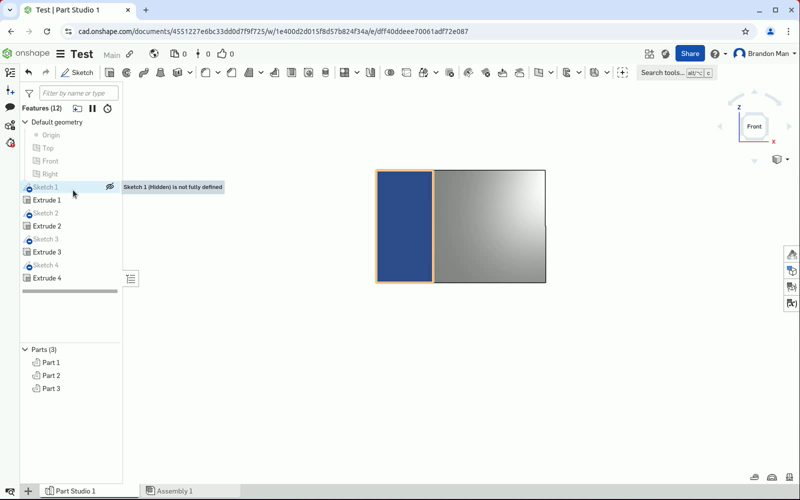
click(73, 189)
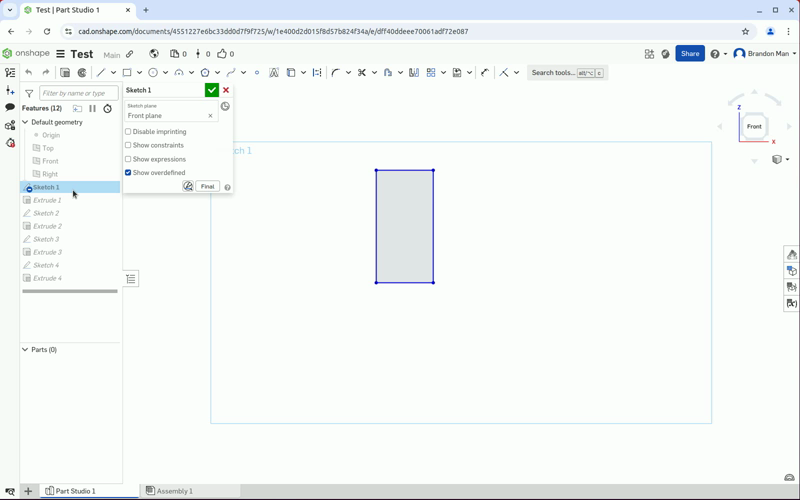
mouse_move(229, 92)
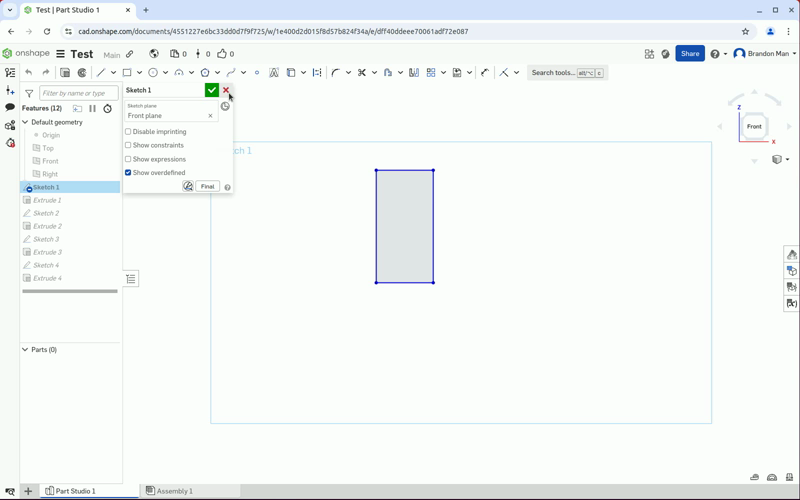
click(229, 92)
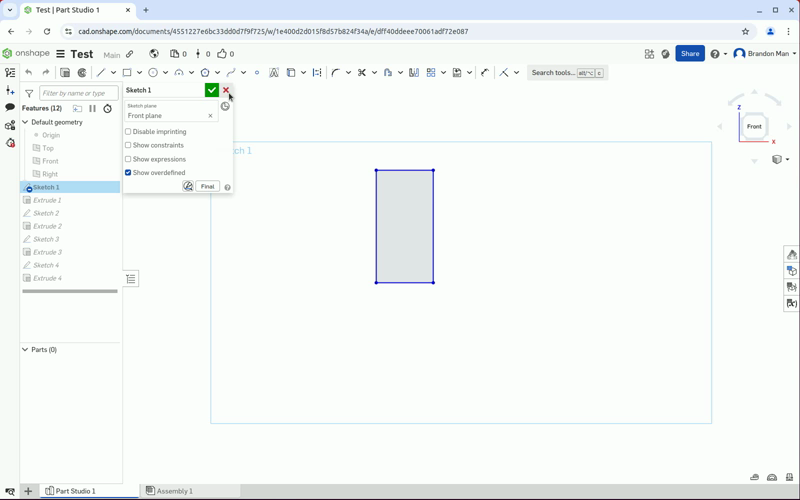
key(shift+s)
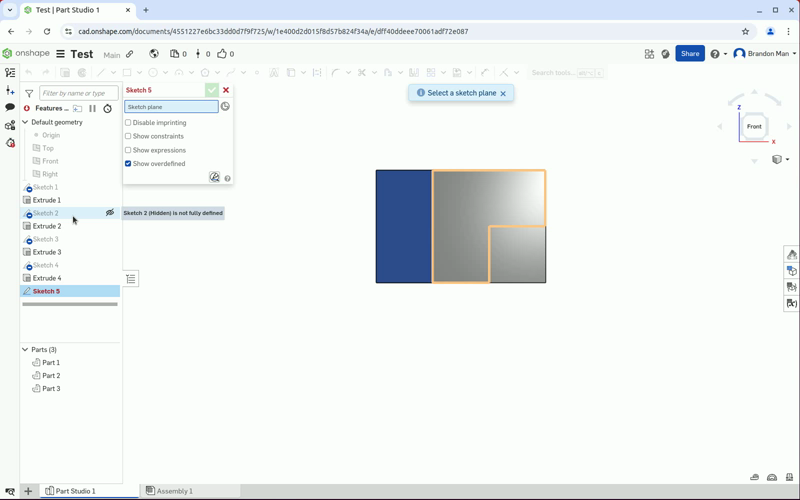
scroll(3)
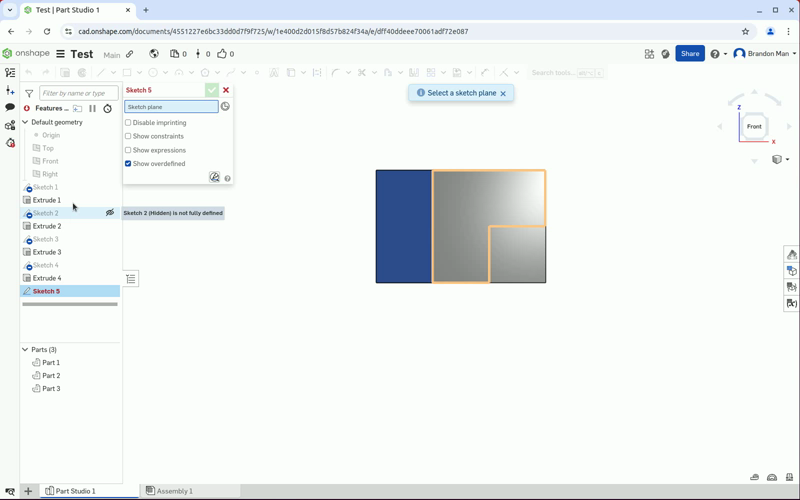
mouse_move(73, 163)
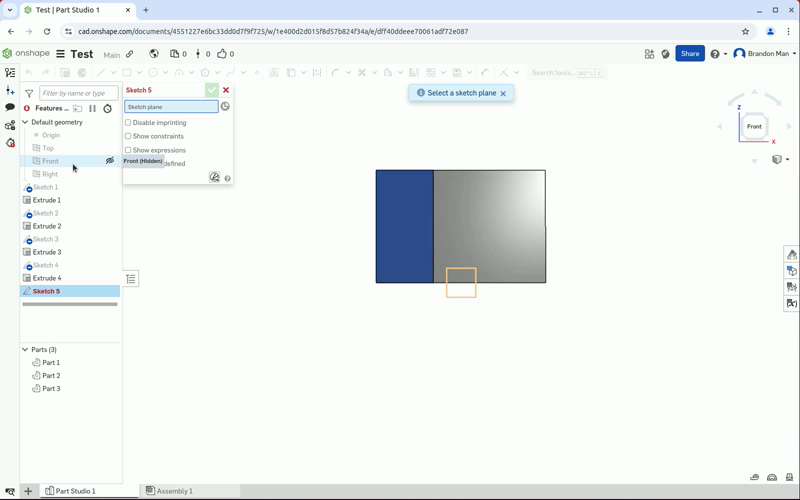
click(73, 163)
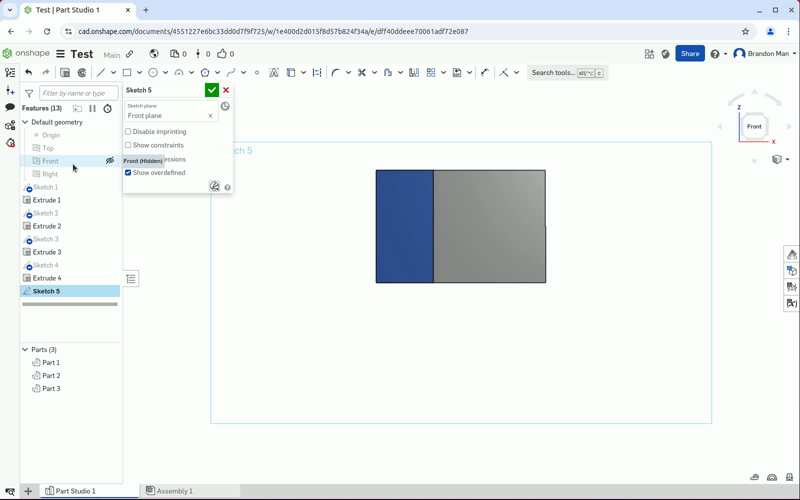
mouse_move(73, 352)
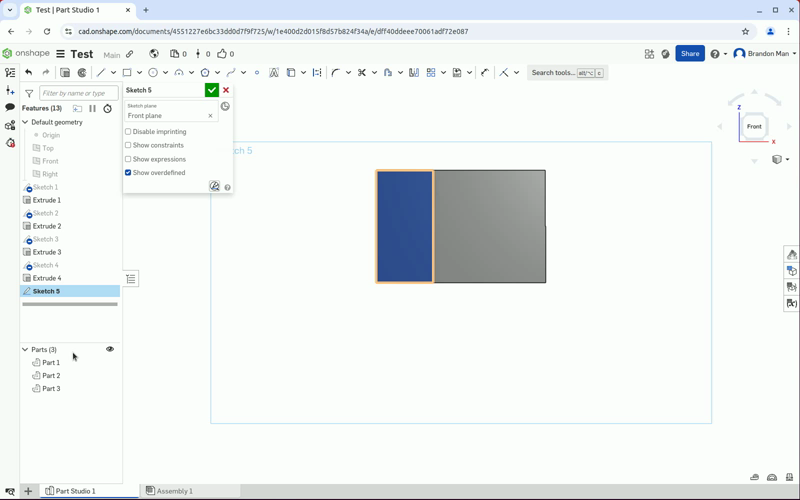
key(y)
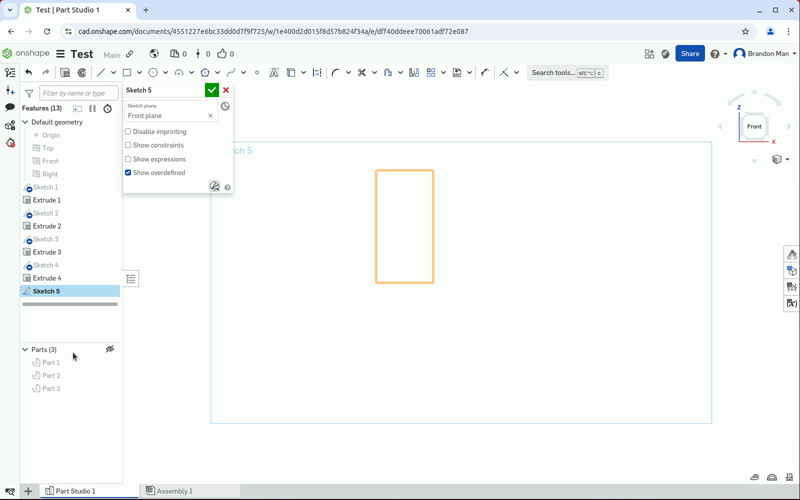
key(l)
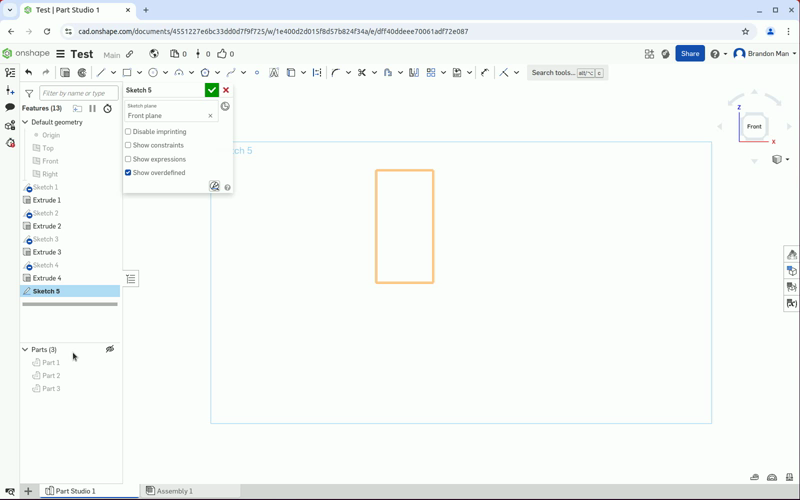
key_down(shift)
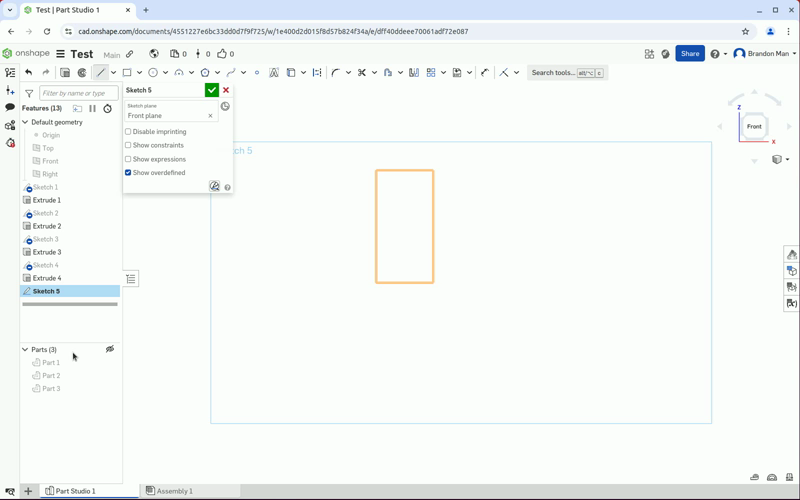
mouse_move(489, 282)
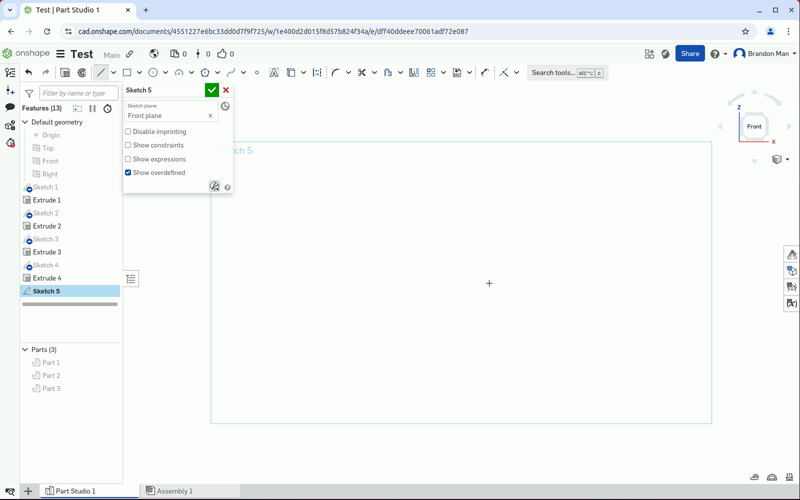
click(489, 282)
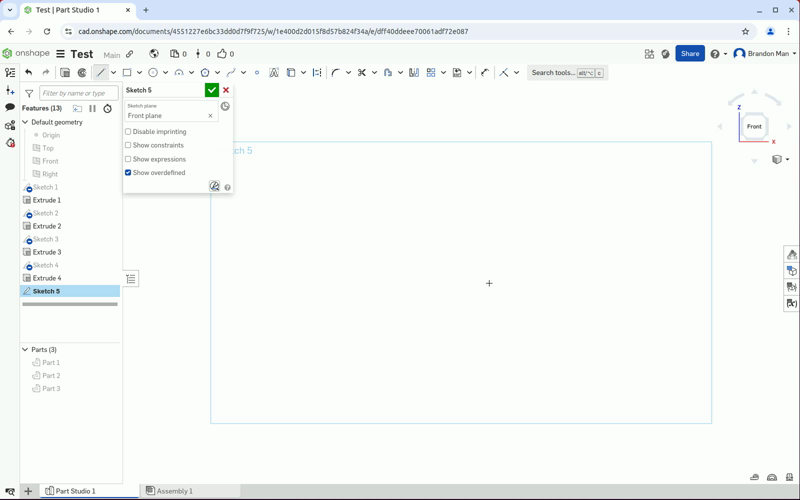
key_up(shift)
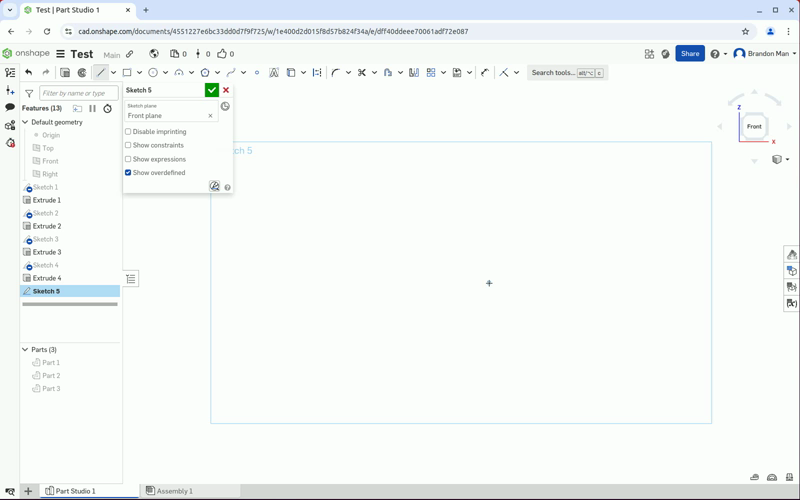
key_down(shift)
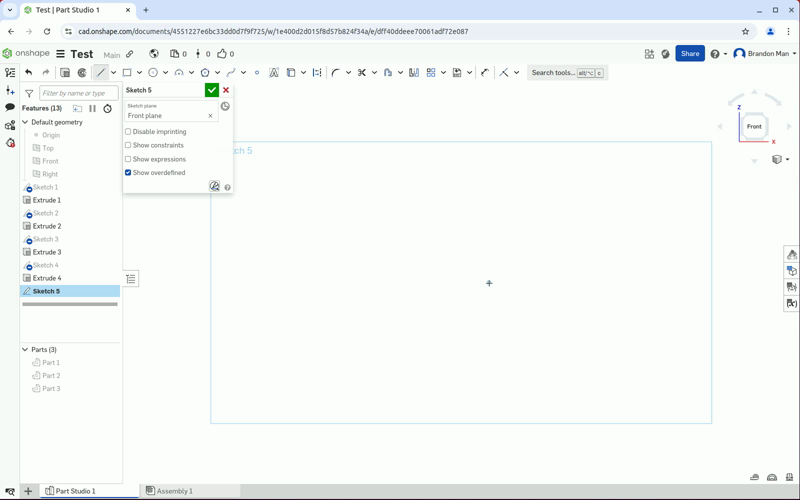
mouse_move(519, 282)
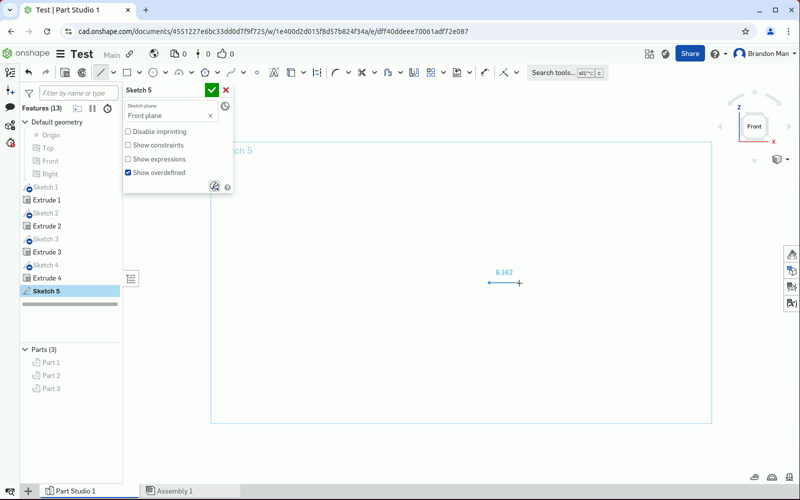
mouse_move(545, 282)
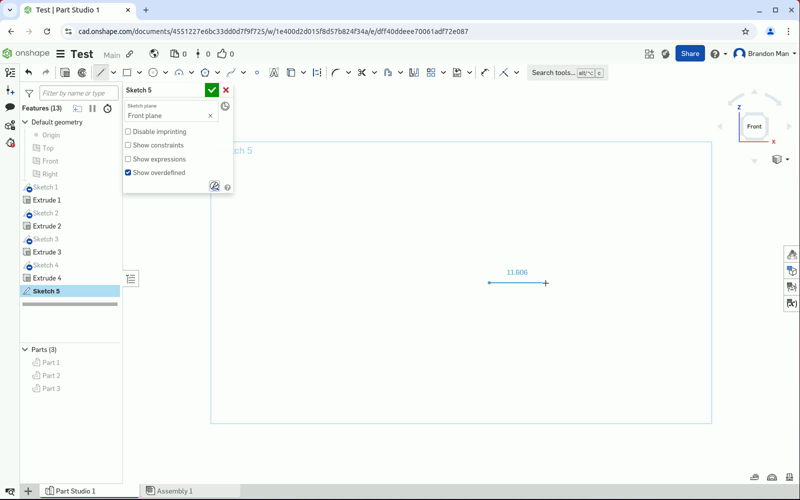
click(545, 282)
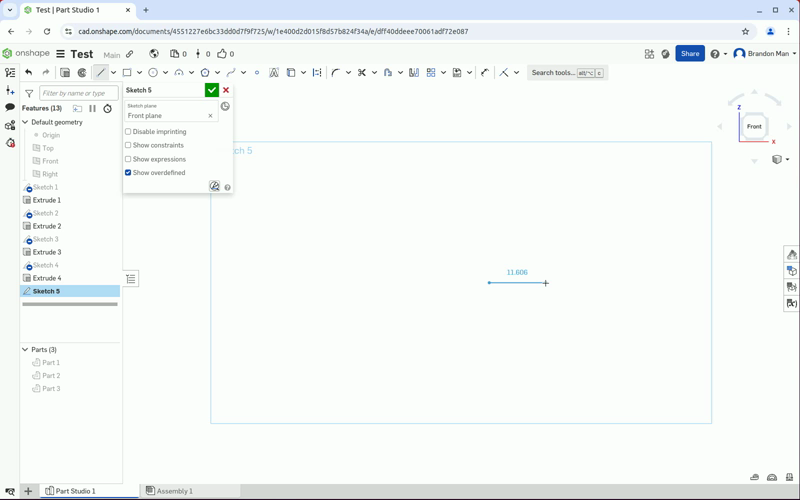
key_up(shift)
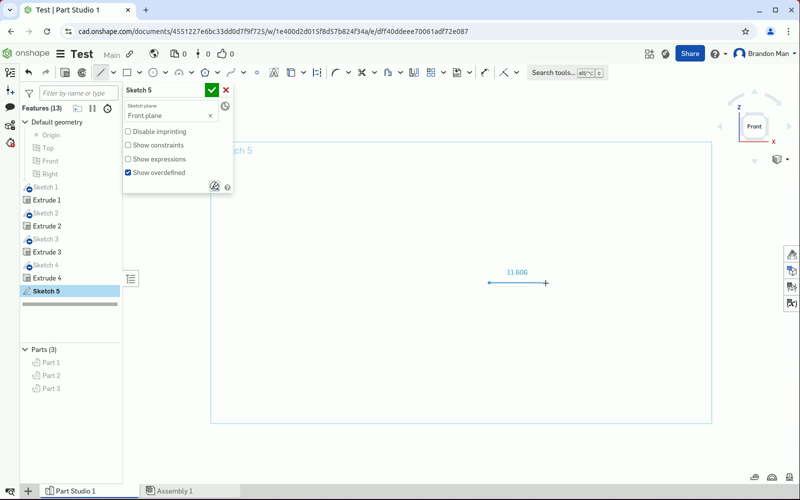
key_down(shift)
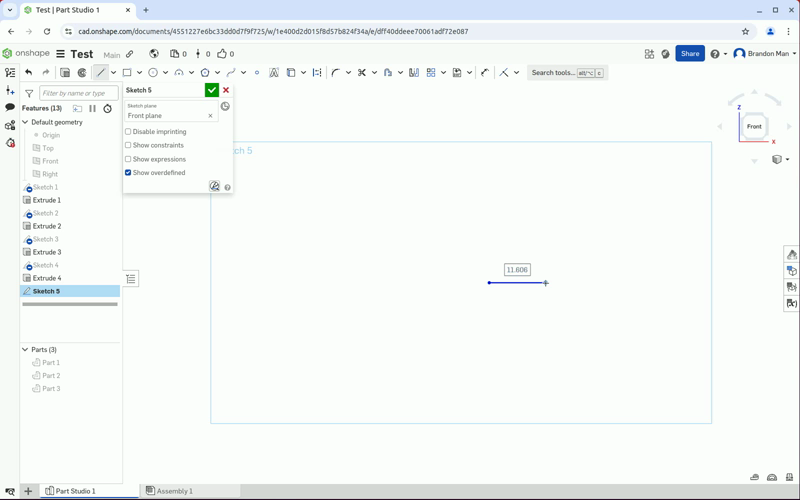
mouse_move(575, 282)
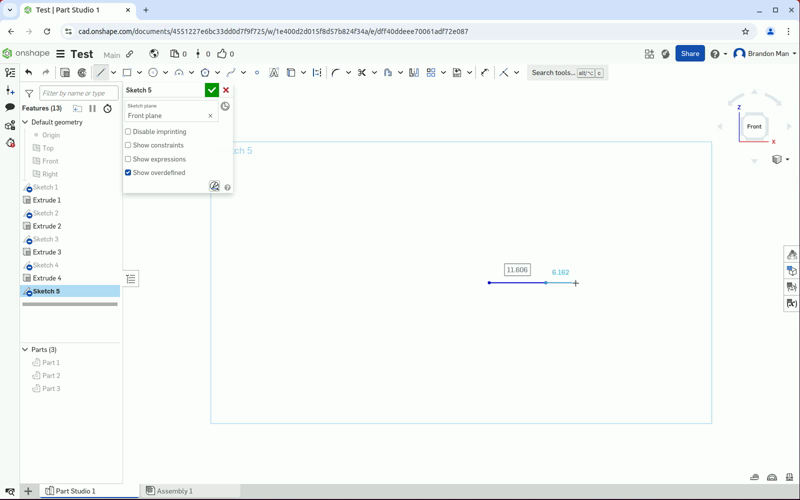
mouse_move(545, 226)
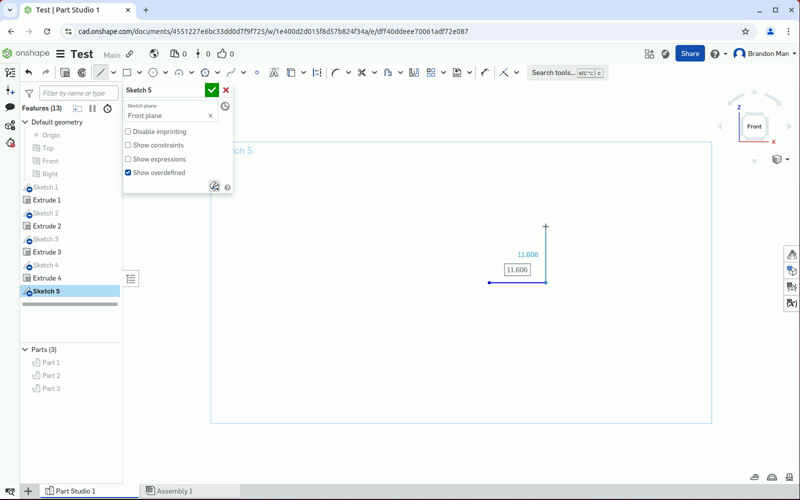
click(545, 226)
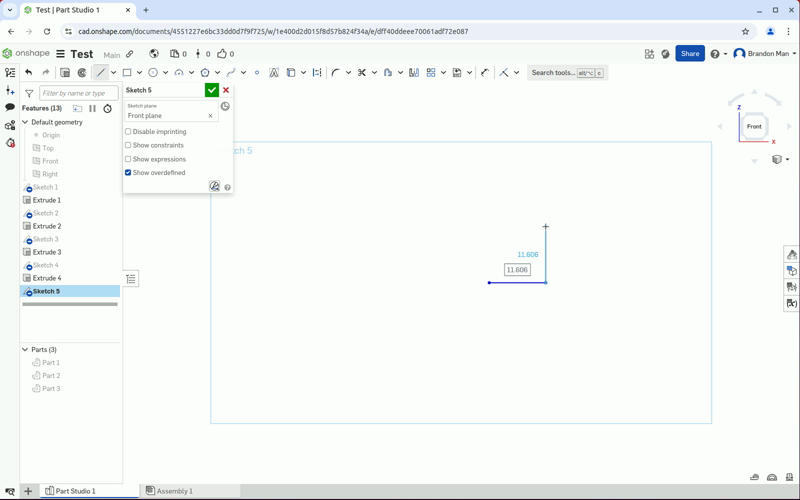
key_up(shift)
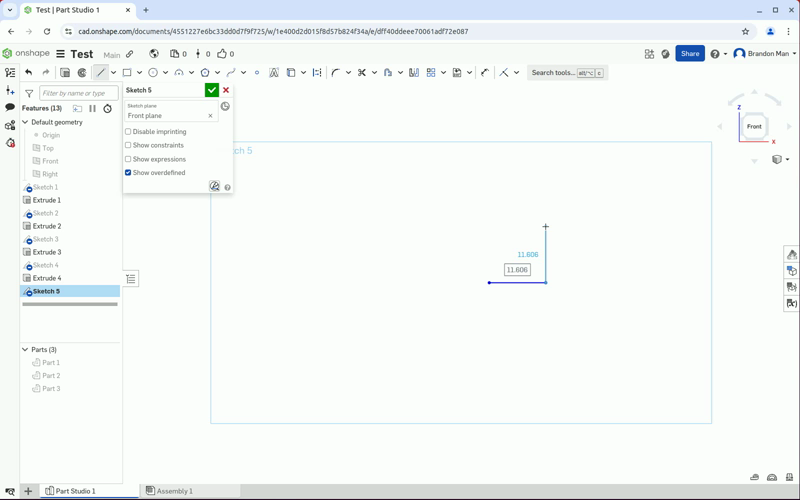
key_down(shift)
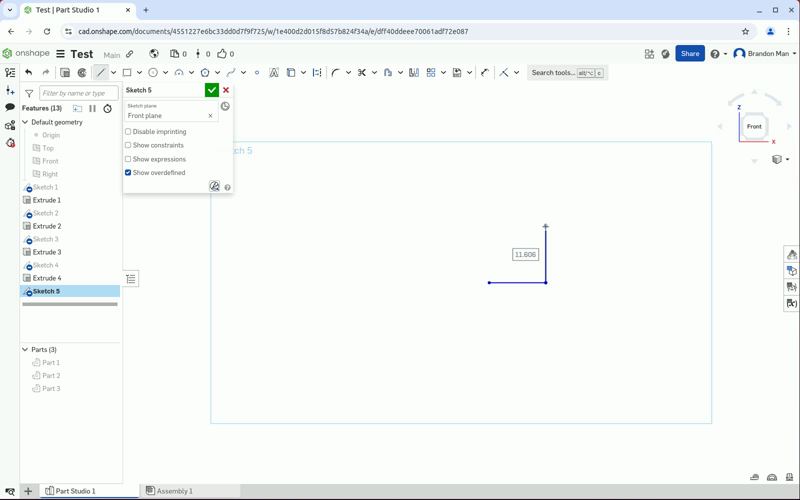
mouse_move(575, 226)
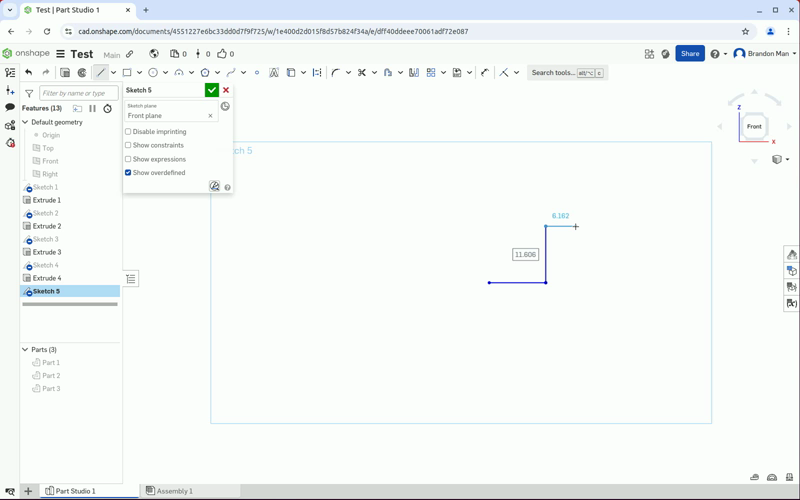
mouse_move(489, 226)
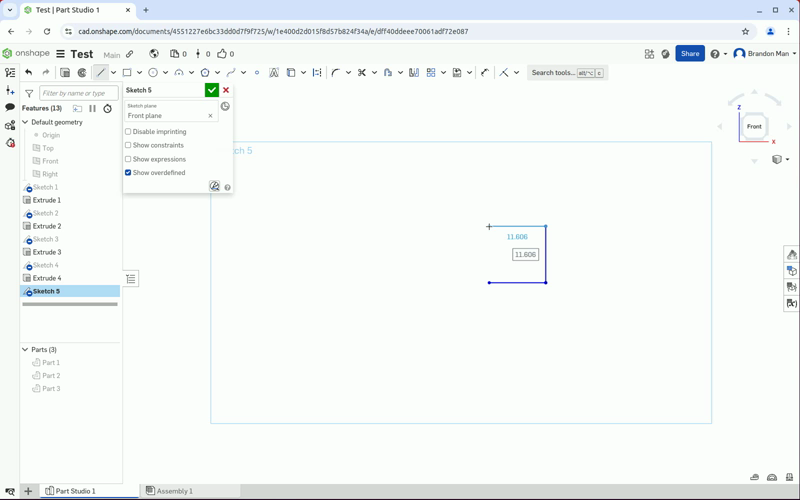
click(489, 226)
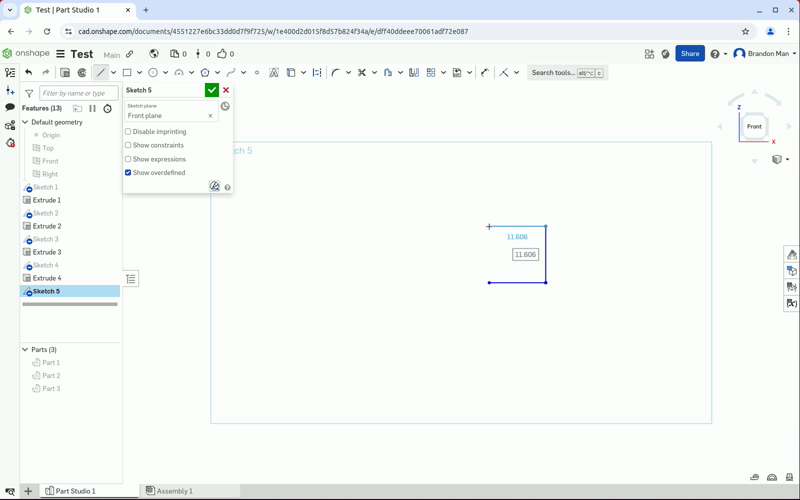
key_up(shift)
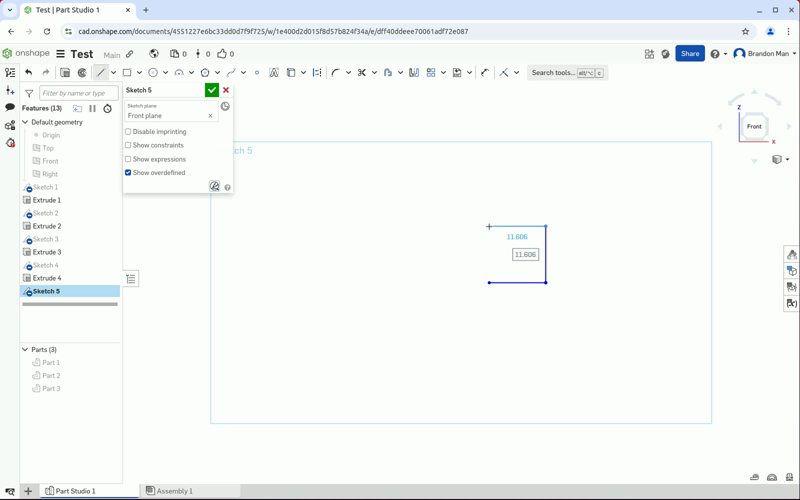
mouse_move(519, 226)
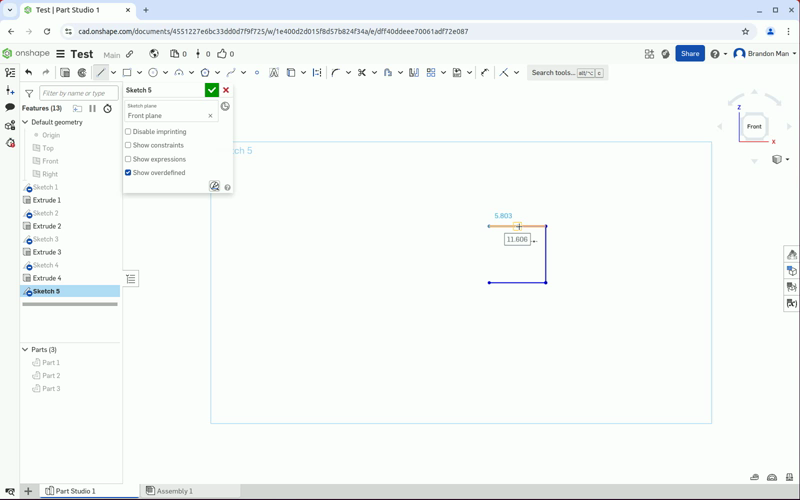
key_down(shift)
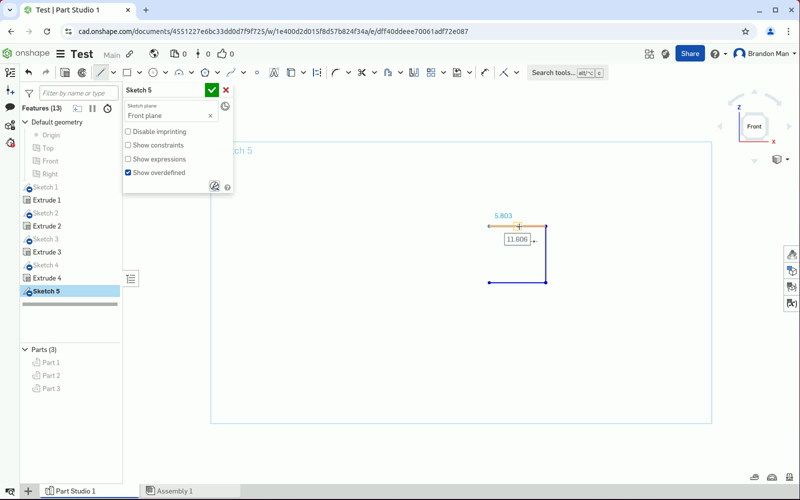
mouse_move(489, 282)
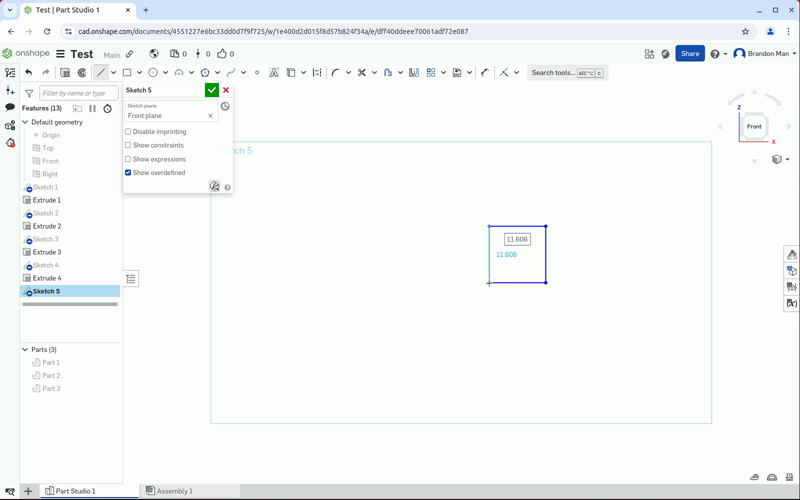
key_up(shift)
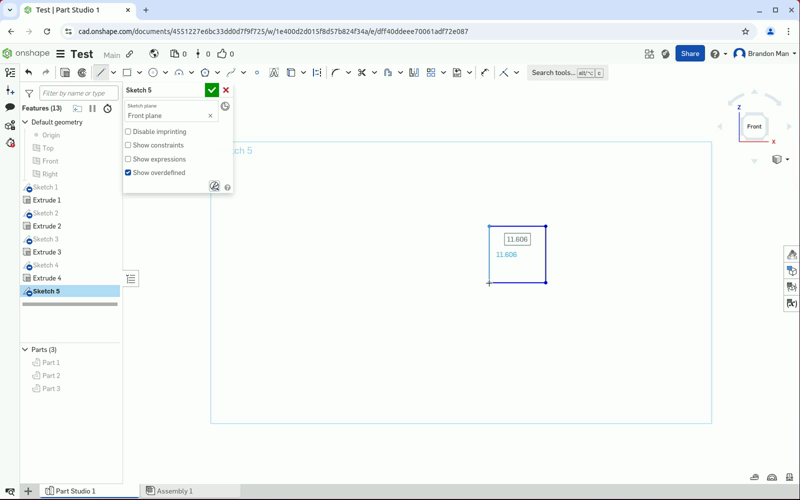
click(489, 282)
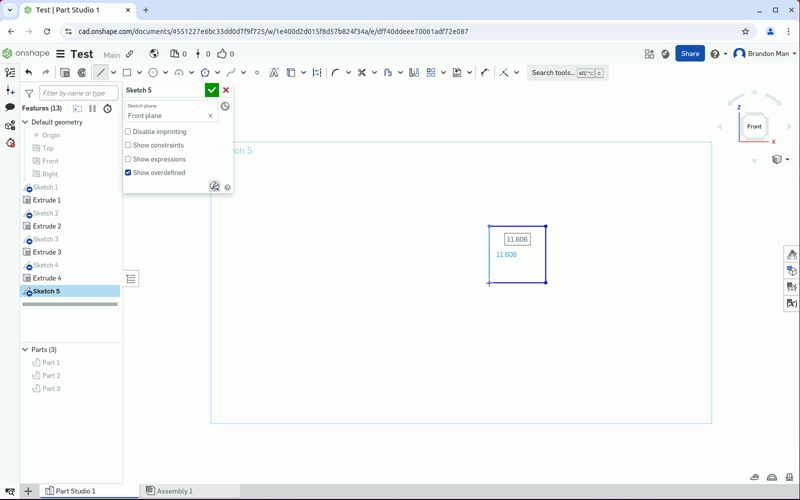
key(esc)
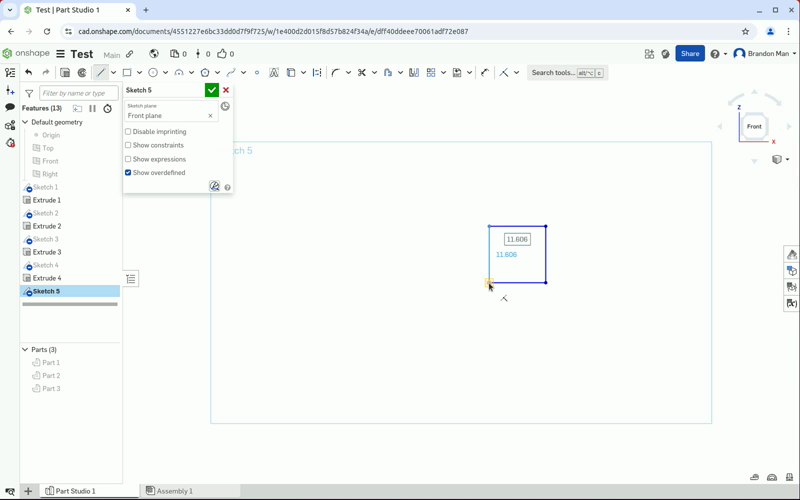
mouse_move(515, 247)
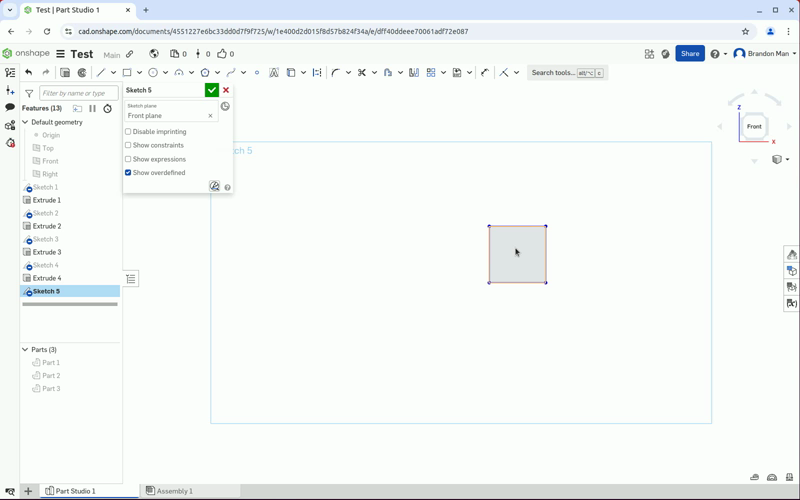
click(515, 247)
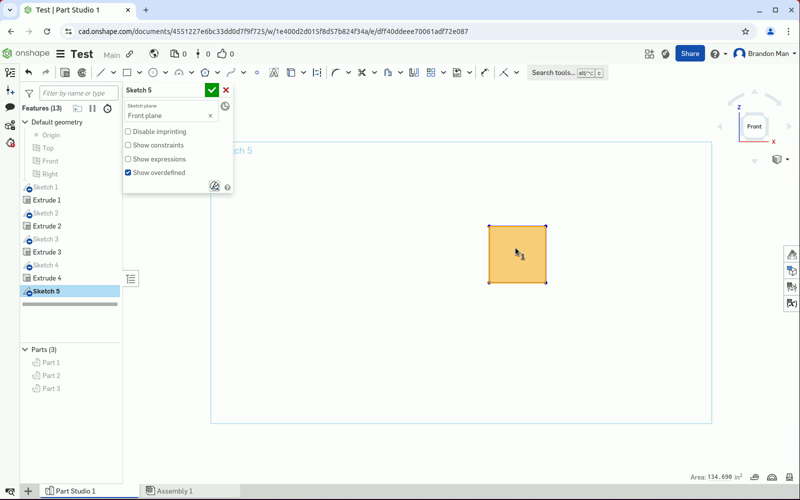
mouse_move(73, 352)
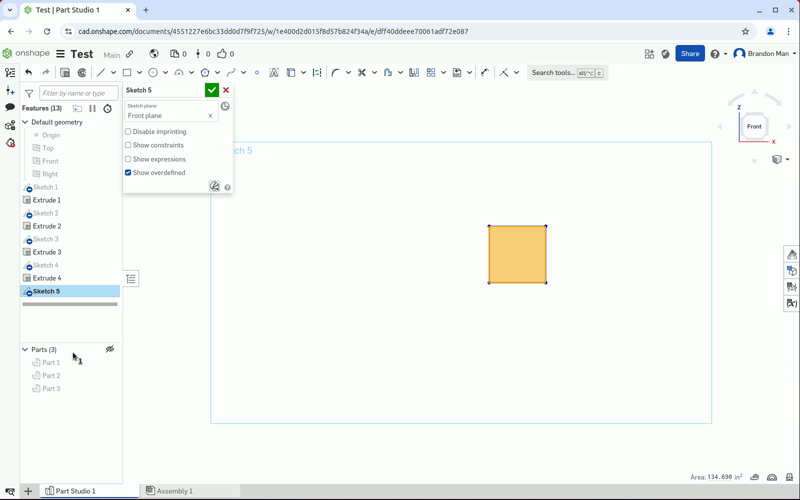
key(shift+y)
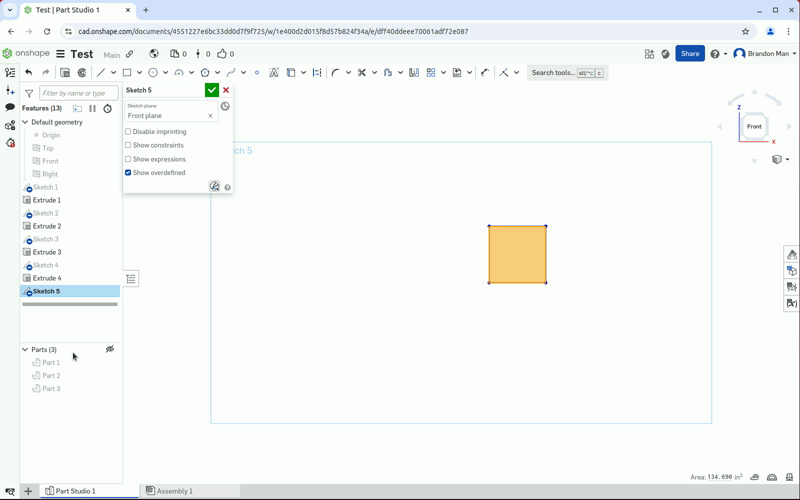
key(shift+e)
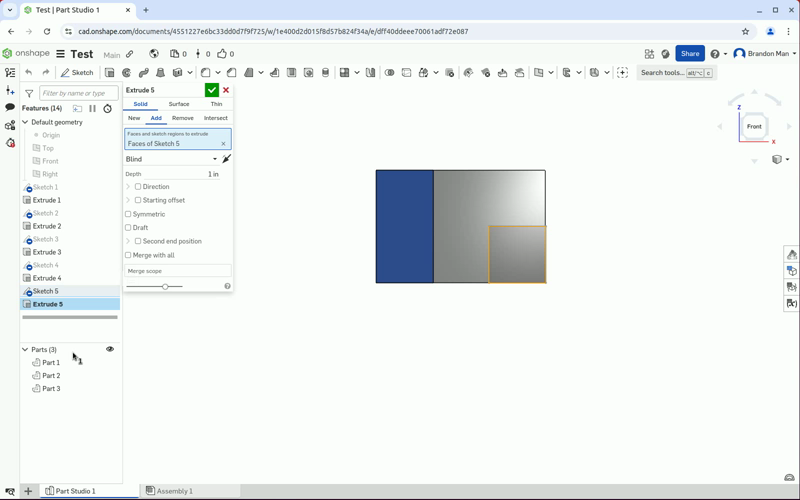
mouse_move(143, 106)
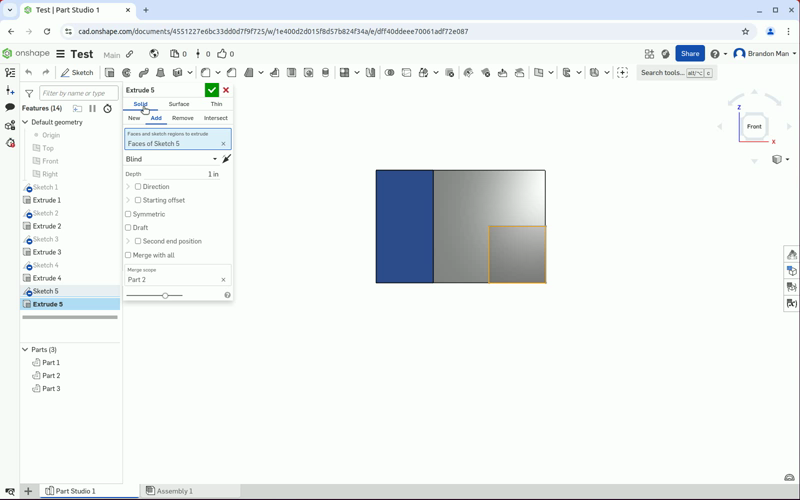
click(143, 106)
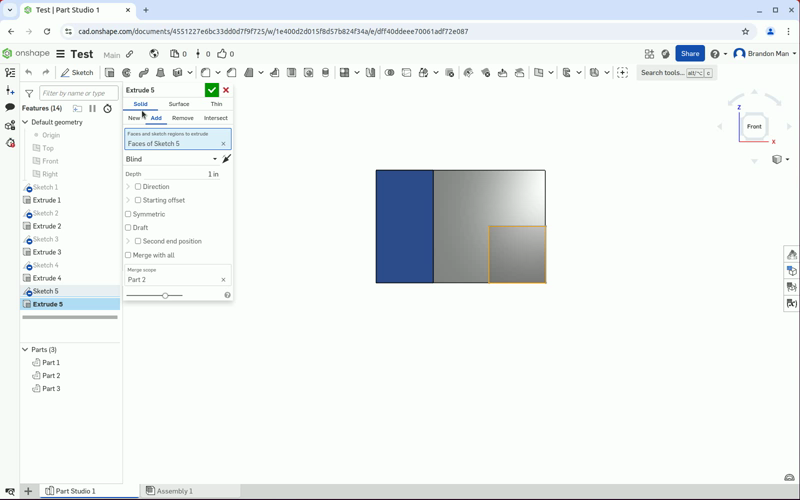
mouse_move(137, 120)
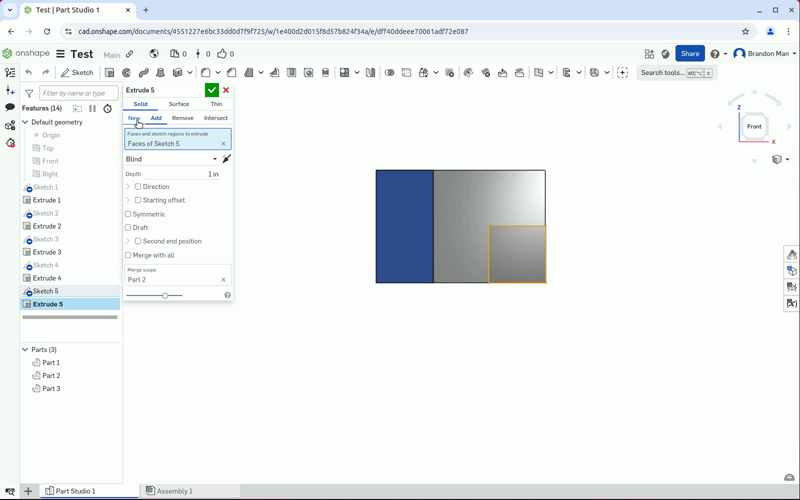
click(137, 120)
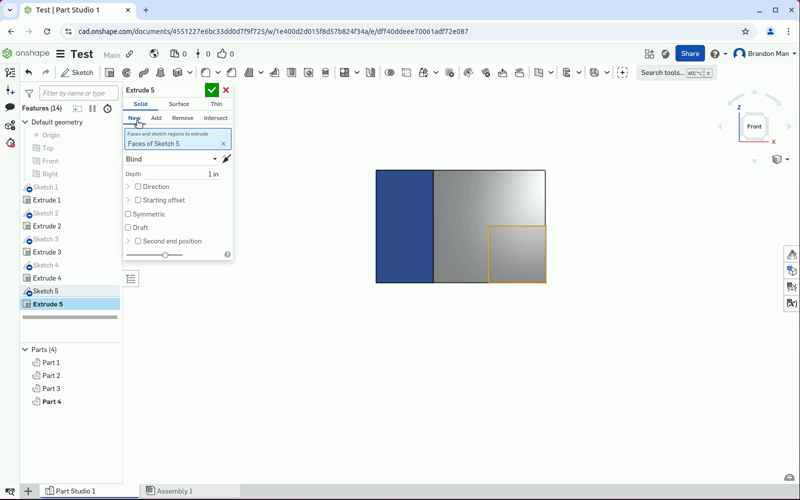
key(tab, 4)
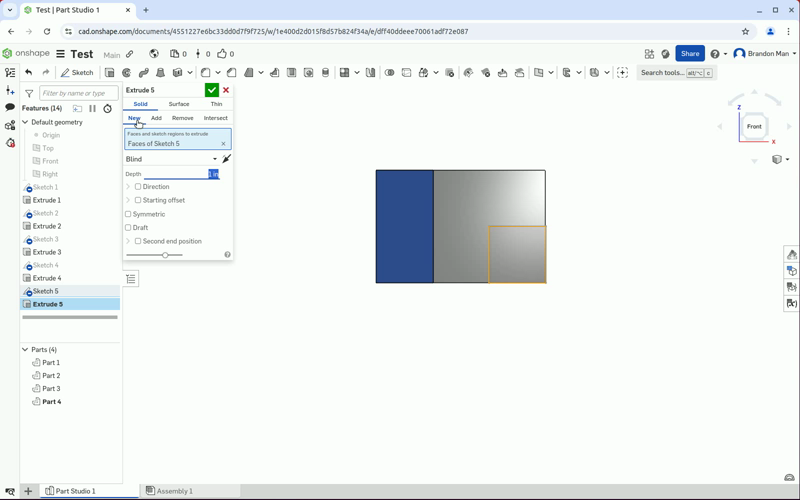
text(5.777)
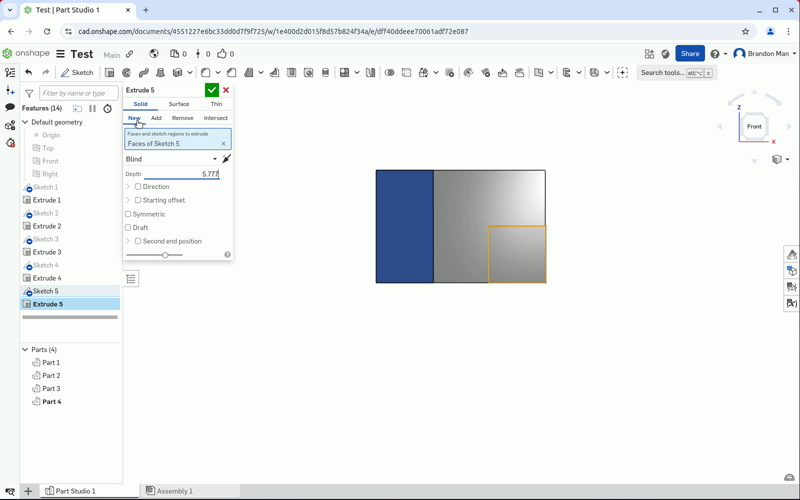
key(enter)
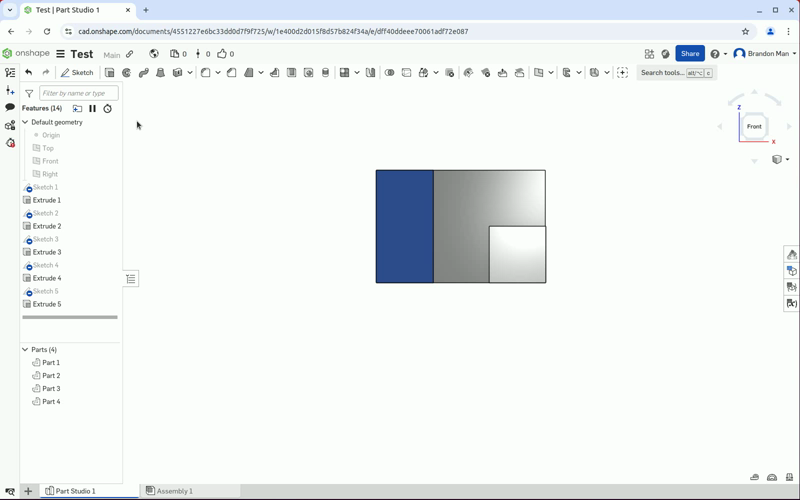
key(shift+h)
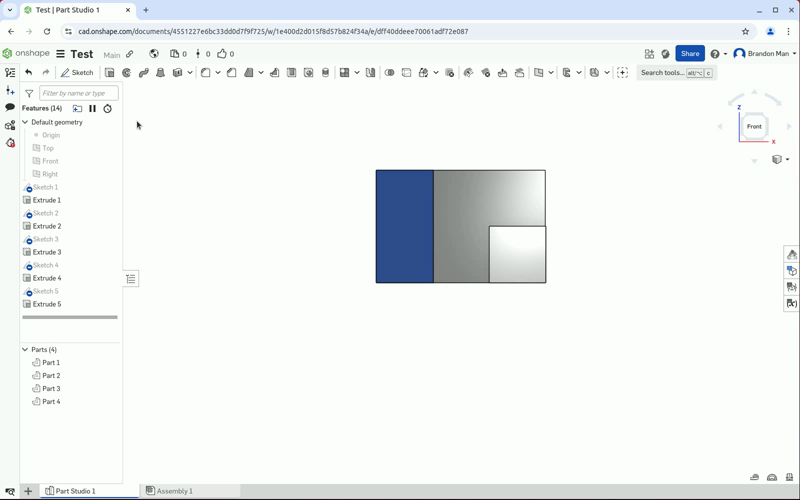
key(shift+h)
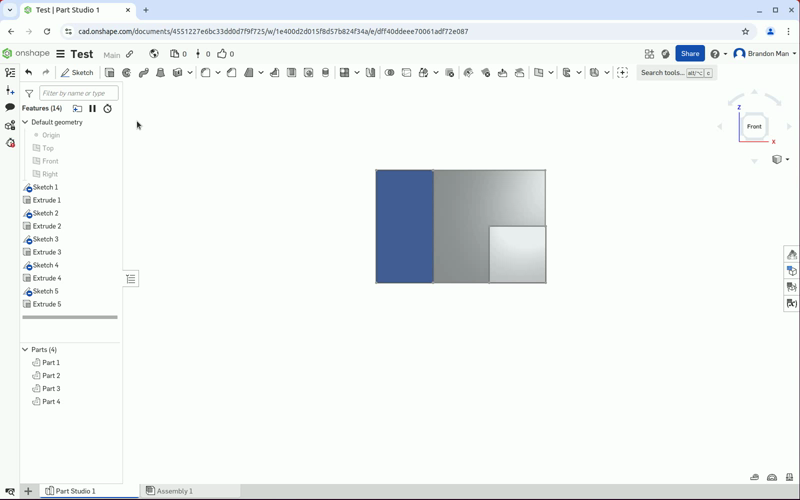
key(shift+7)
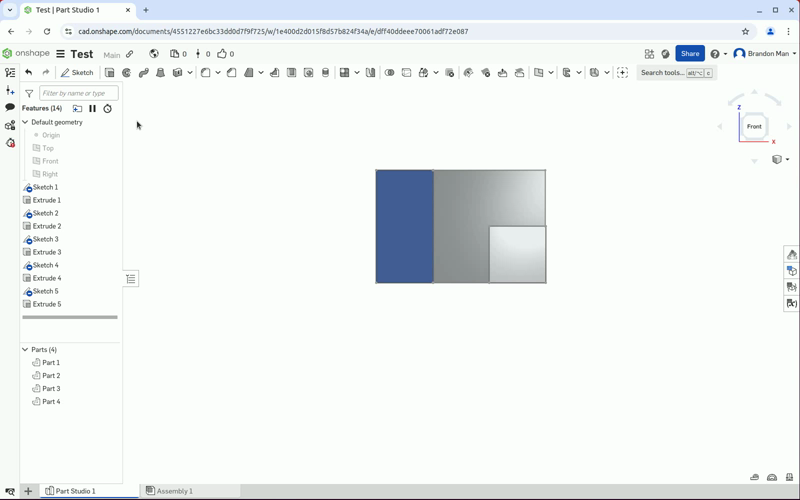
key(left, 2)
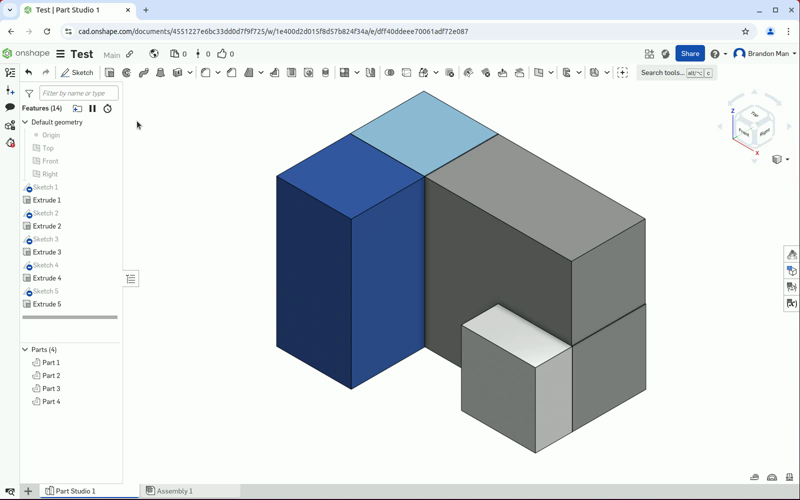
key(down, 2)
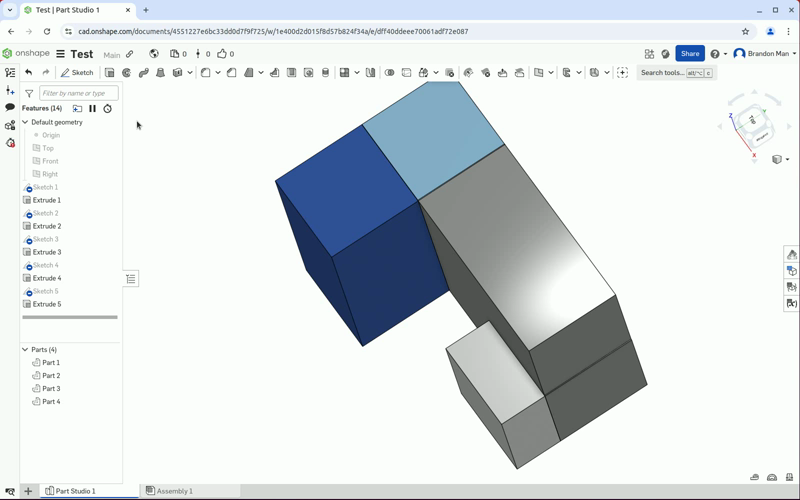
key(up, 2)
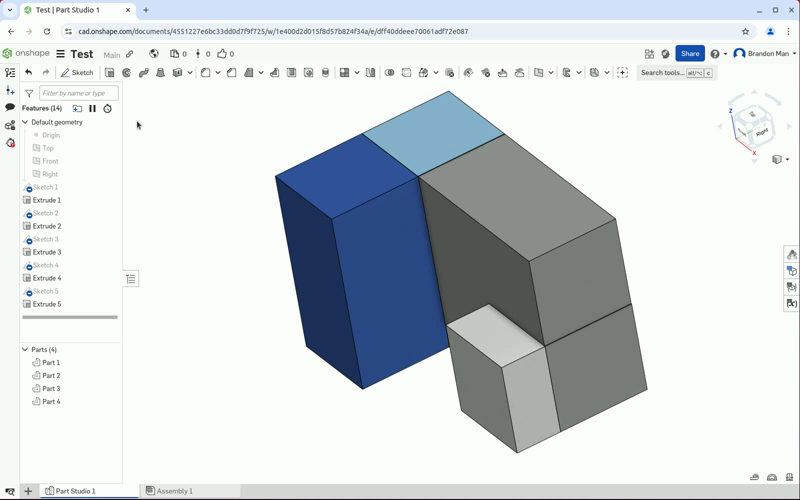
key(right, 2)
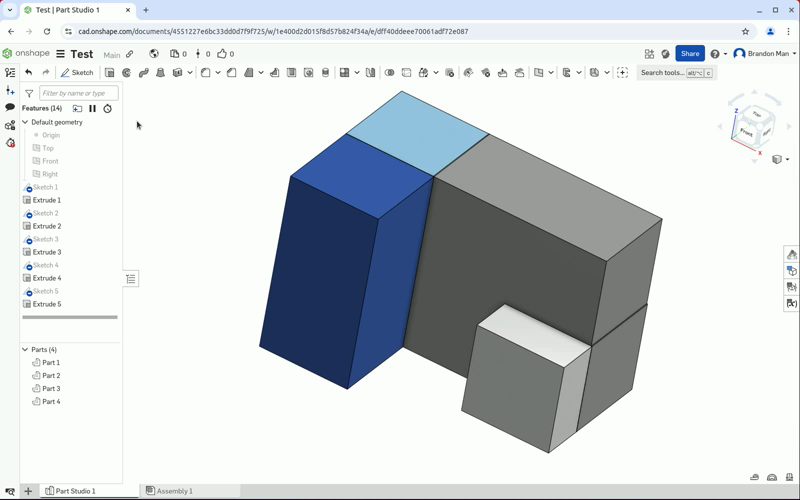
mouse_move(73, 189)
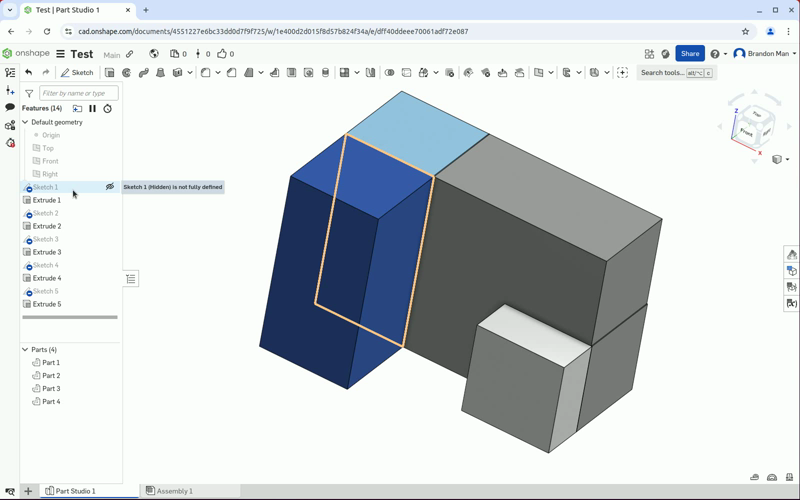
click(73, 189)